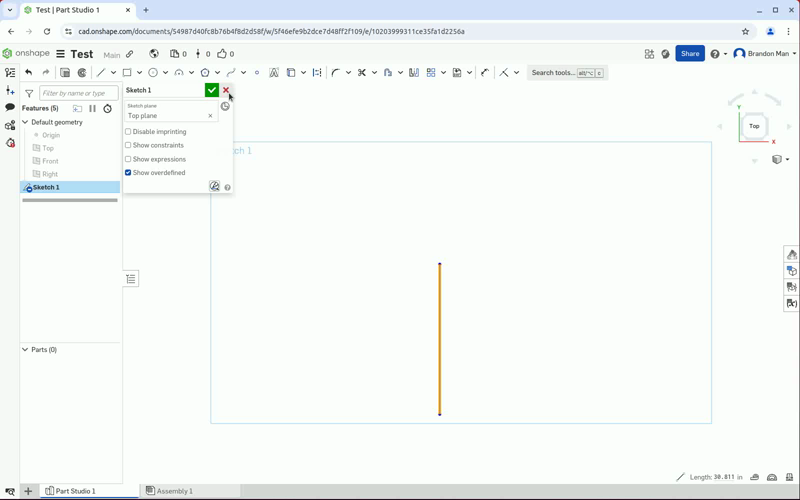
key(shift+h)
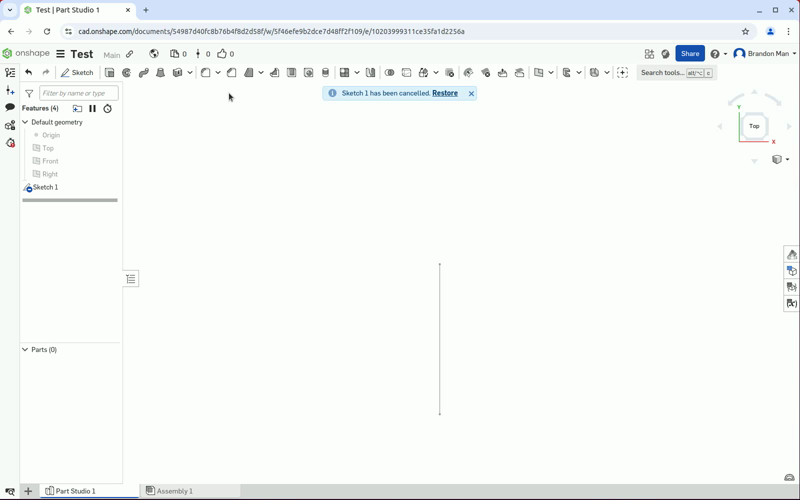
mouse_move(73, 352)
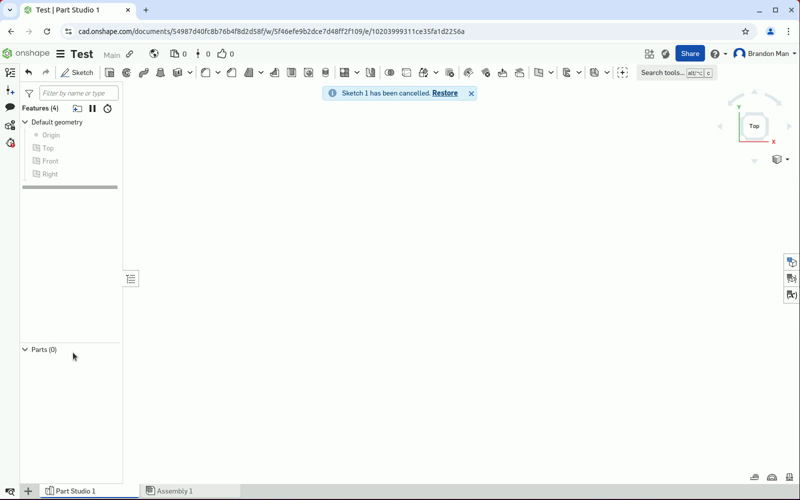
key(y)
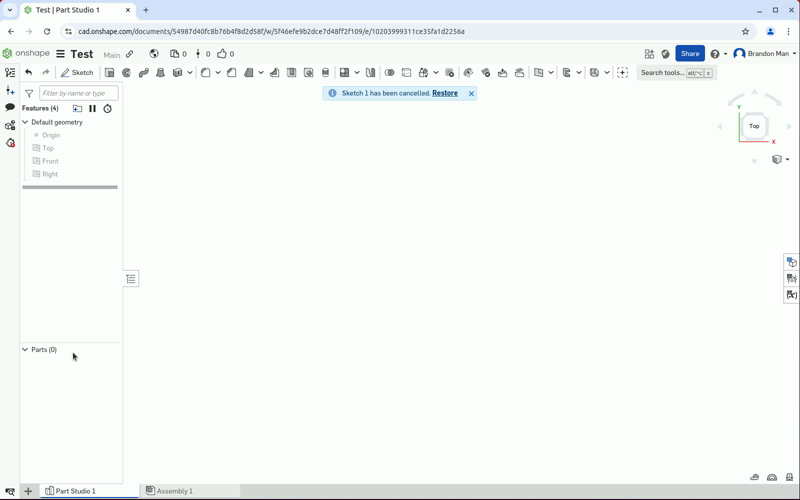
key(shift+p)
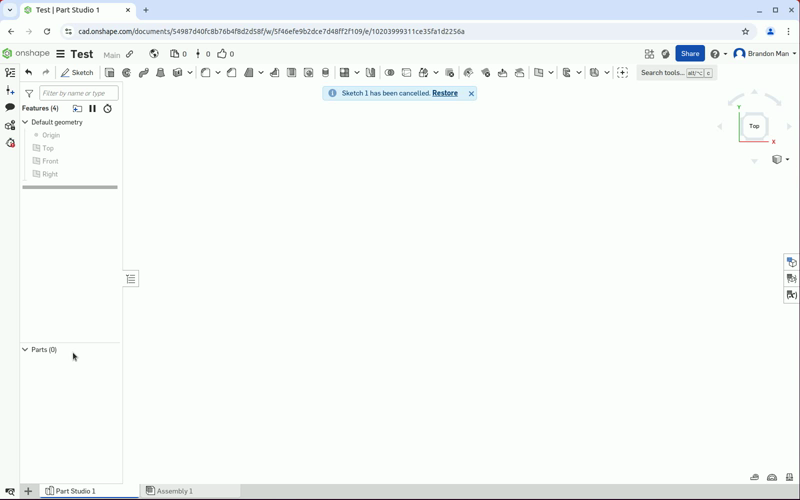
key(space)
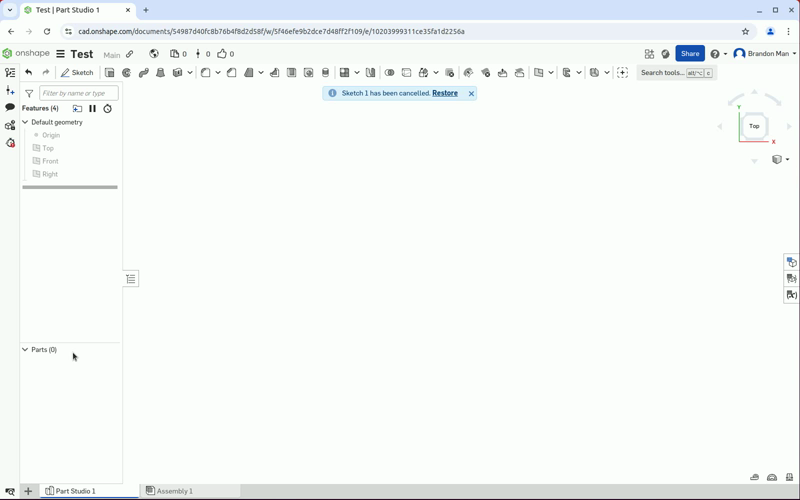
key_down(shift)
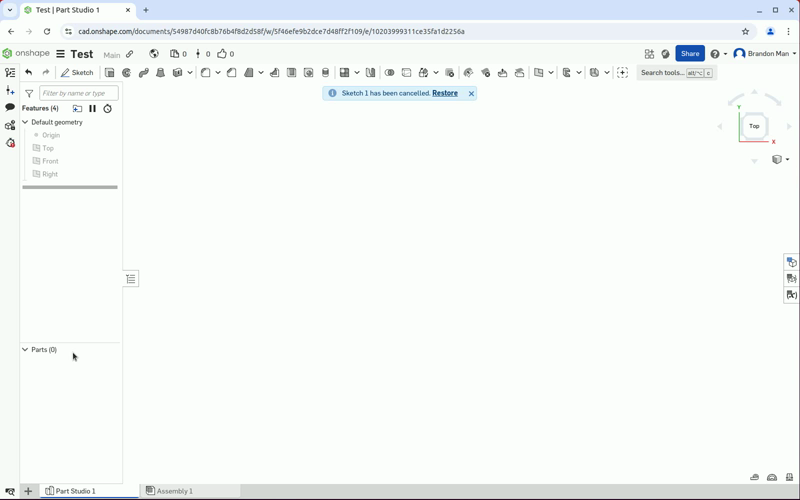
key(up)
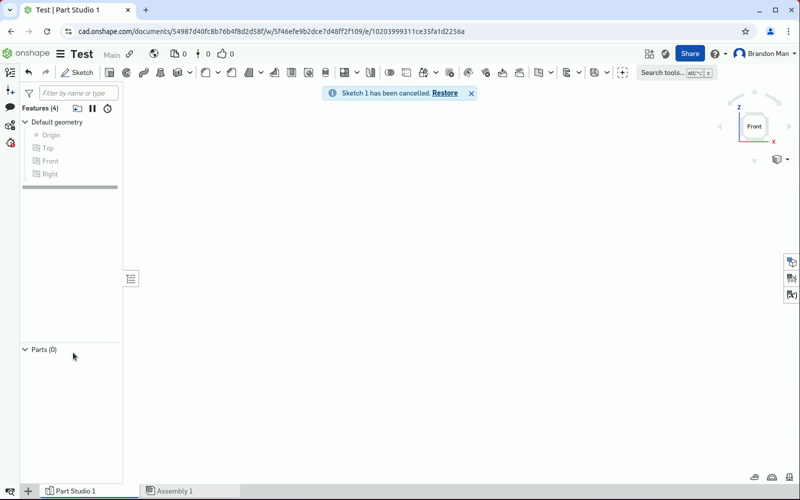
key_up(shift)
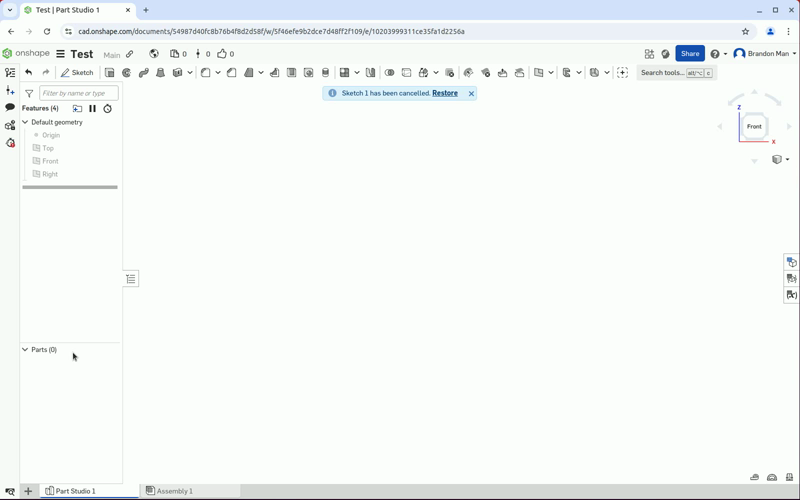
mouse_move(73, 352)
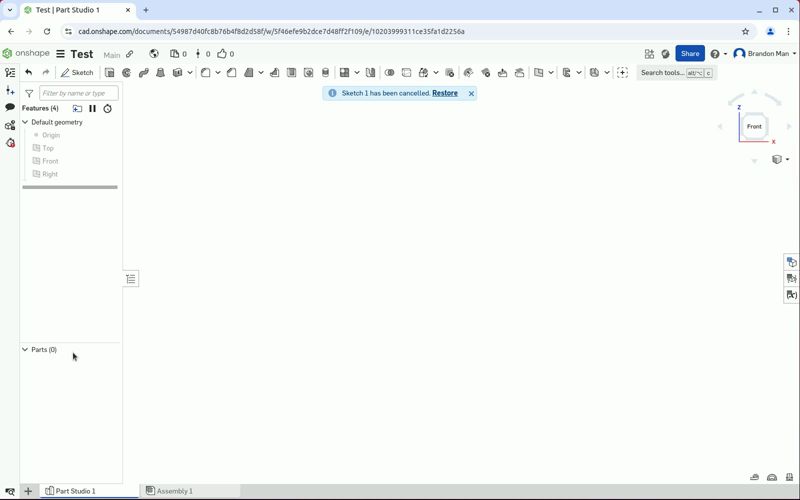
key(shift+y)
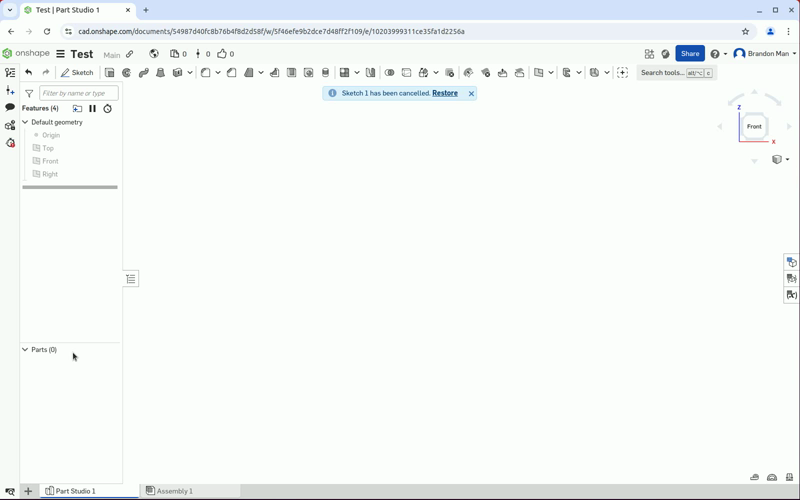
key(shift+s)
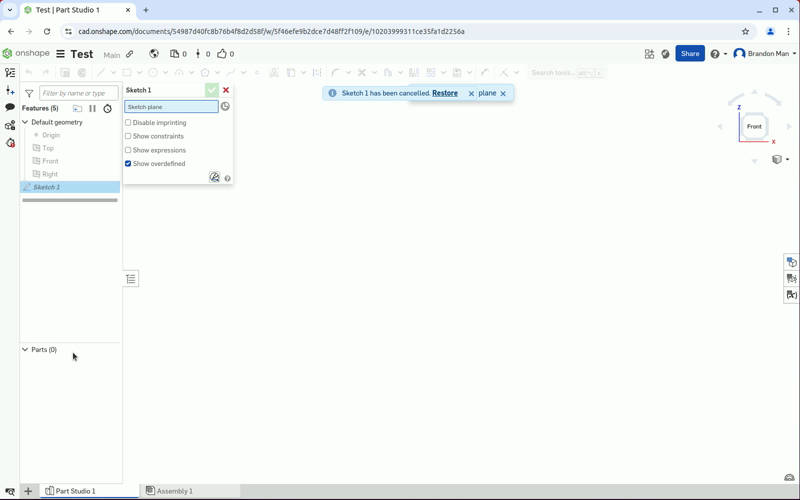
mouse_move(73, 163)
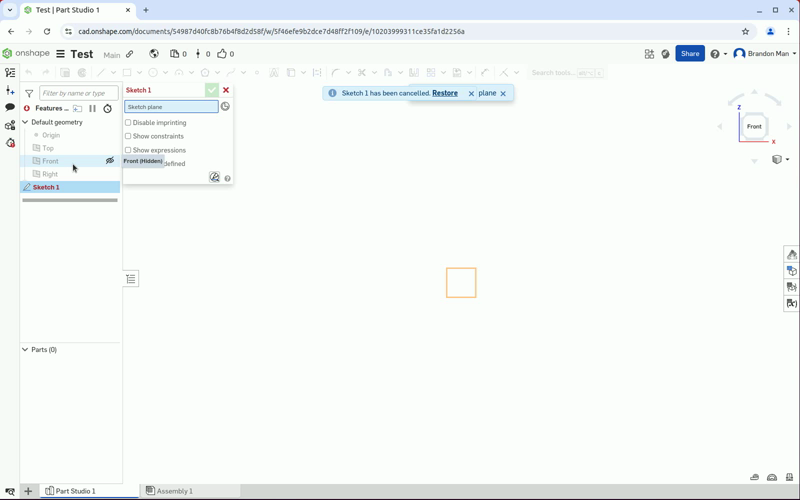
click(73, 163)
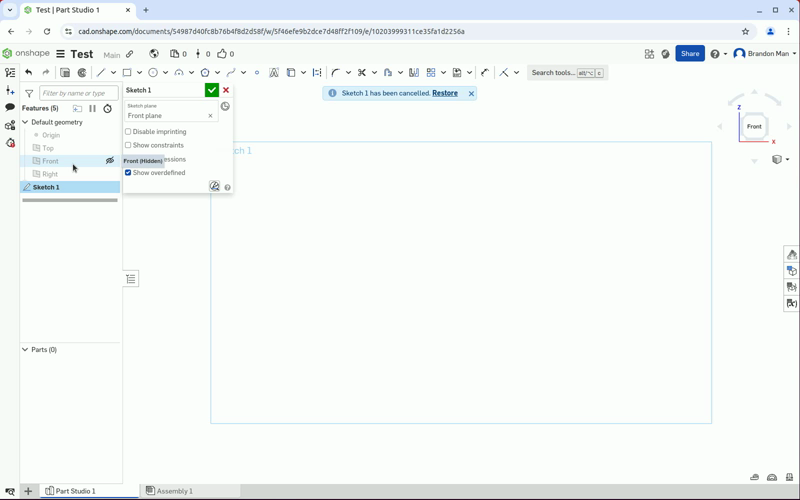
mouse_move(73, 352)
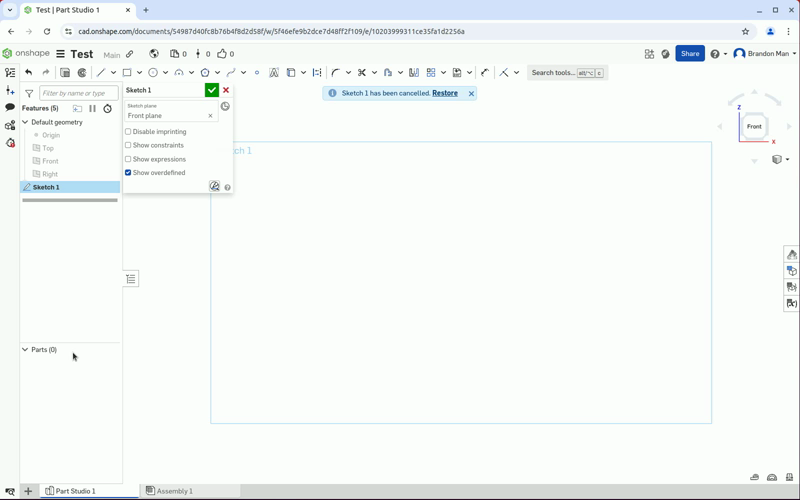
key(y)
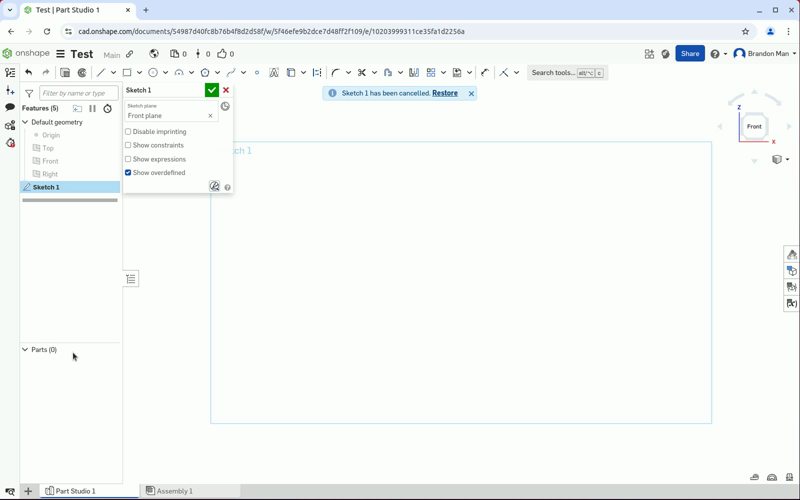
key(l)
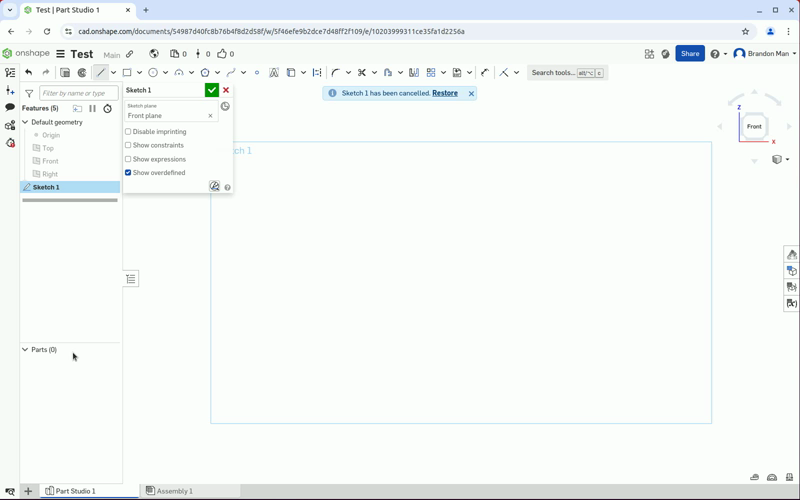
key_down(shift)
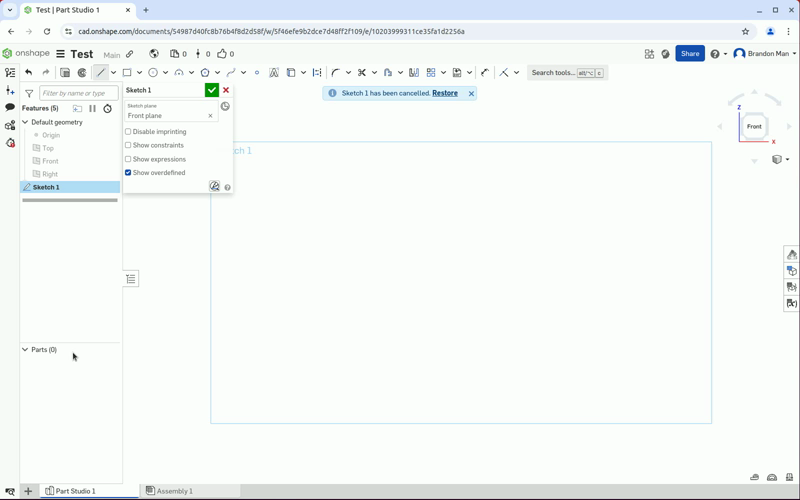
mouse_move(452, 287)
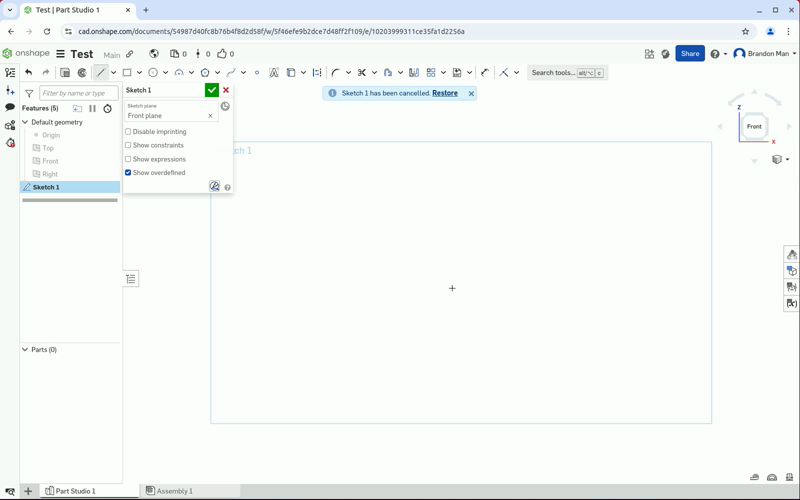
click(452, 287)
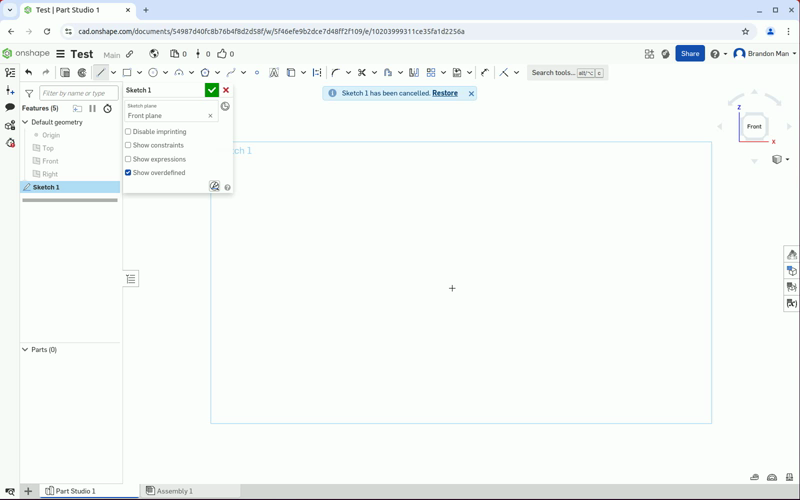
key_up(shift)
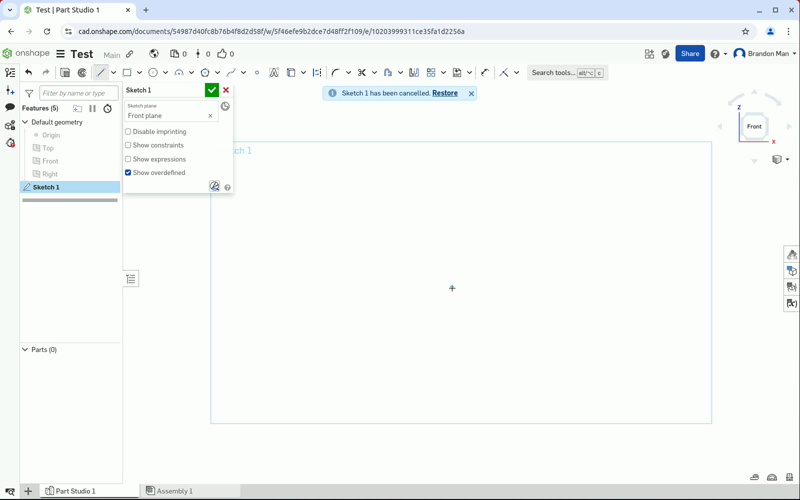
key_down(shift)
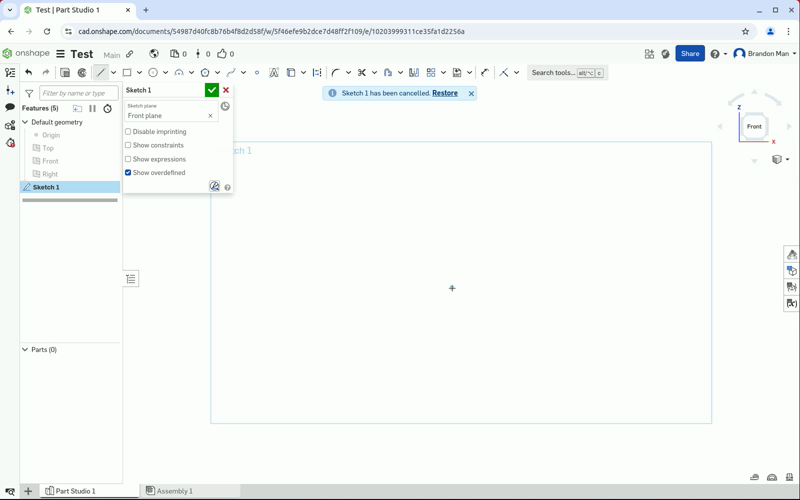
mouse_move(539, 287)
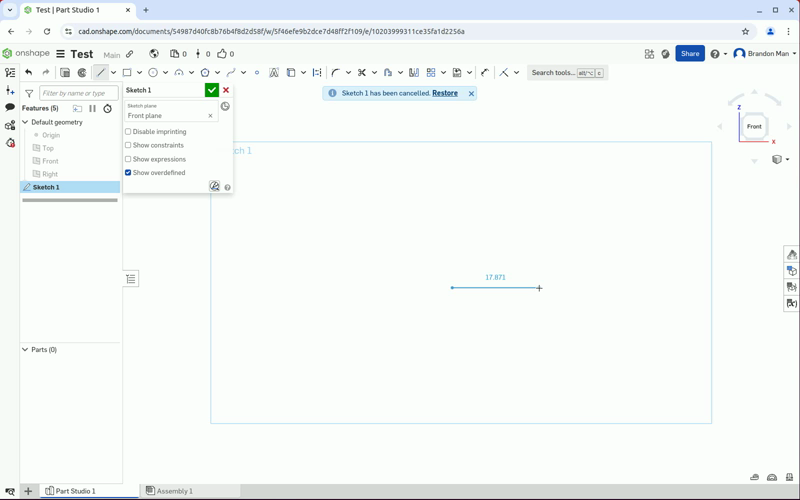
click(539, 287)
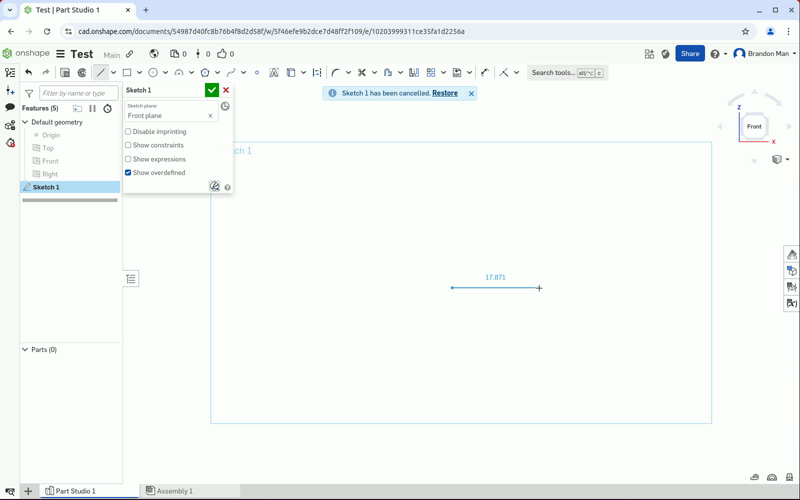
key_up(shift)
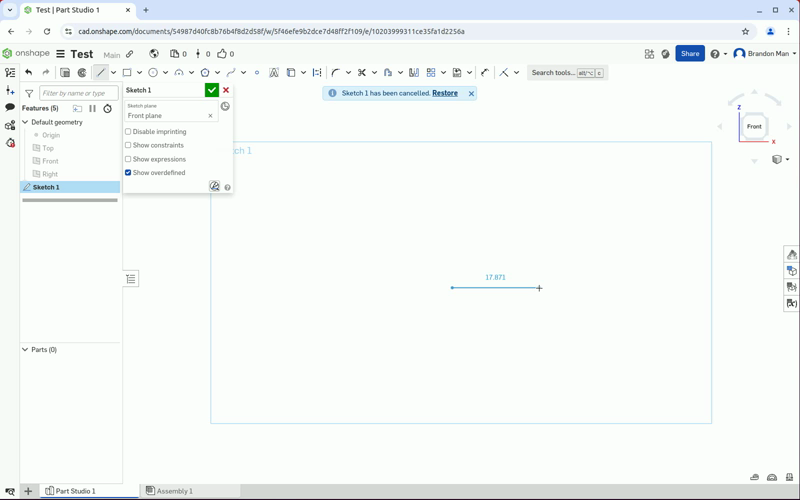
key_down(shift)
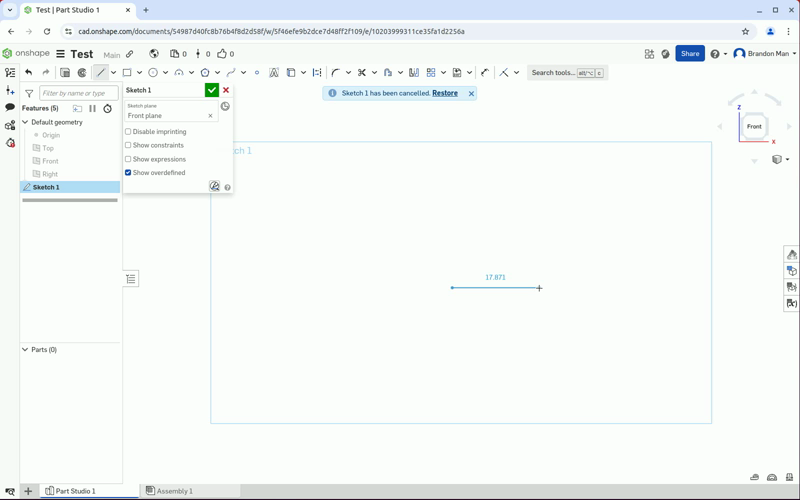
mouse_move(569, 287)
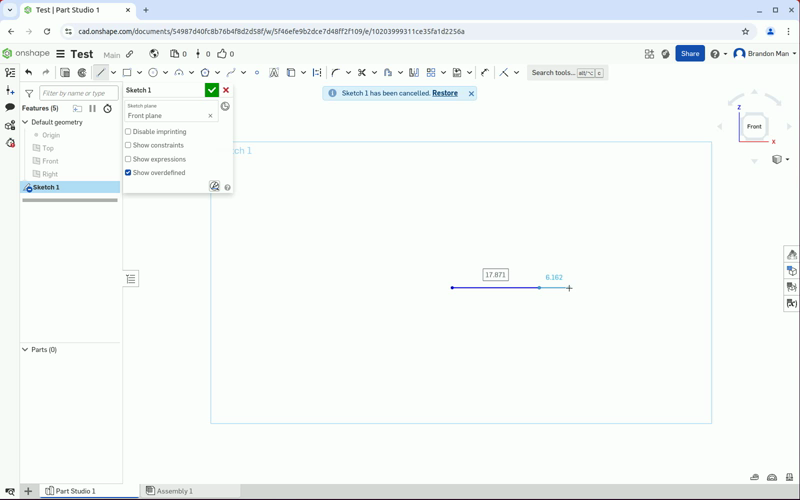
mouse_move(539, 271)
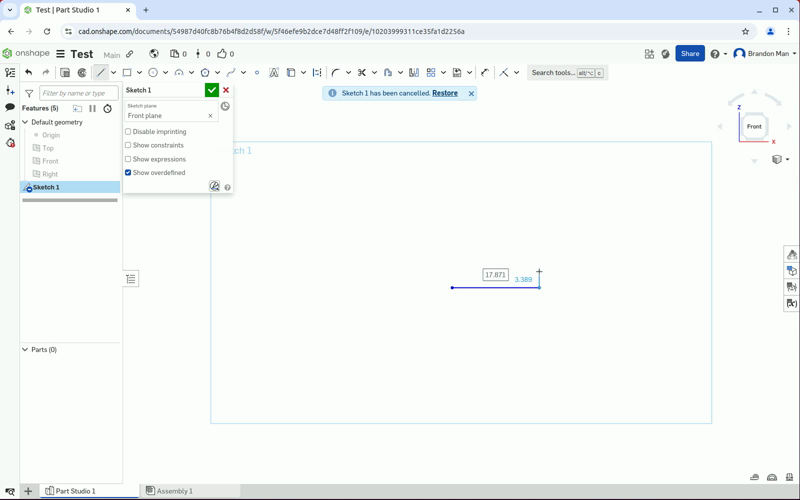
click(539, 271)
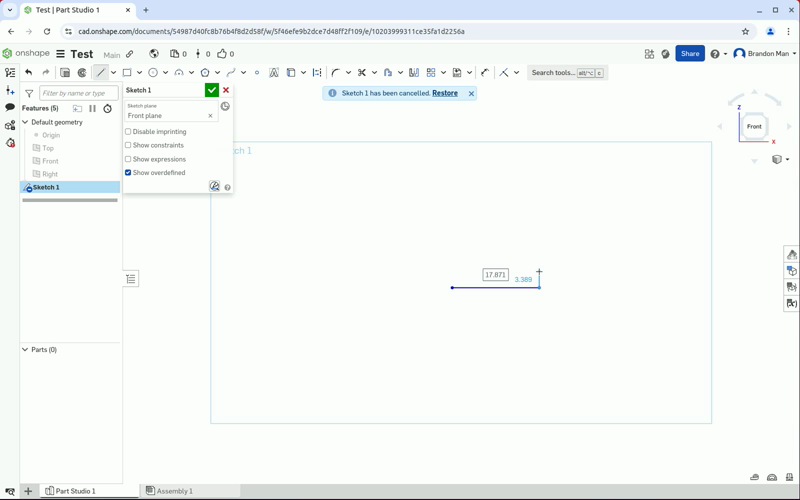
key_up(shift)
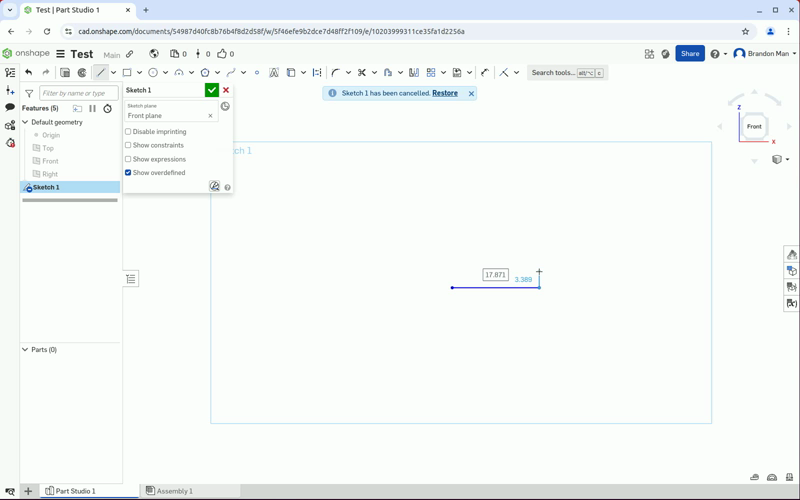
key_down(shift)
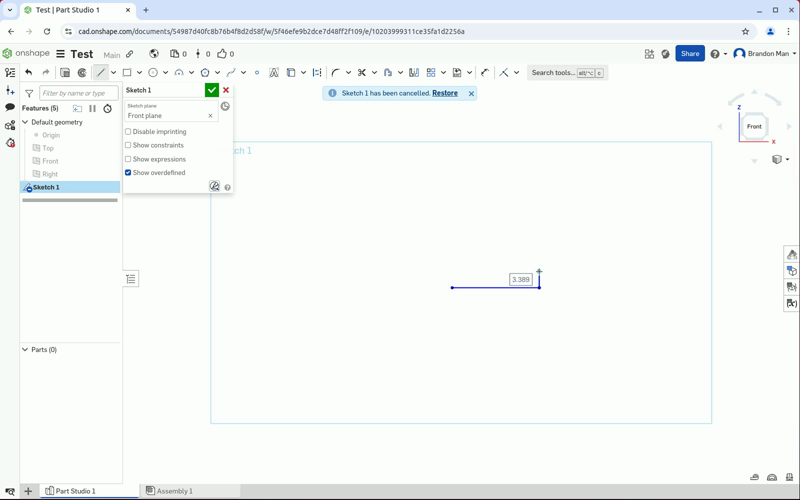
mouse_move(452, 271)
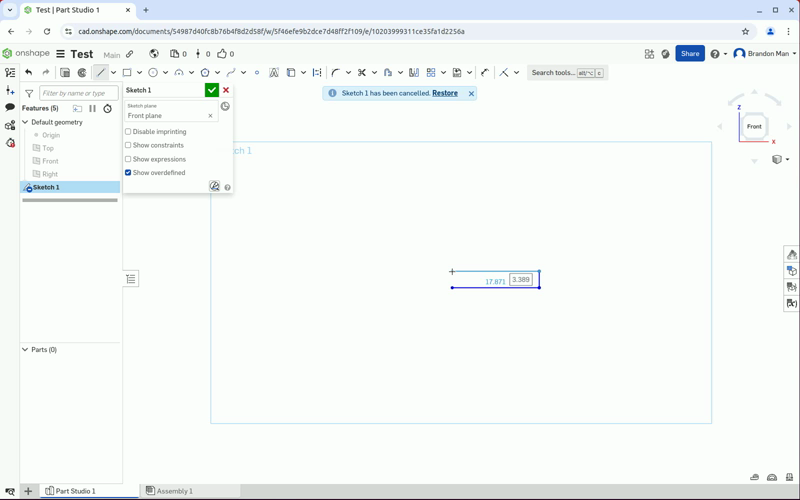
click(452, 271)
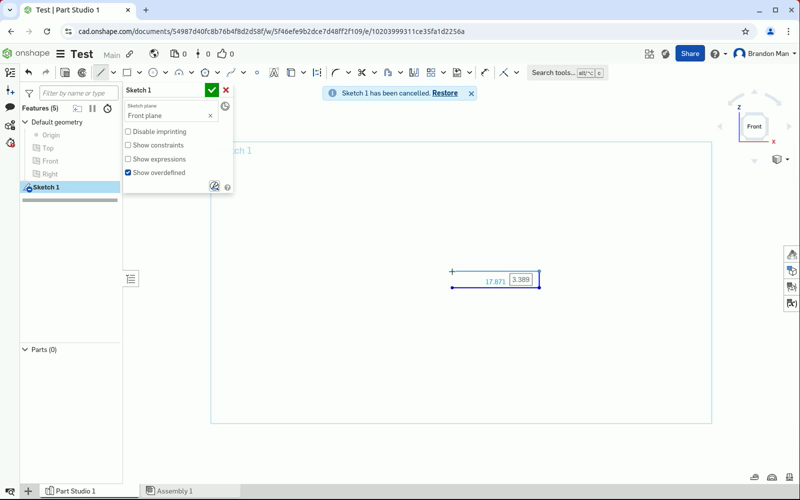
key_up(shift)
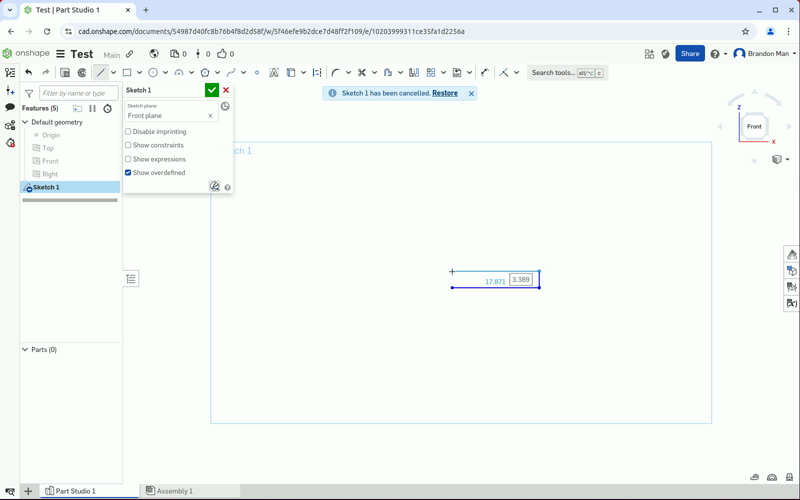
mouse_move(482, 271)
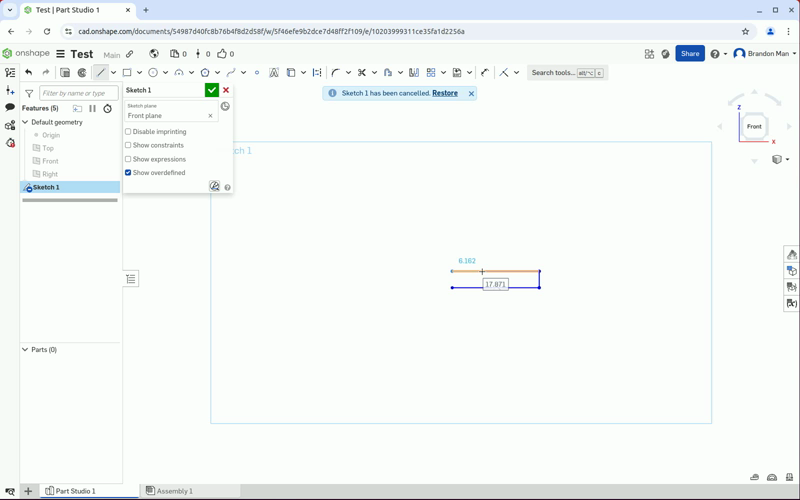
key_down(shift)
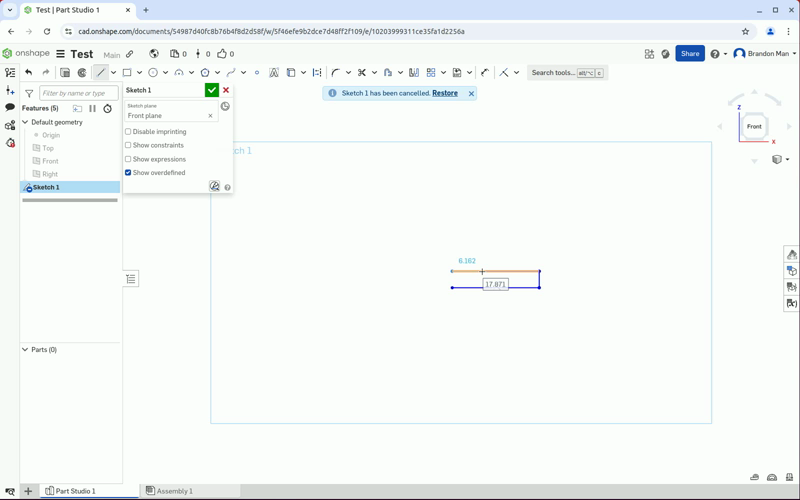
mouse_move(452, 287)
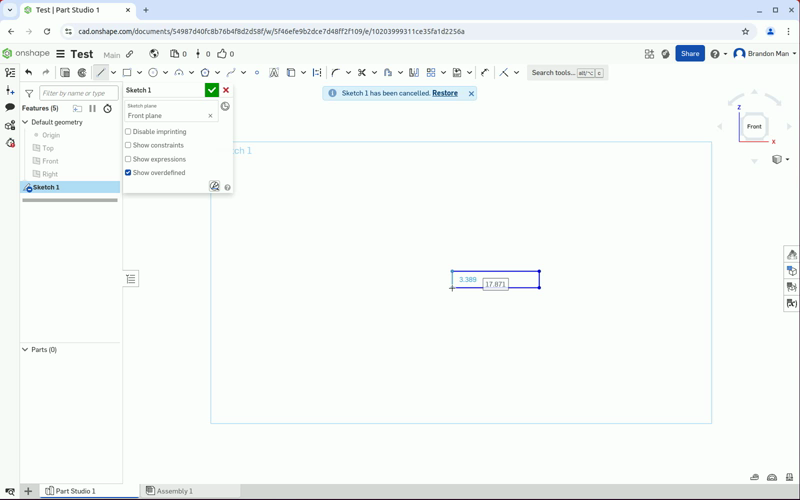
key_up(shift)
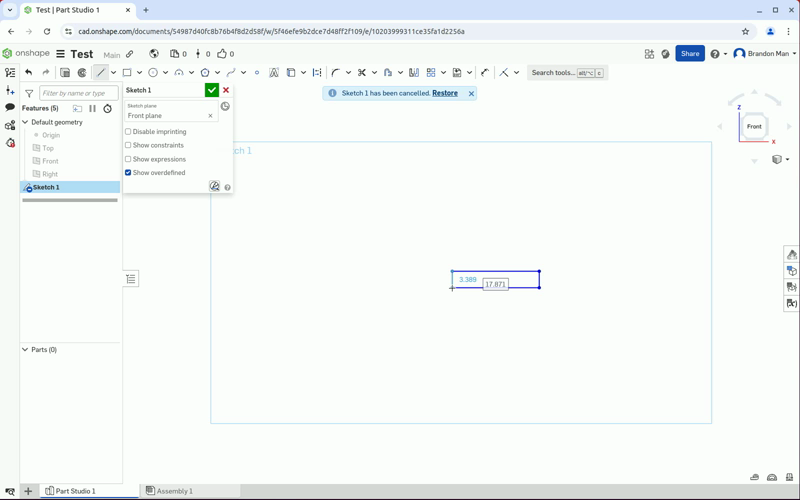
click(452, 287)
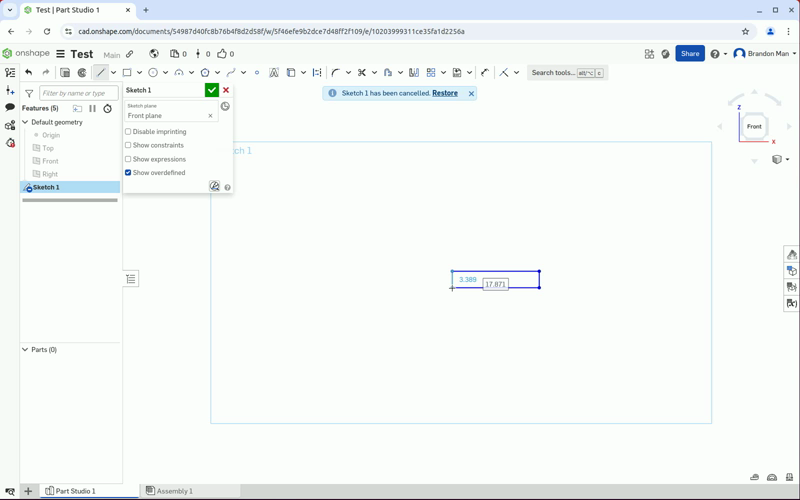
key(esc)
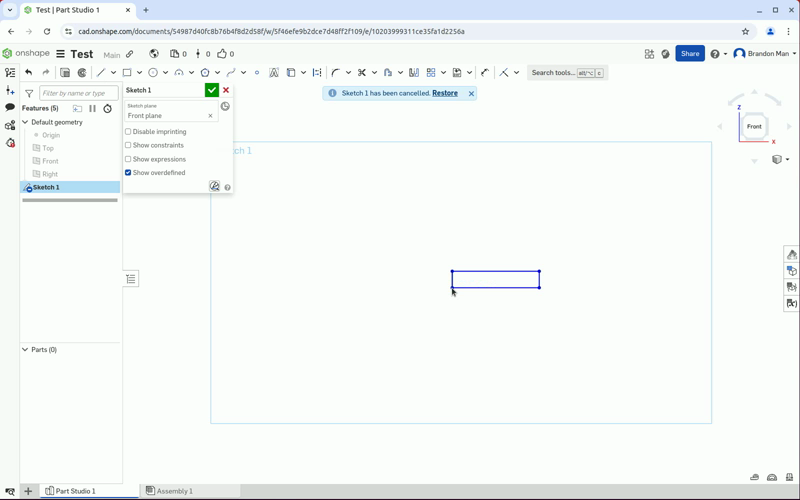
mouse_move(483, 280)
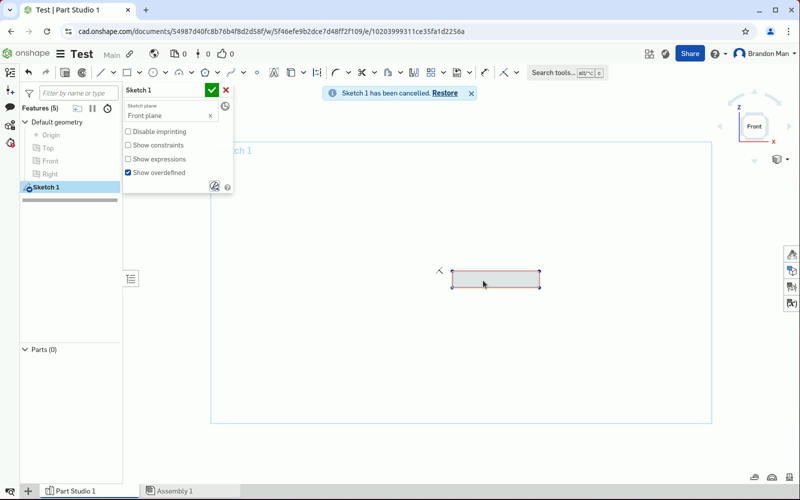
scroll(6)
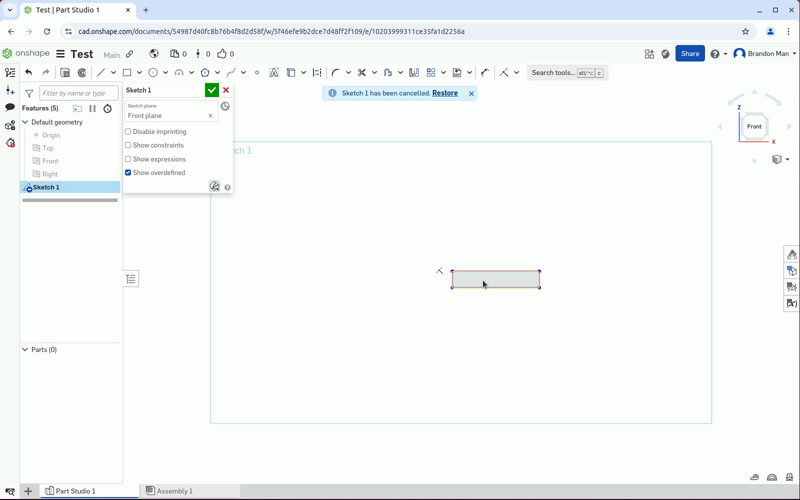
scroll(6)
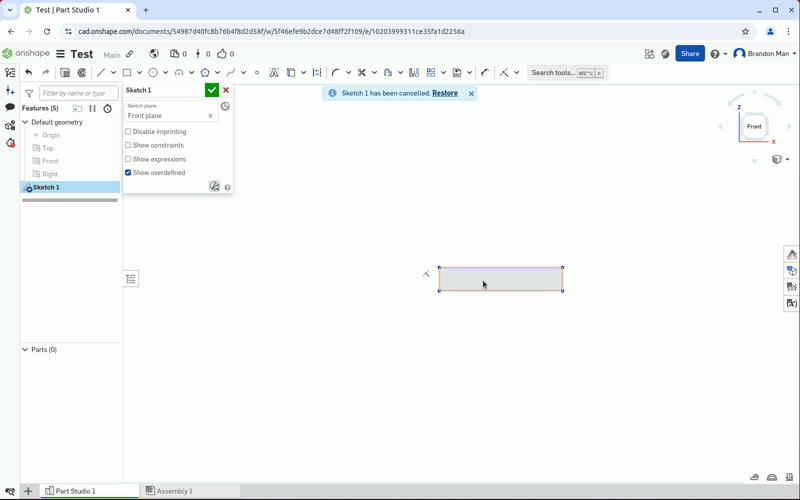
scroll(6)
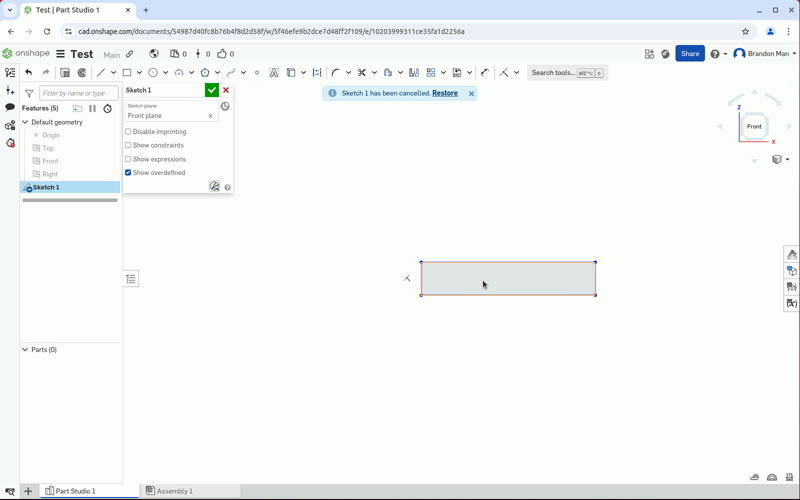
scroll(6)
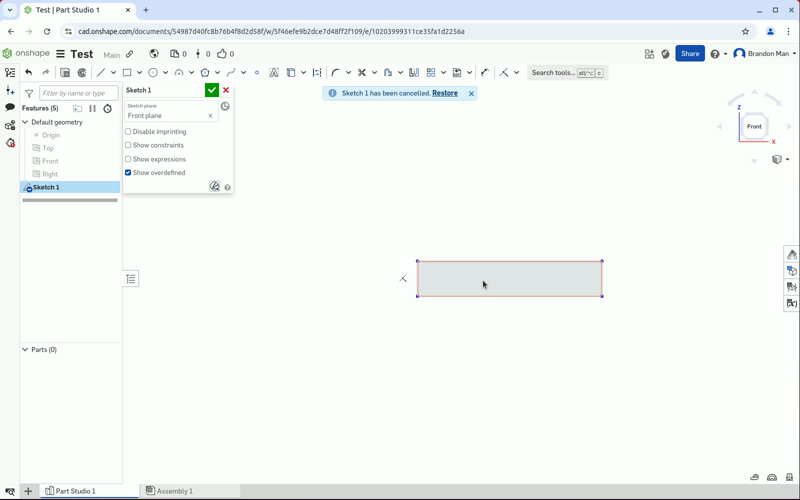
scroll(6)
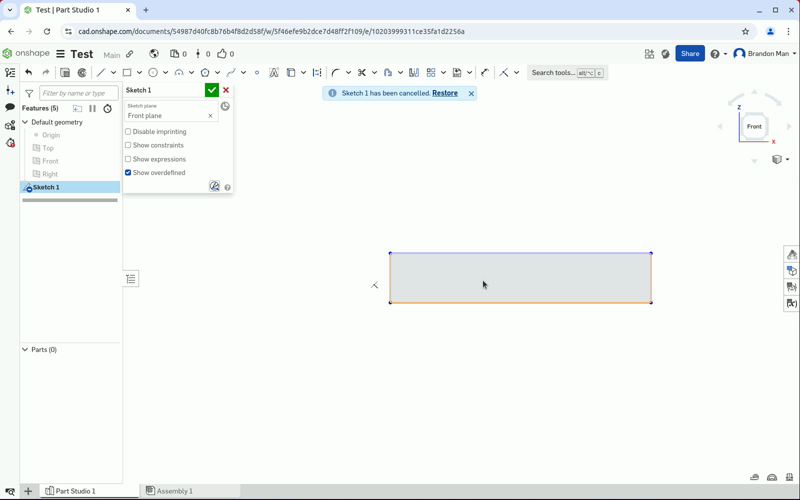
scroll(6)
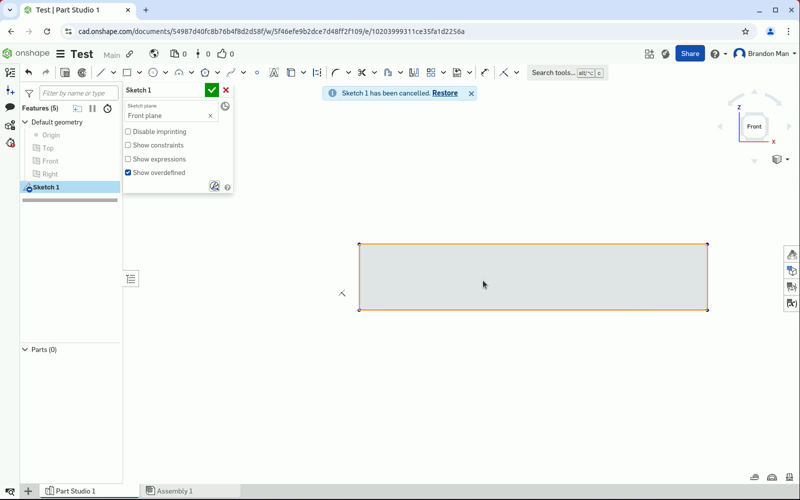
scroll(6)
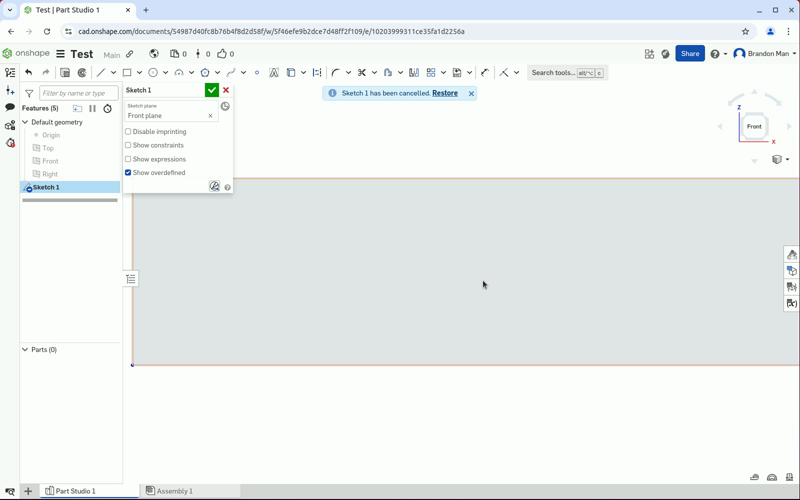
click(483, 280)
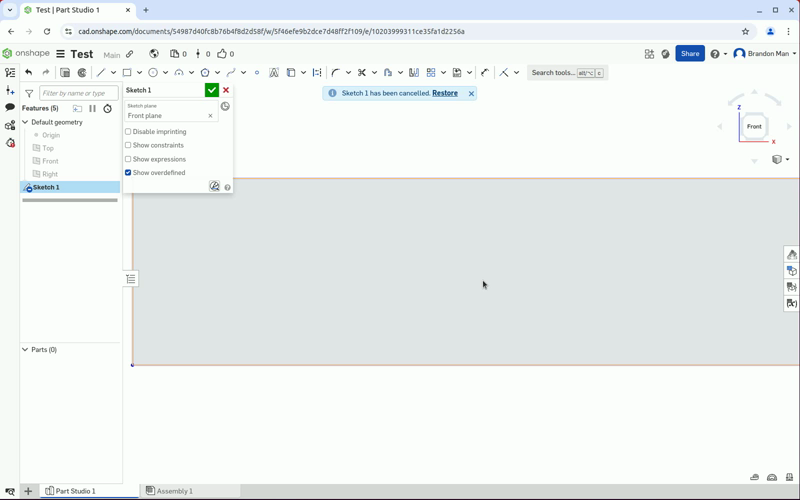
scroll(-6)
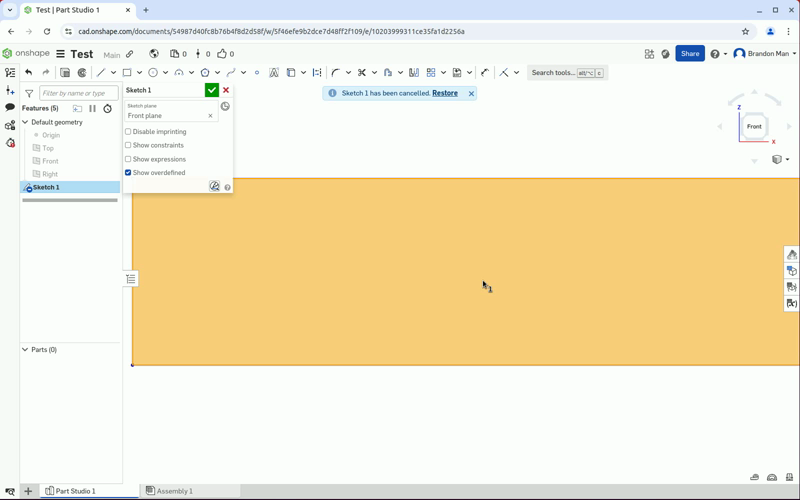
scroll(-6)
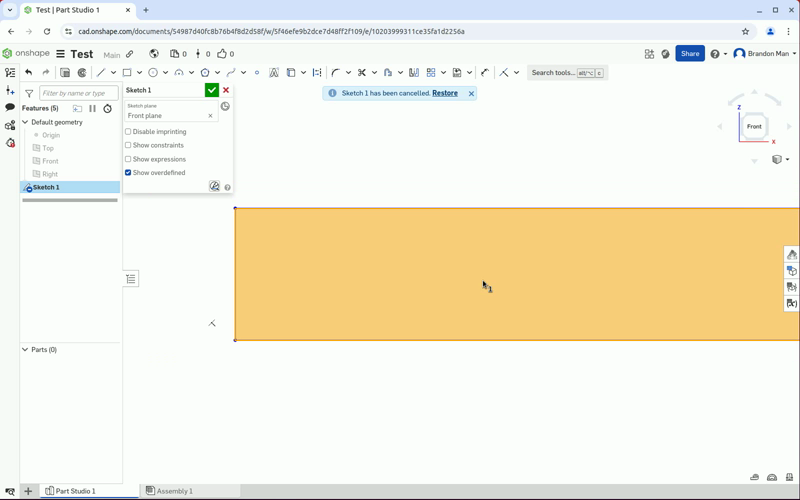
scroll(-6)
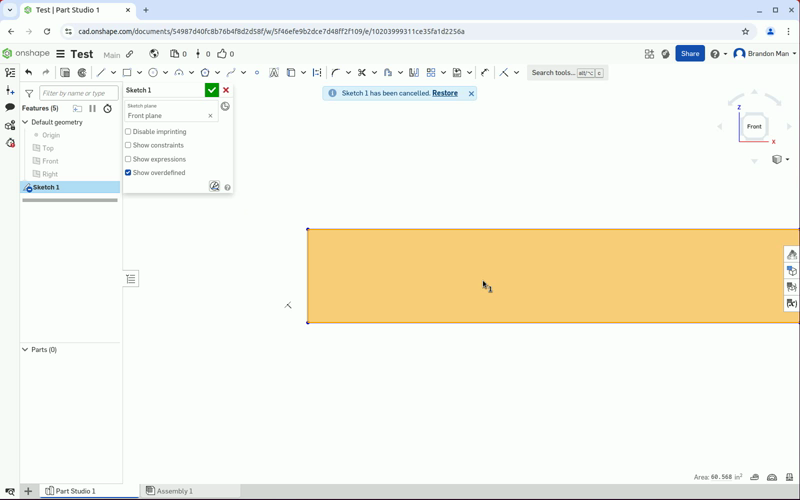
scroll(-6)
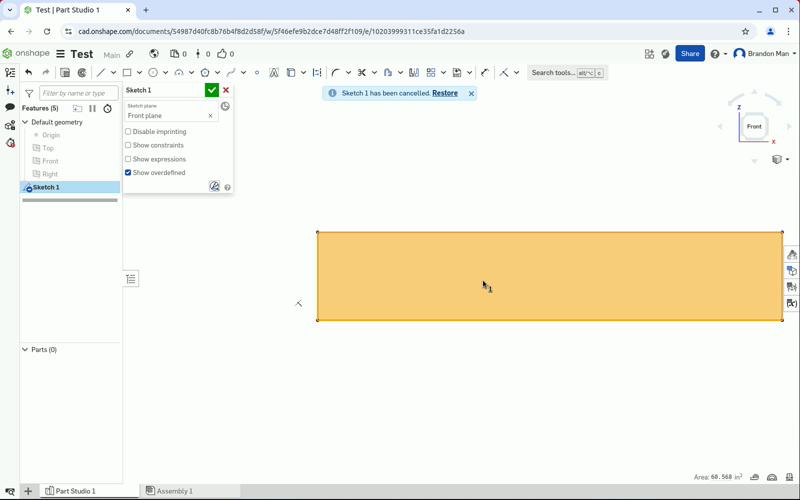
scroll(-6)
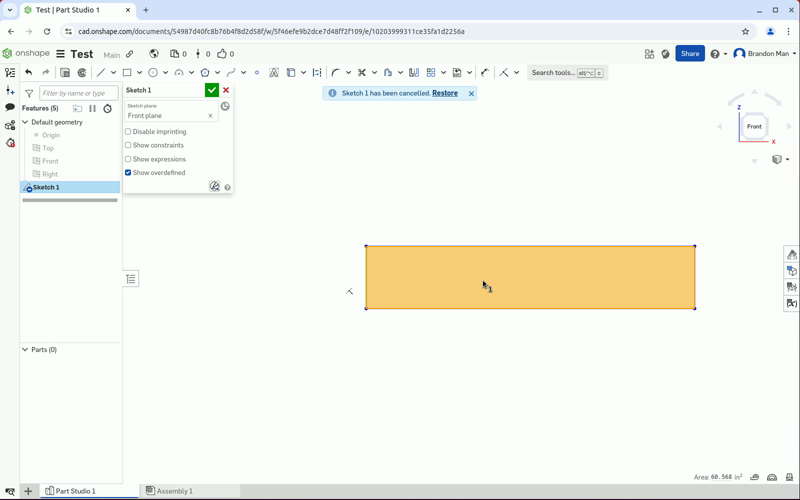
scroll(-6)
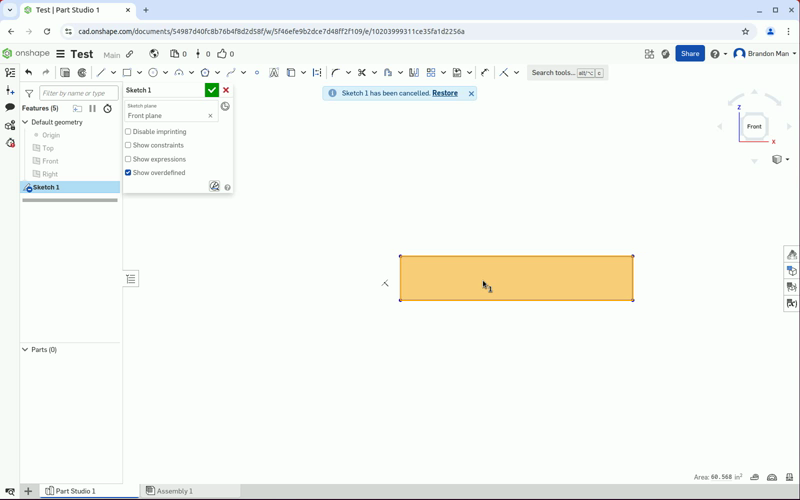
scroll(-6)
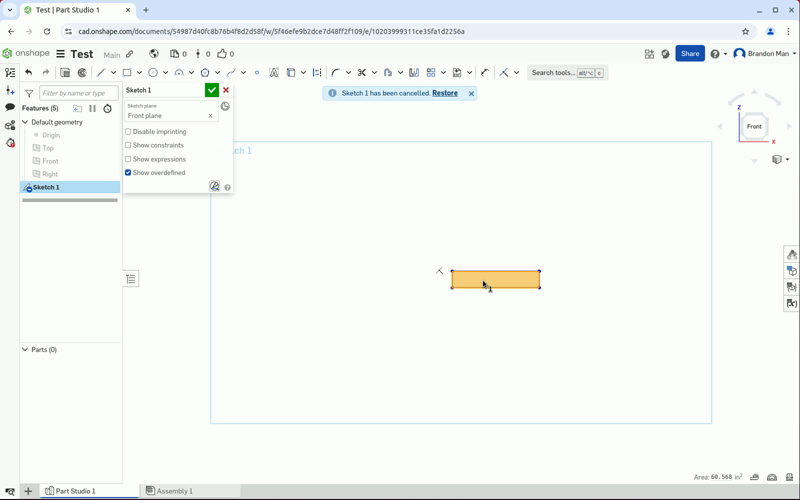
mouse_move(73, 352)
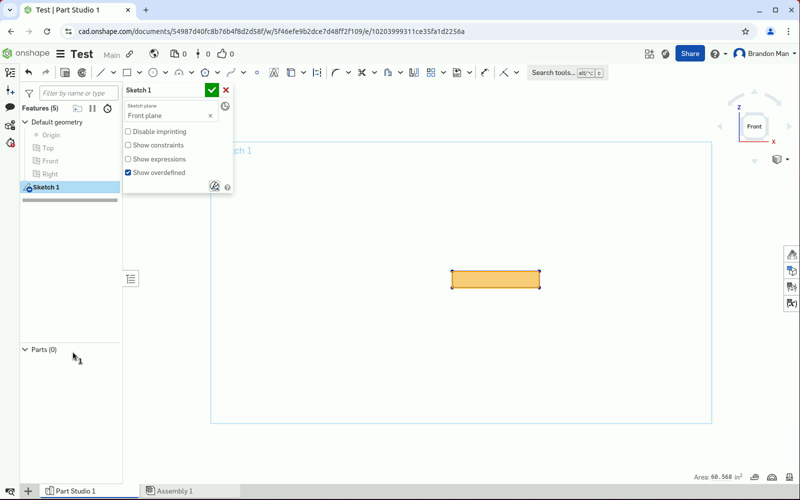
key(shift+y)
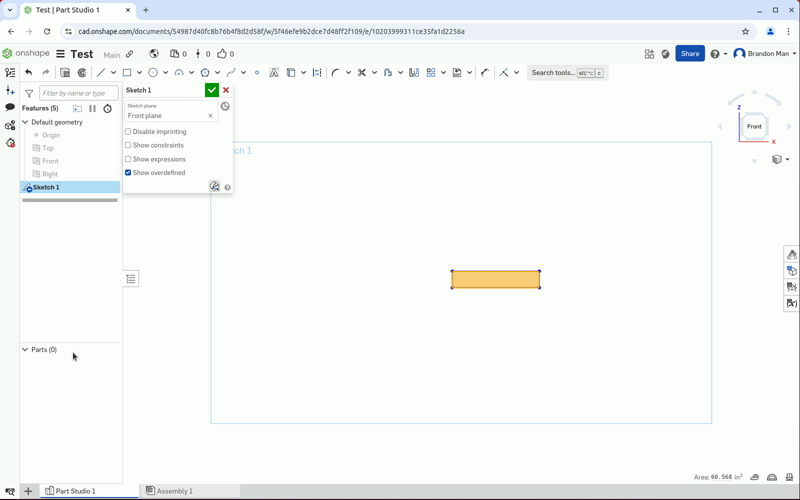
key(shift+e)
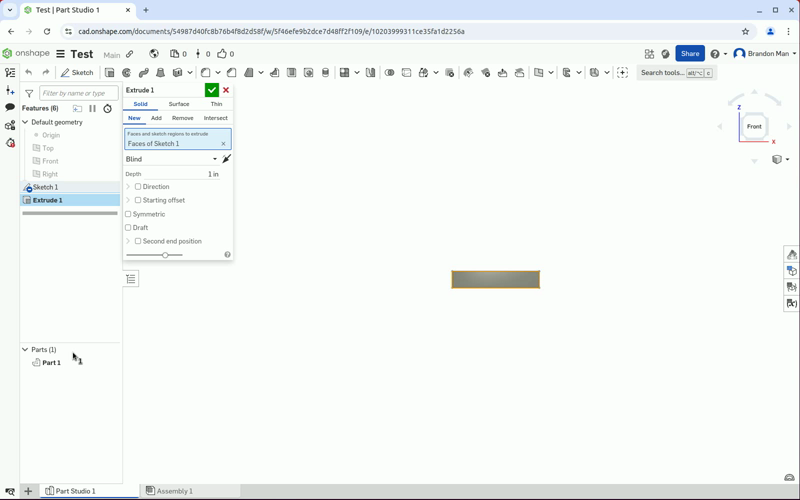
mouse_move(143, 106)
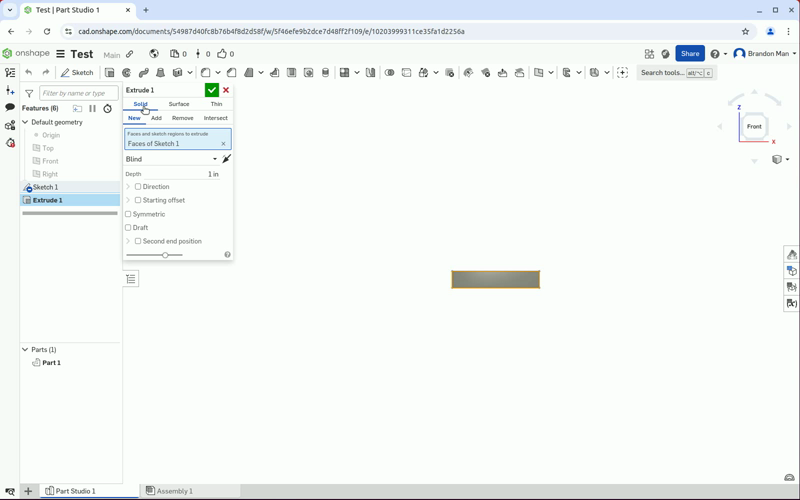
click(143, 106)
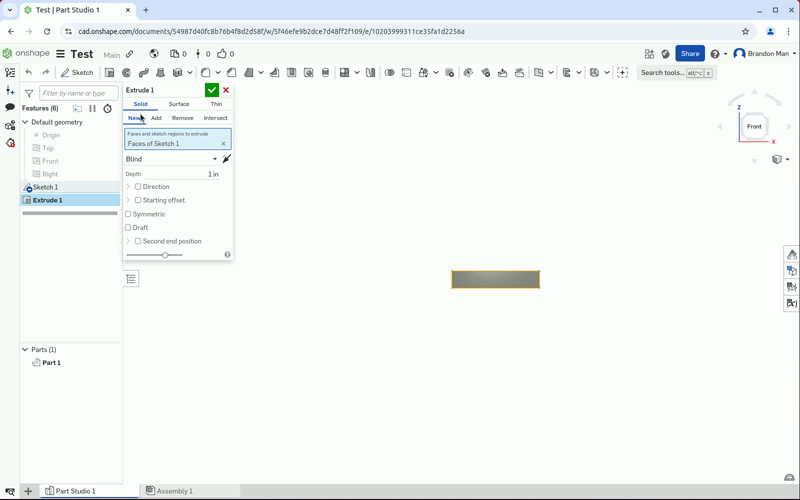
mouse_move(137, 120)
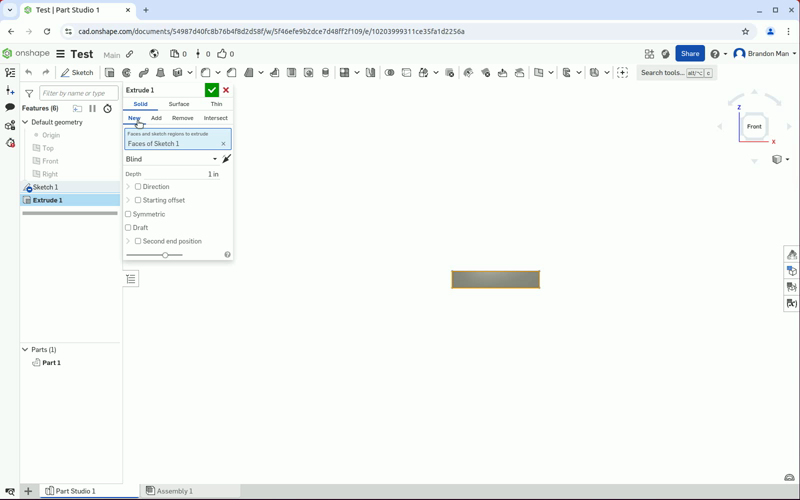
click(137, 120)
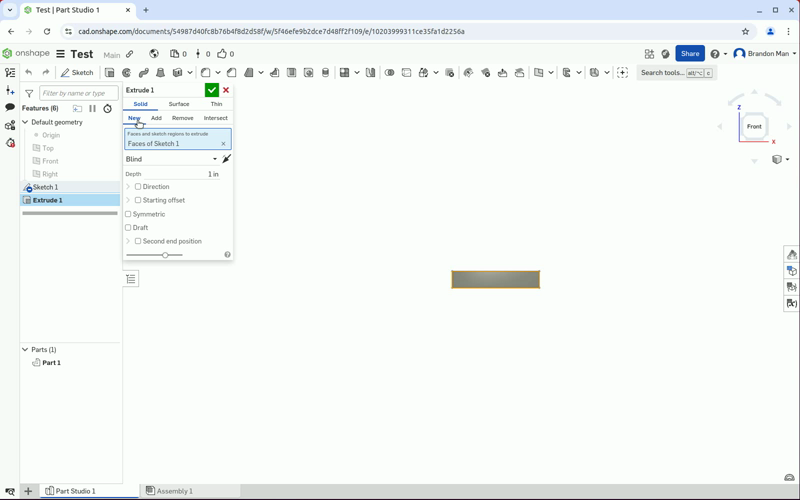
key(tab, 4)
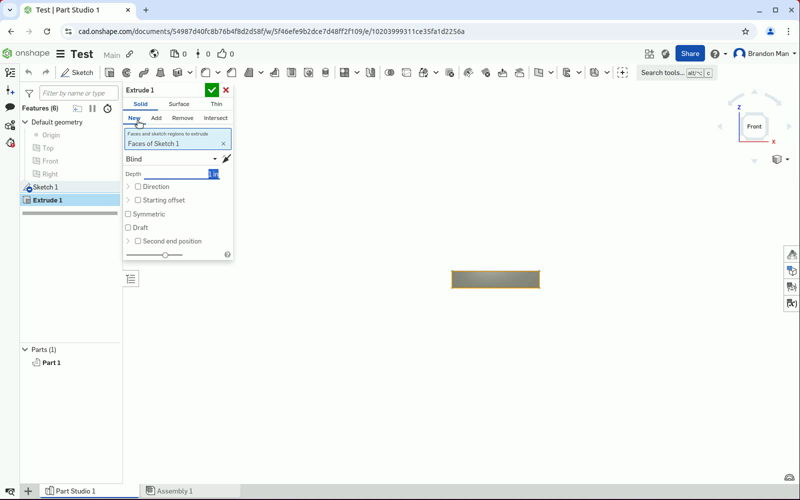
text(13.721)
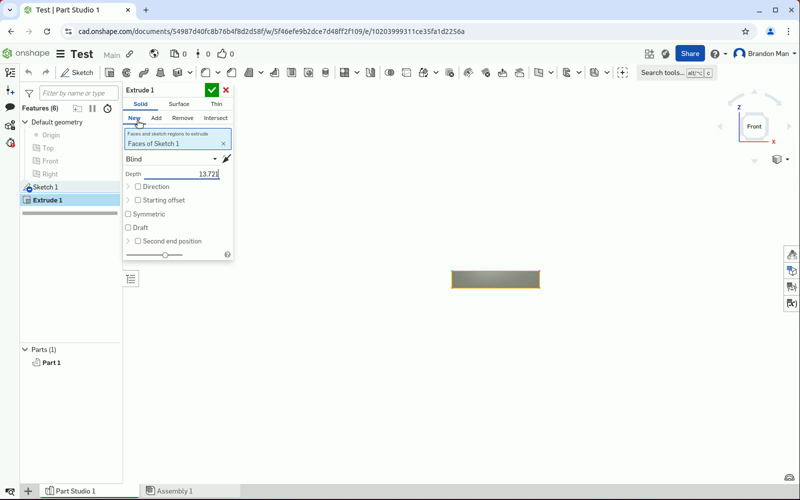
key(enter)
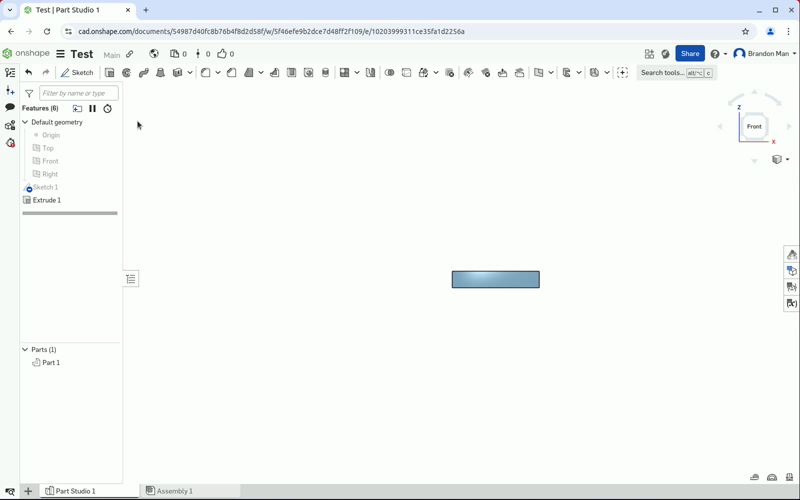
key(shift+h)
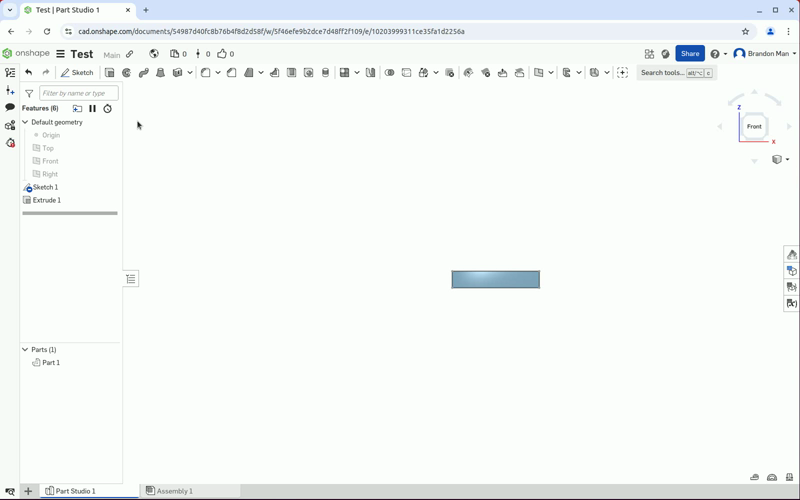
key(shift+h)
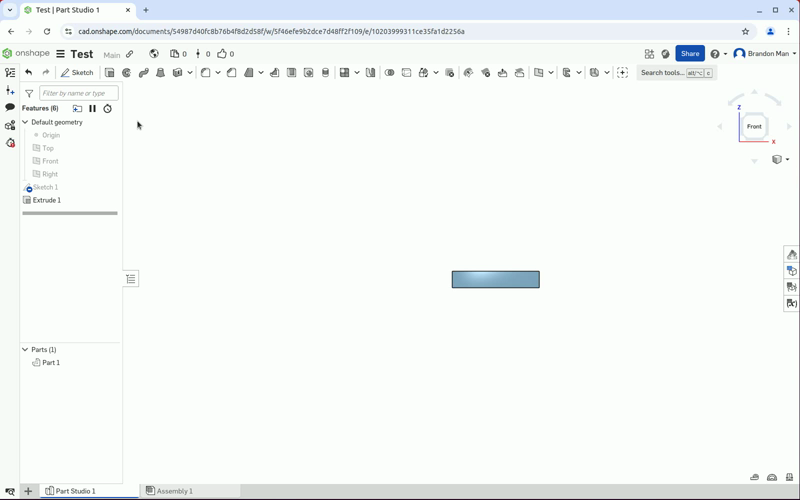
mouse_move(73, 189)
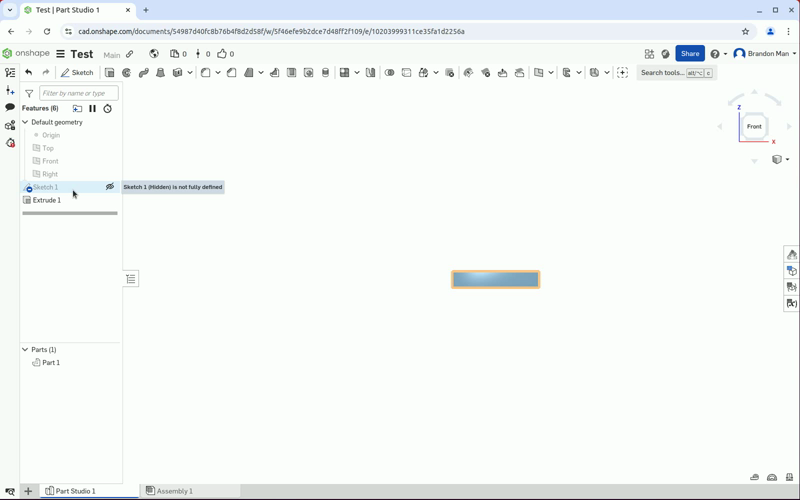
click(73, 189)
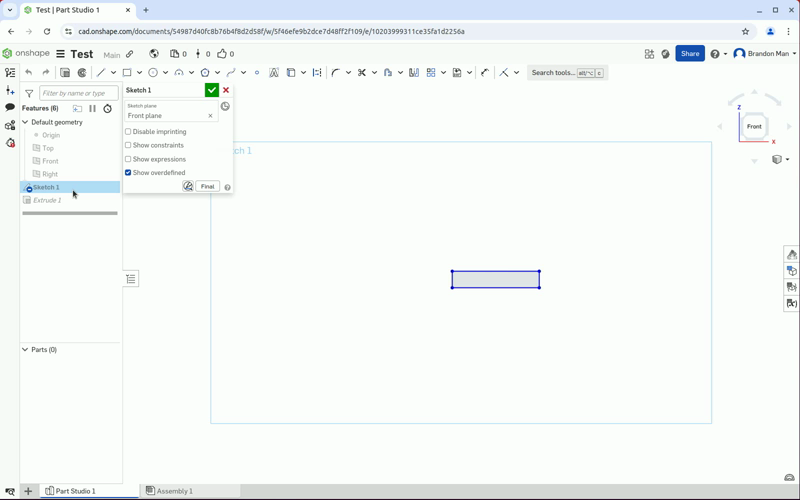
mouse_move(229, 92)
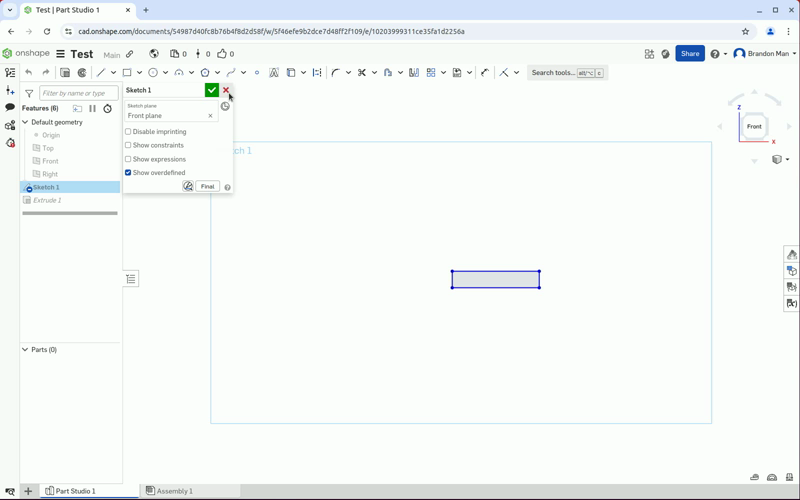
click(229, 92)
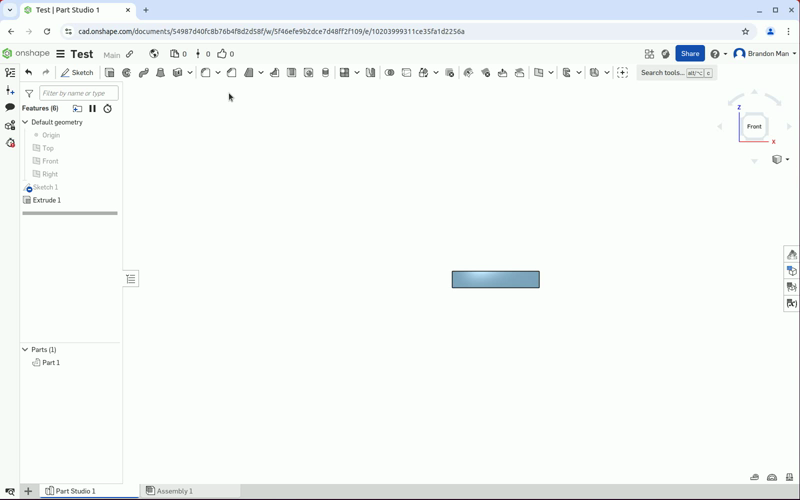
mouse_move(73, 352)
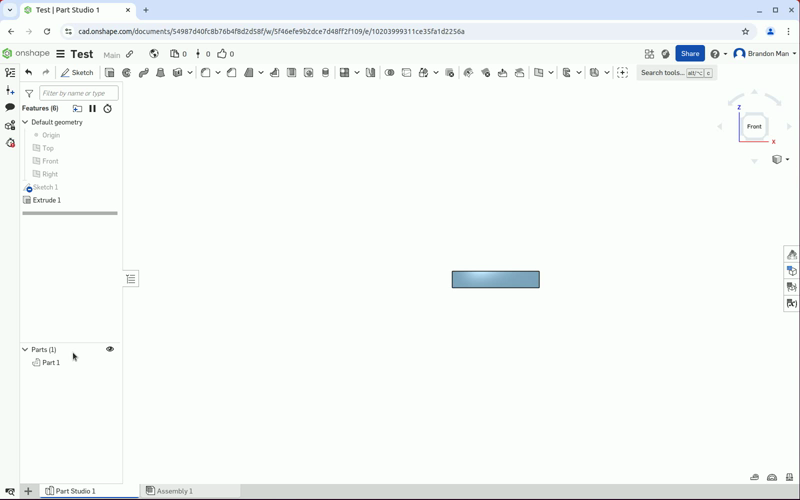
key(y)
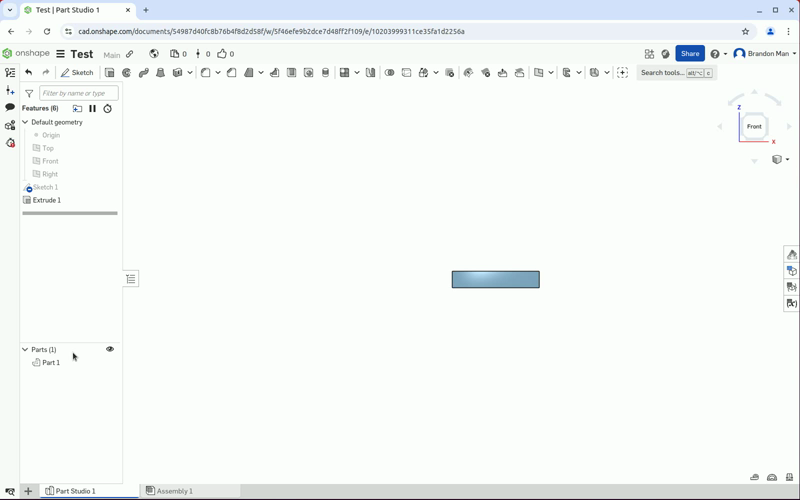
key(shift+p)
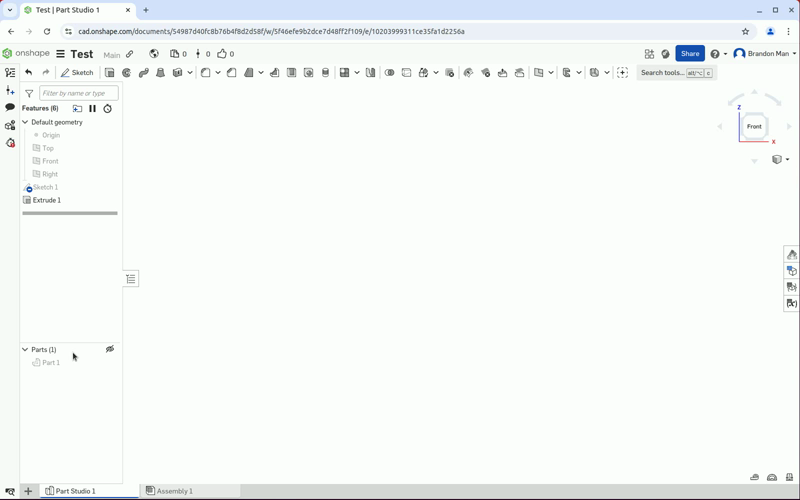
key(space)
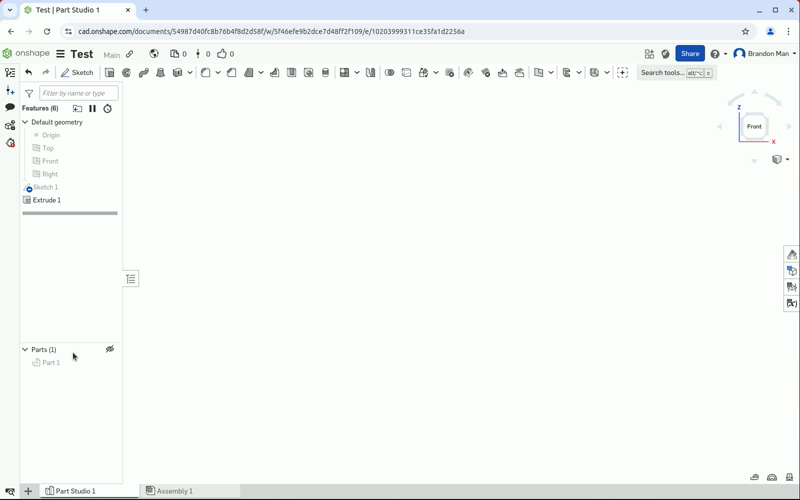
key_down(shift)
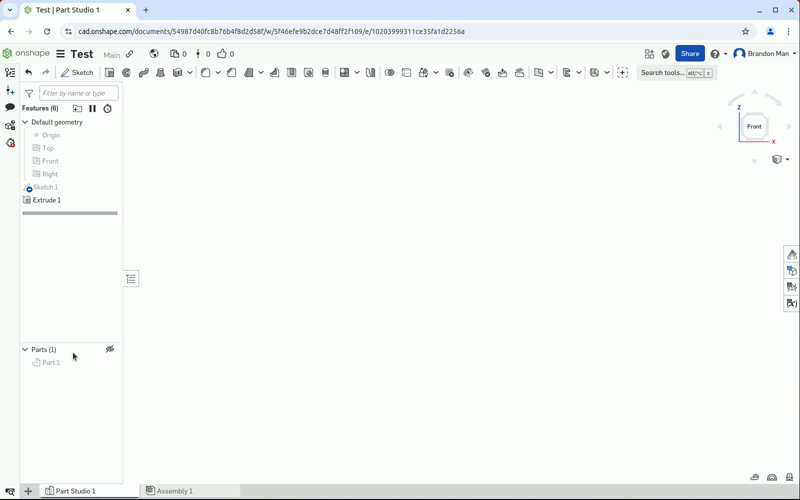
key(down)
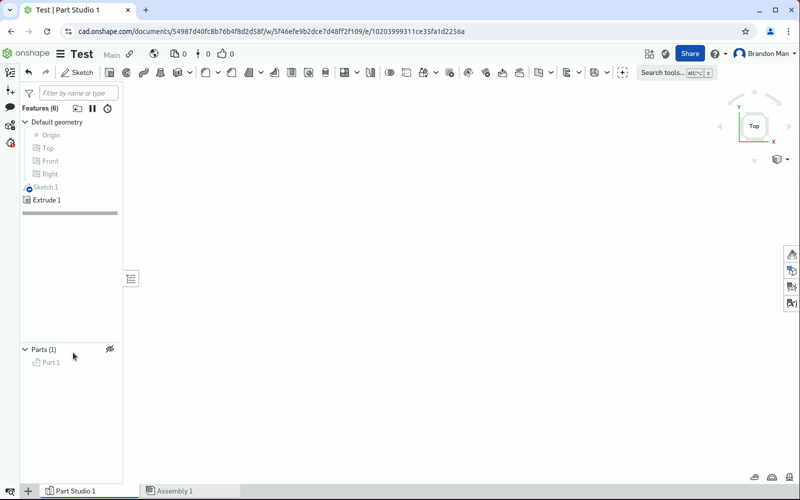
key_up(shift)
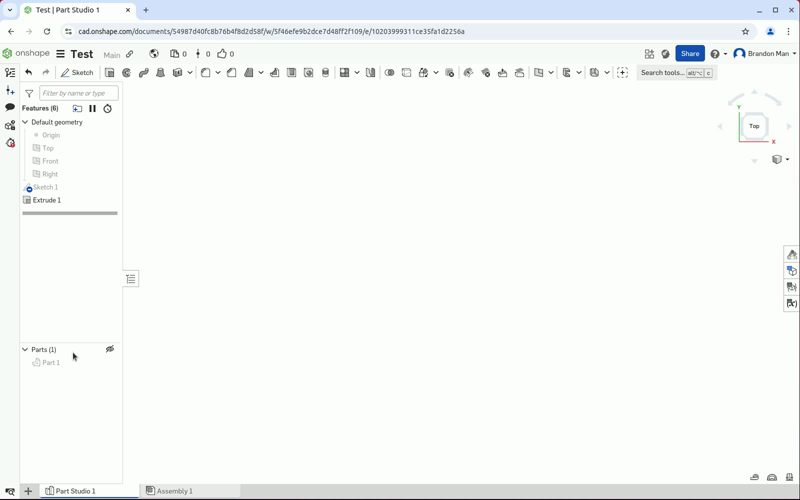
mouse_move(73, 352)
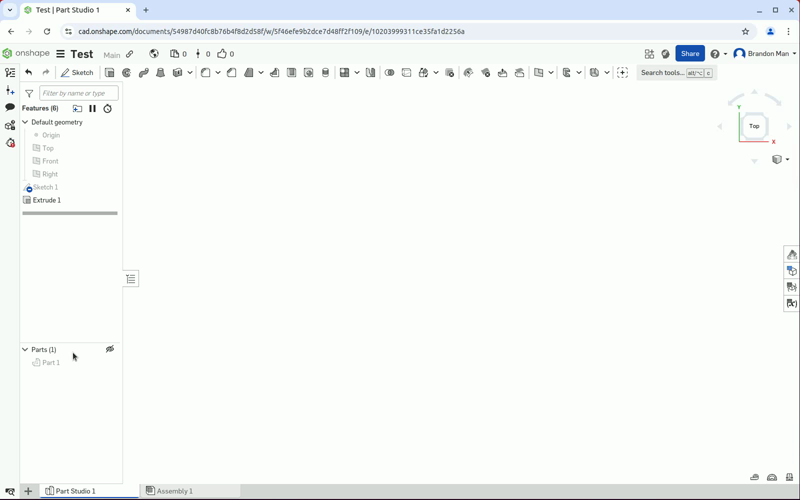
key(shift+y)
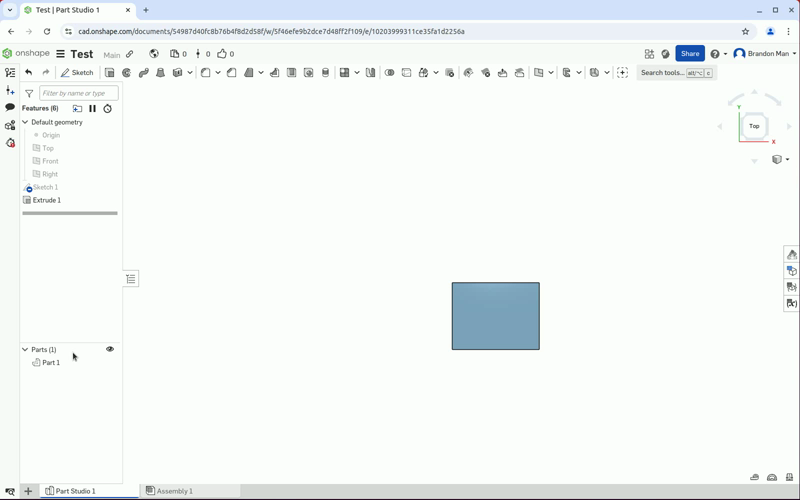
mouse_move(541, 75)
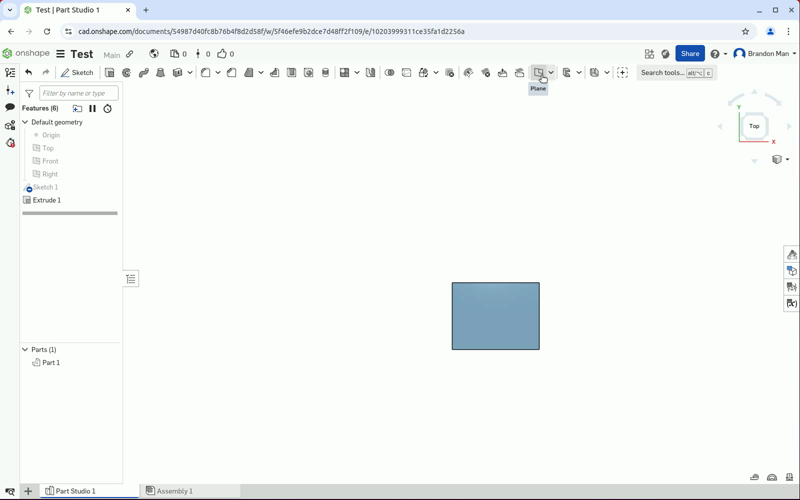
click(541, 75)
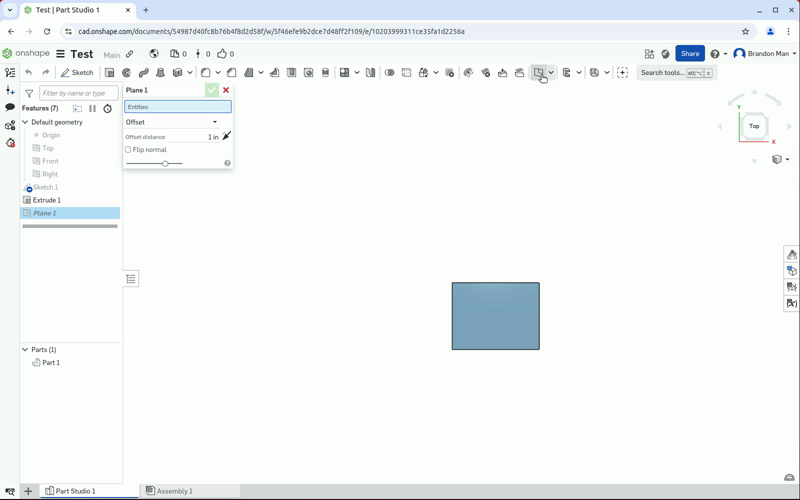
mouse_move(73, 150)
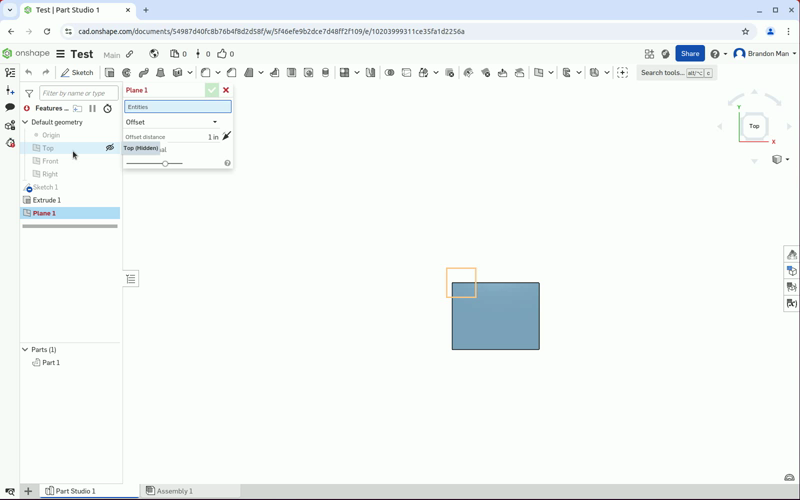
click(73, 150)
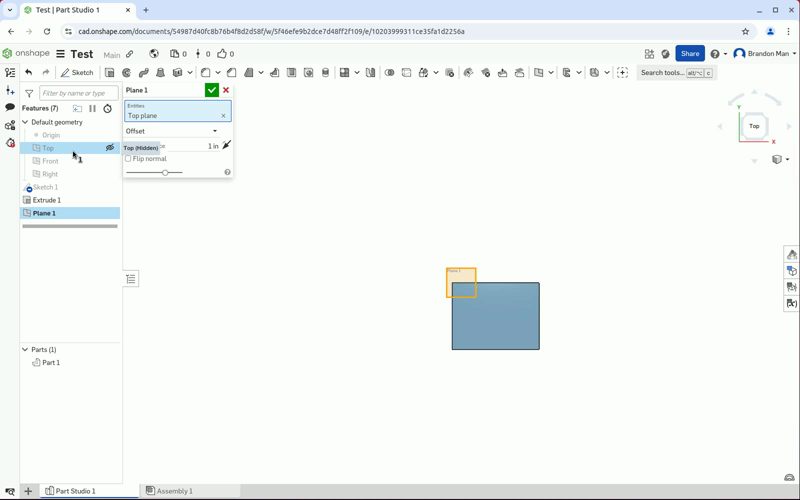
key(tab, 2)
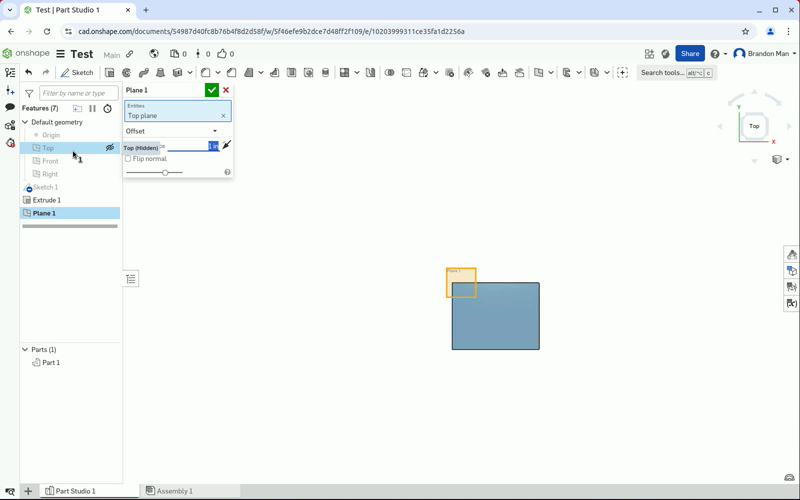
text(2.403)
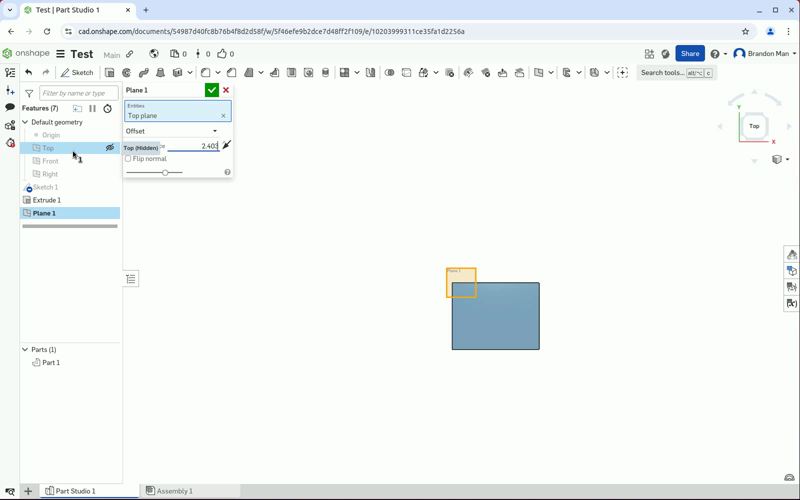
key(enter, 2)
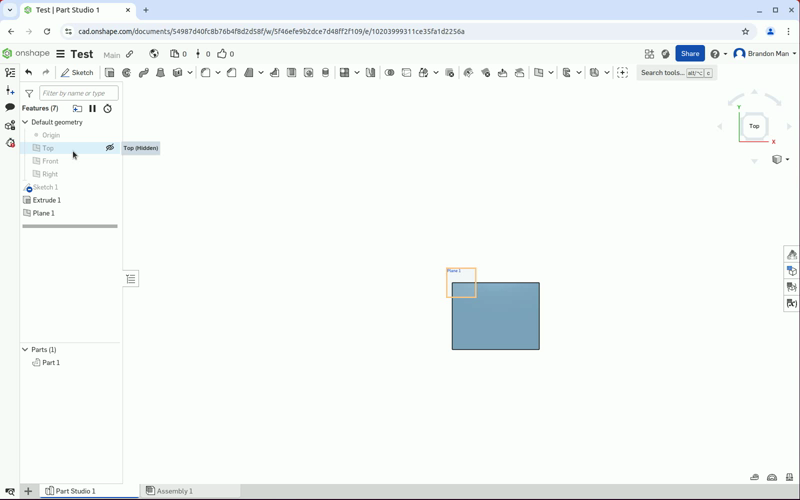
key(shift+s)
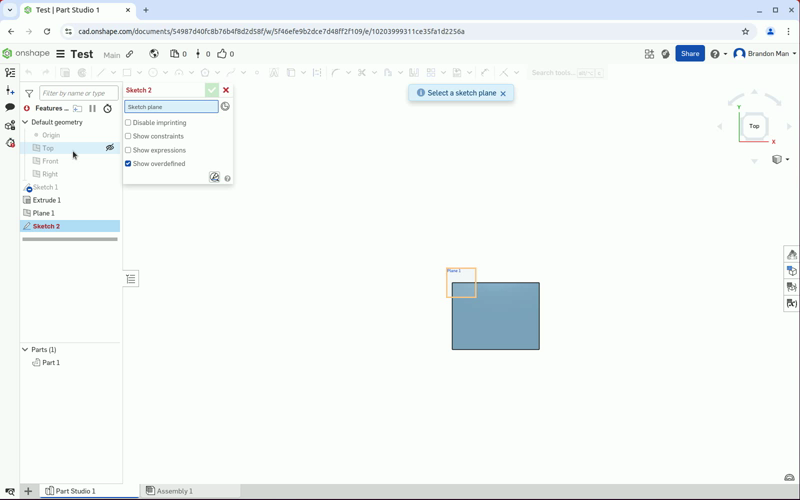
mouse_move(73, 215)
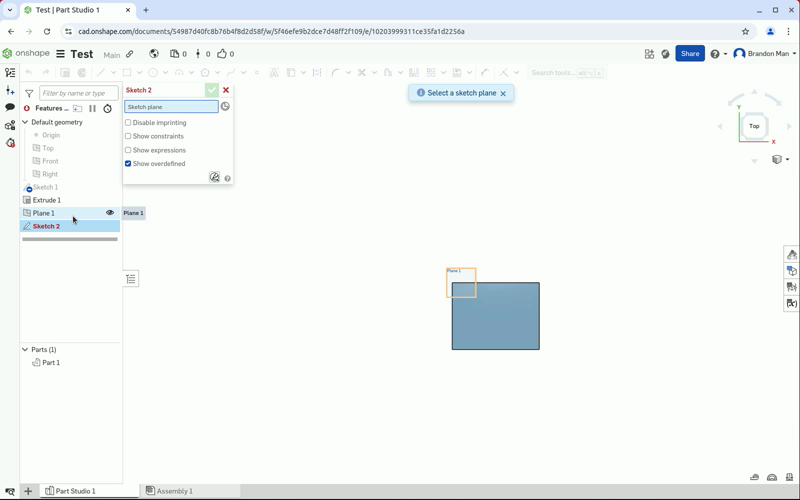
click(73, 215)
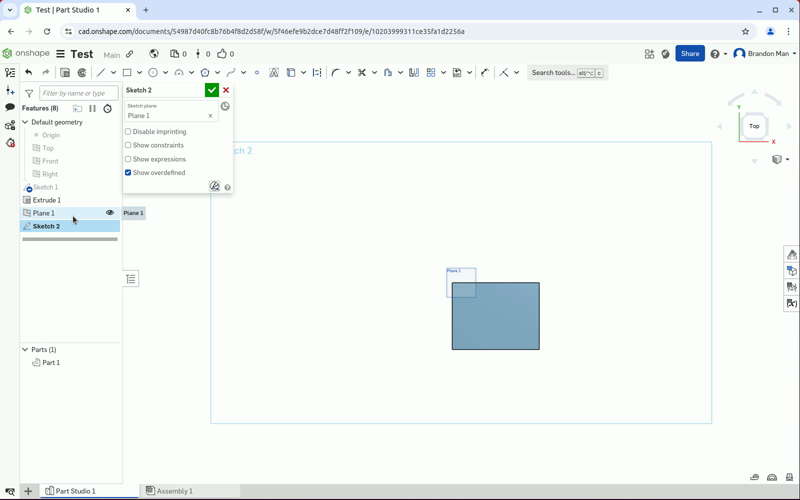
mouse_move(73, 352)
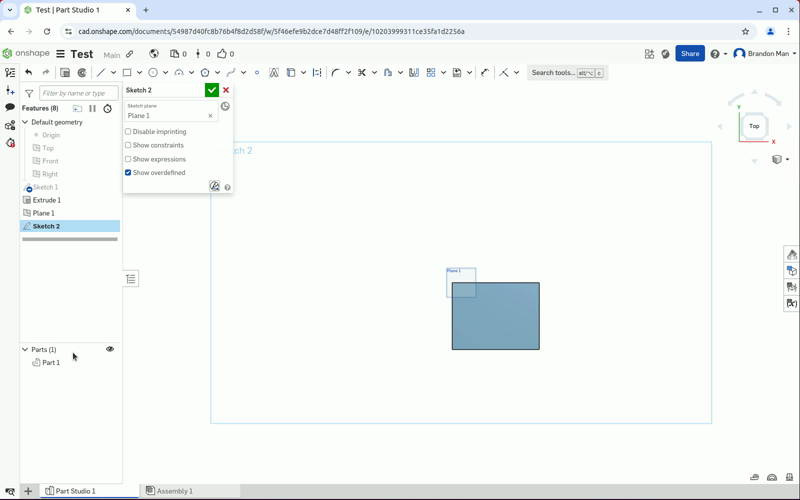
key(y)
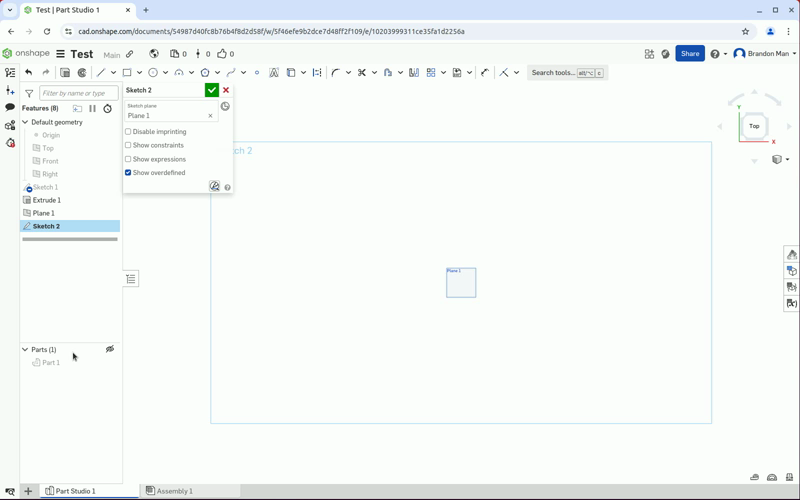
key(l)
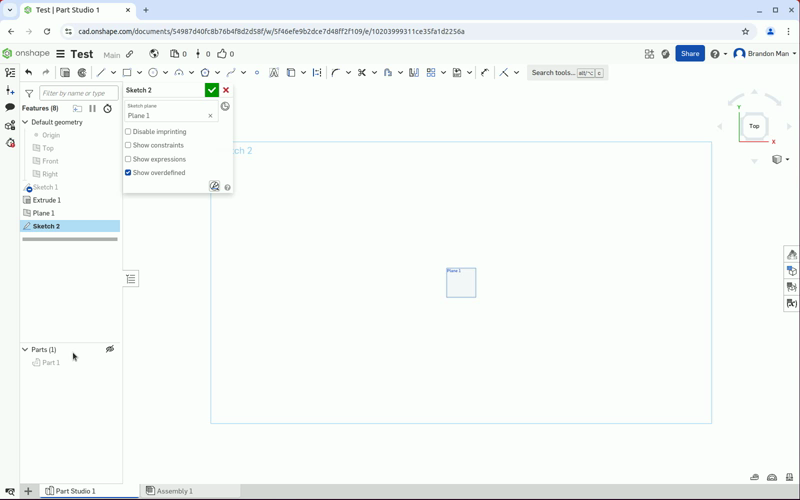
key_down(shift)
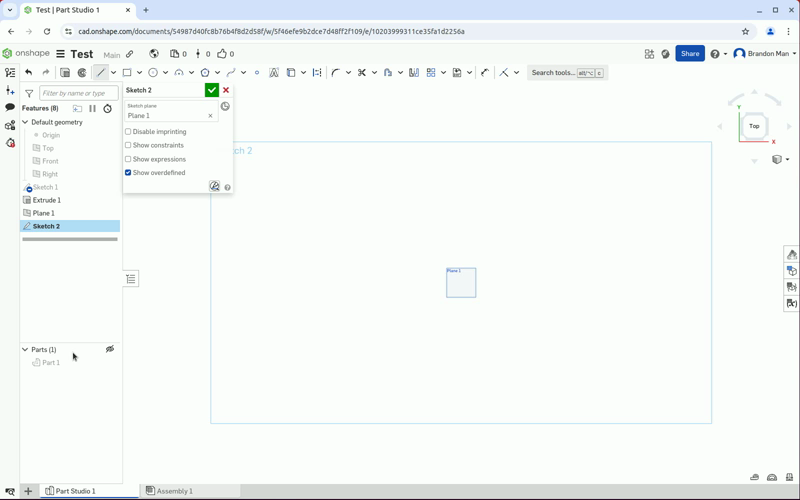
mouse_move(452, 299)
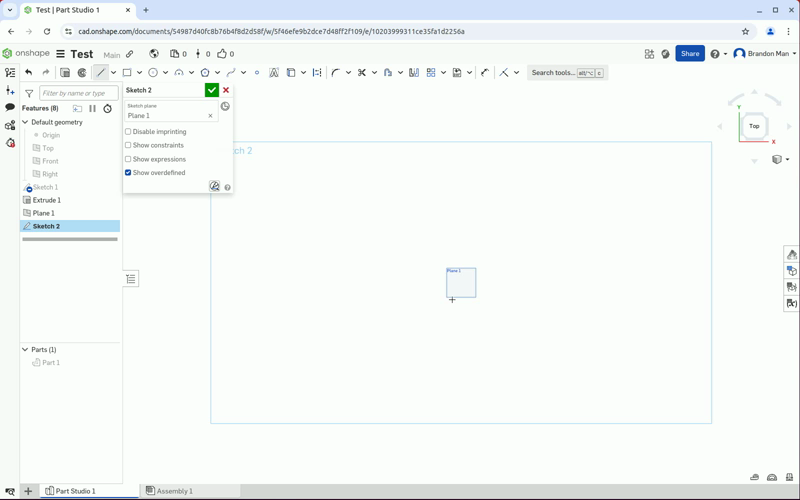
click(452, 299)
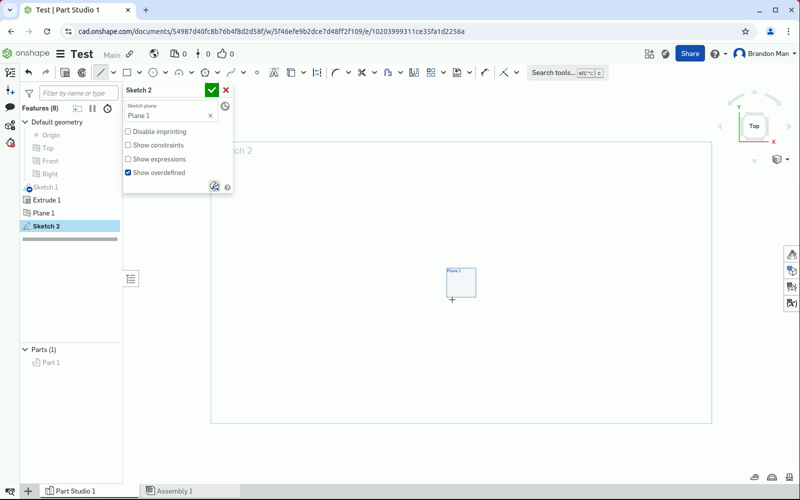
key_up(shift)
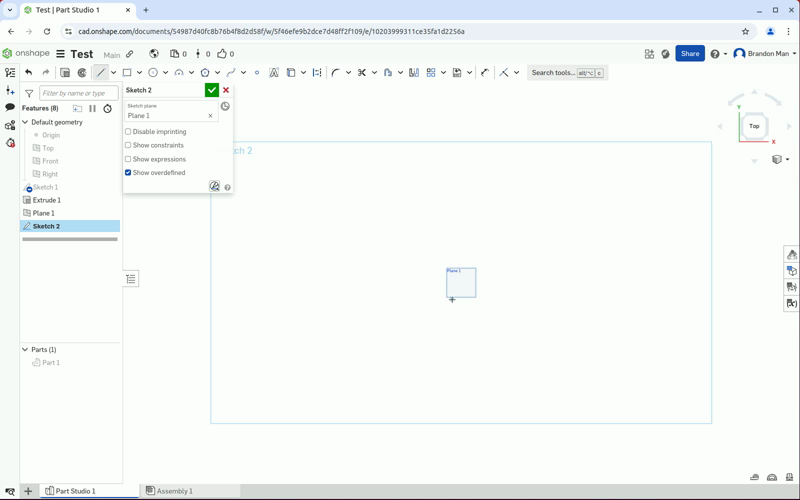
key_down(shift)
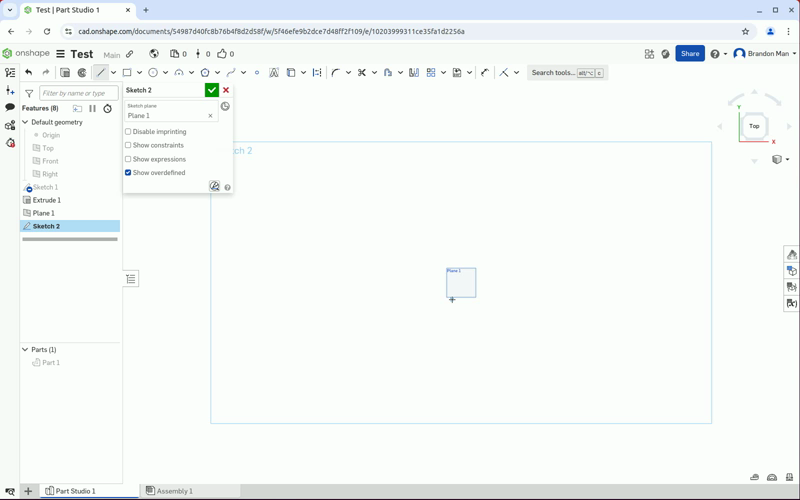
mouse_move(482, 299)
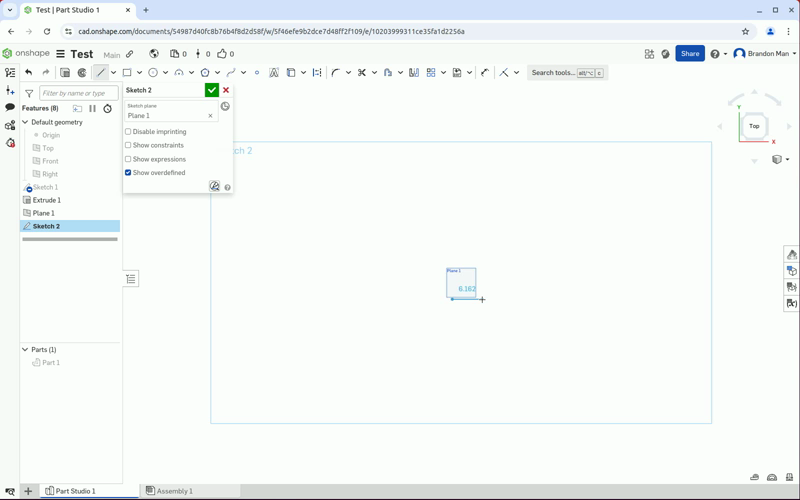
mouse_move(493, 299)
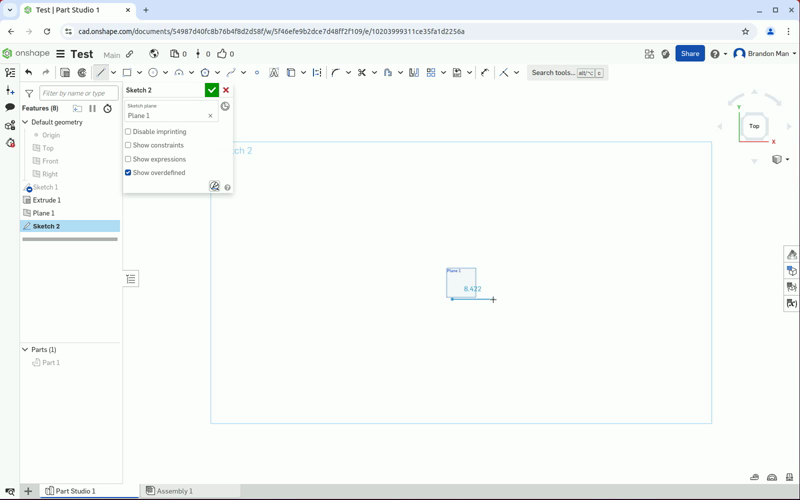
click(493, 299)
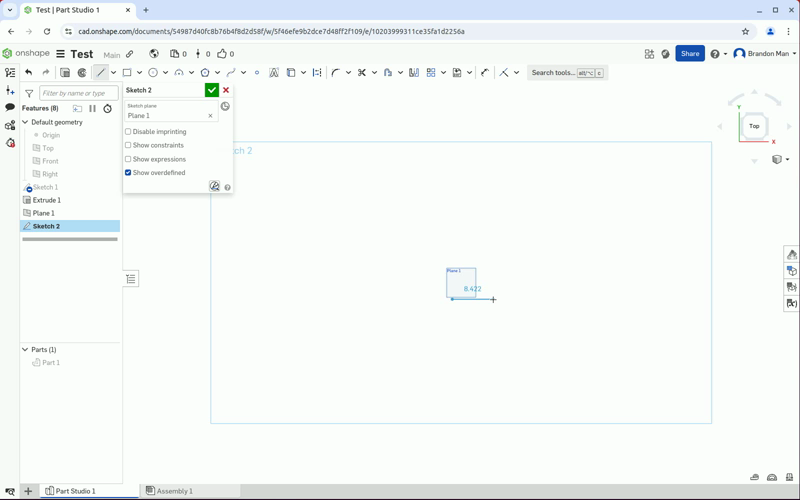
key_up(shift)
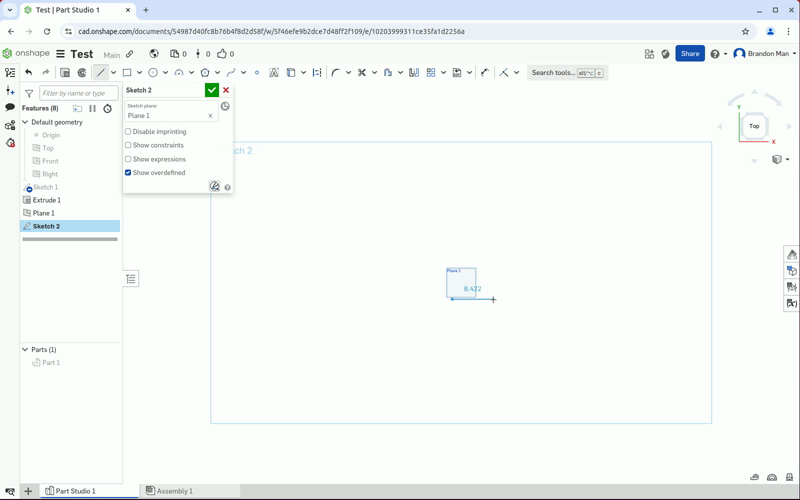
key_down(shift)
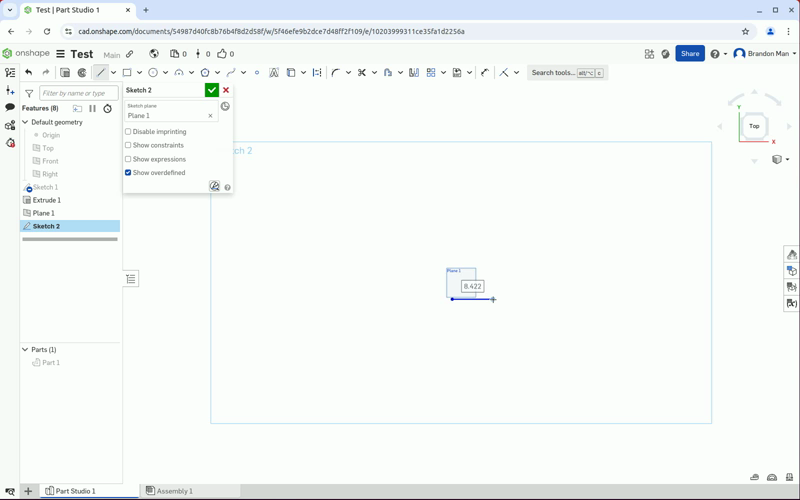
mouse_move(523, 299)
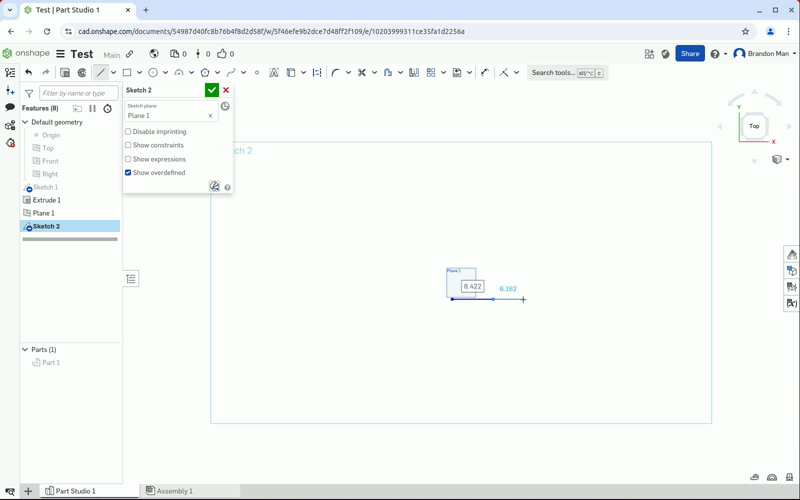
mouse_move(493, 282)
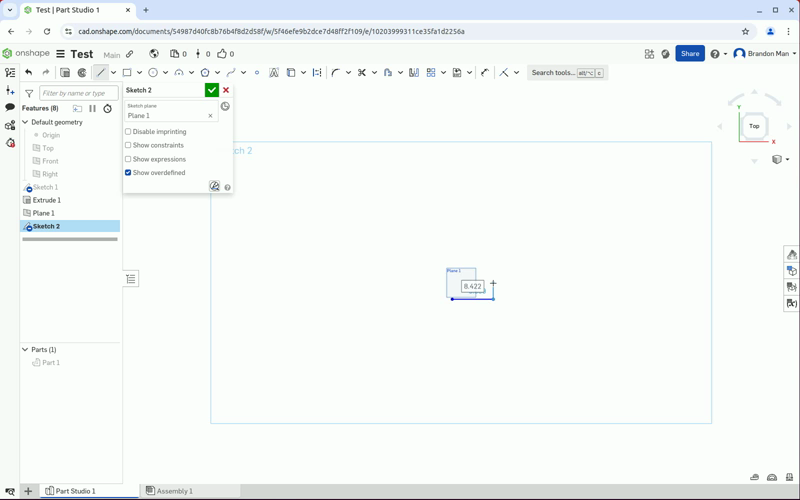
click(493, 282)
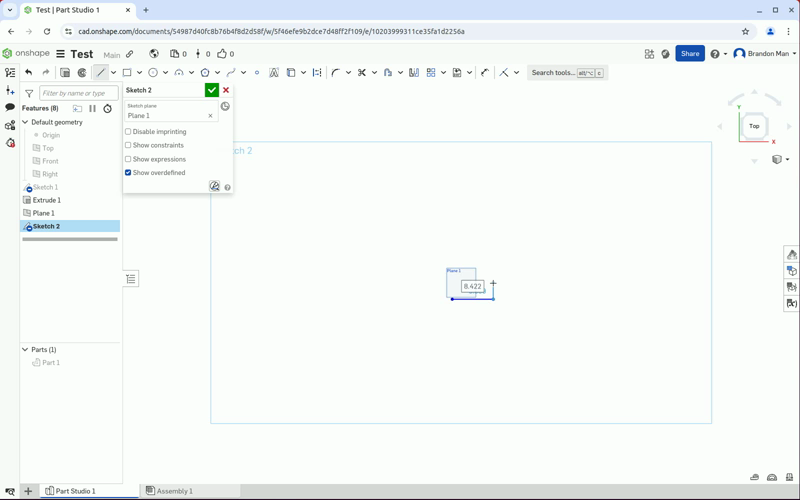
key_up(shift)
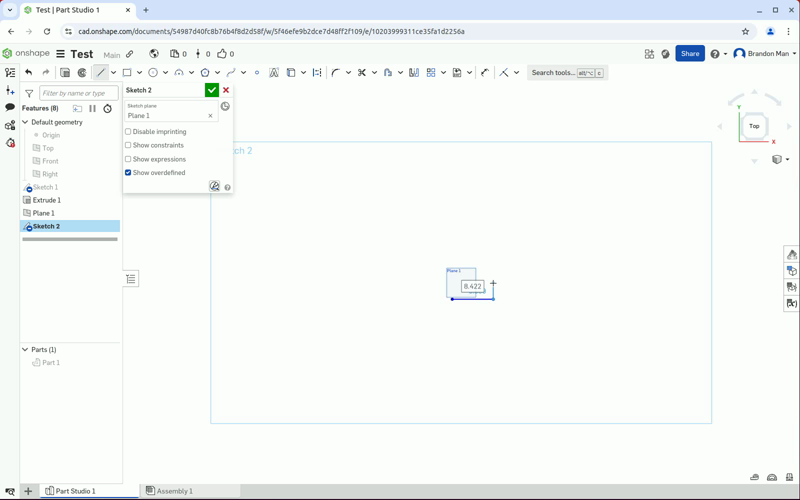
key_down(shift)
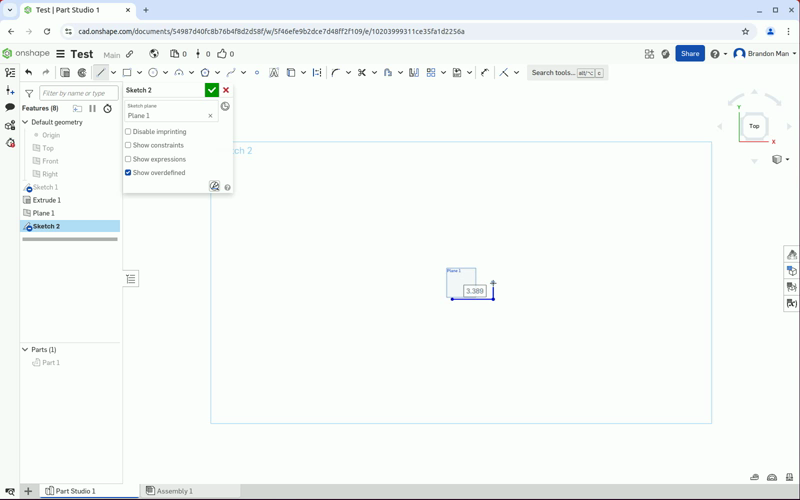
mouse_move(523, 282)
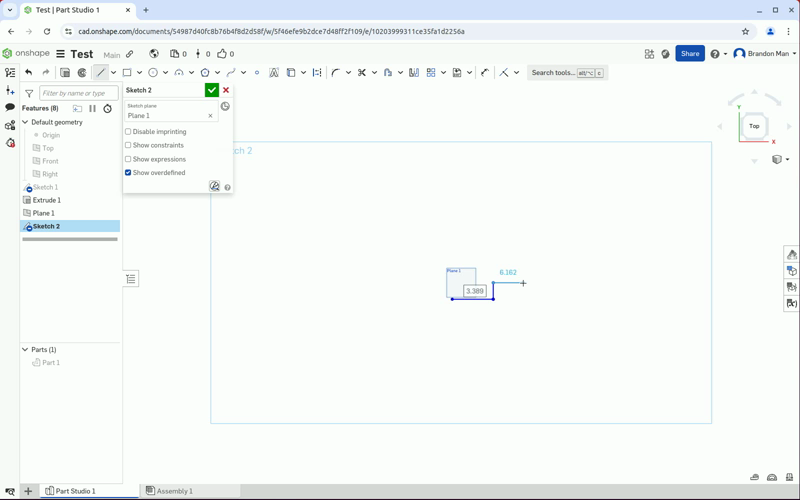
mouse_move(452, 282)
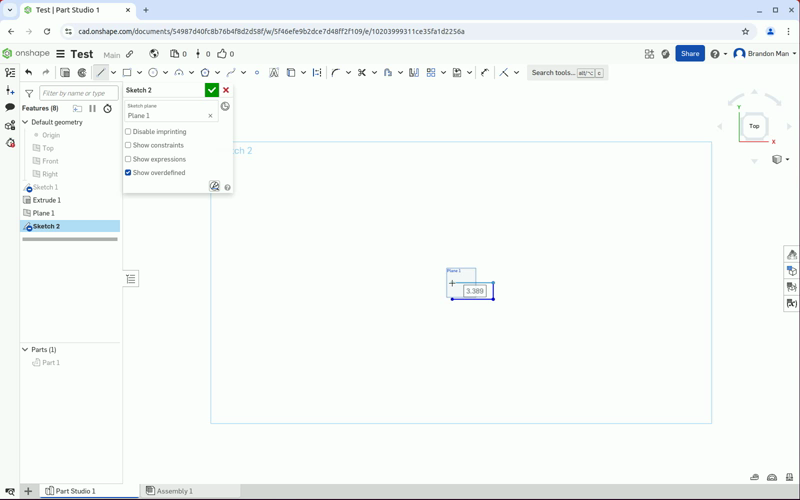
click(452, 282)
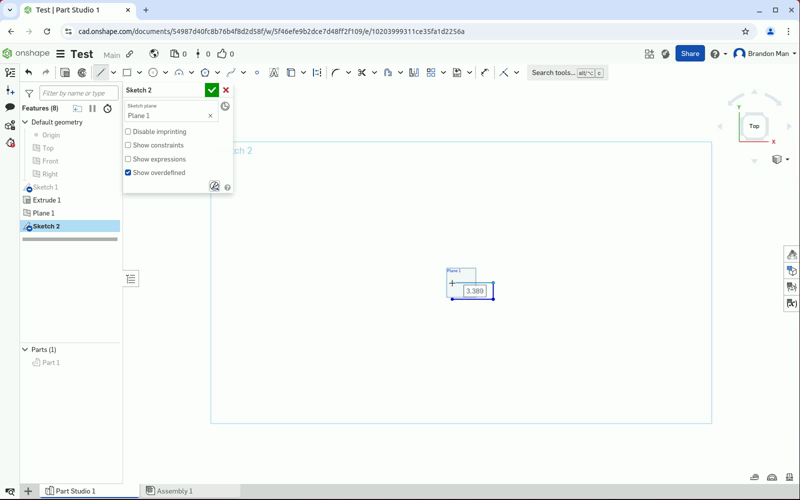
key_up(shift)
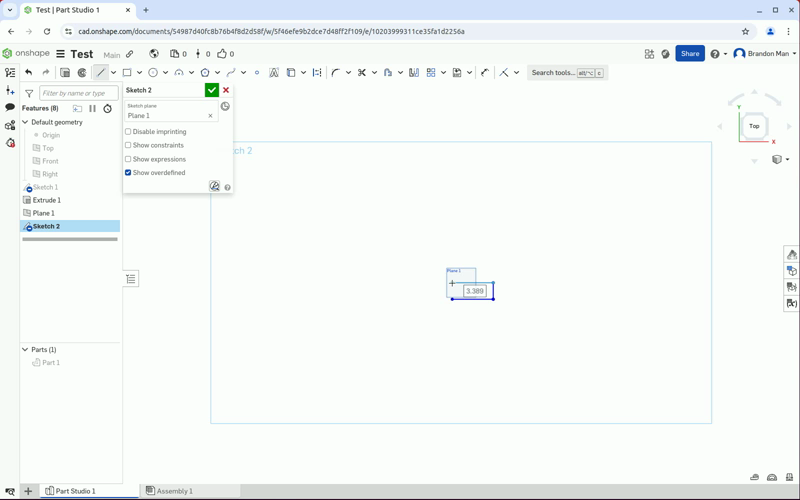
mouse_move(482, 282)
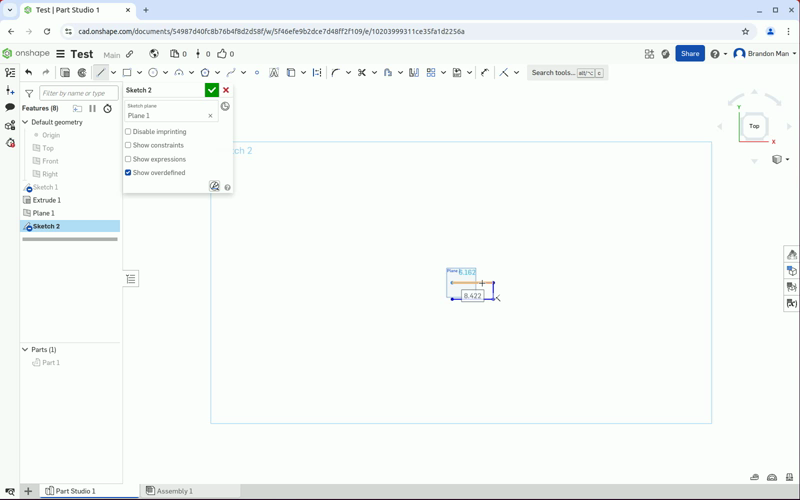
key_down(shift)
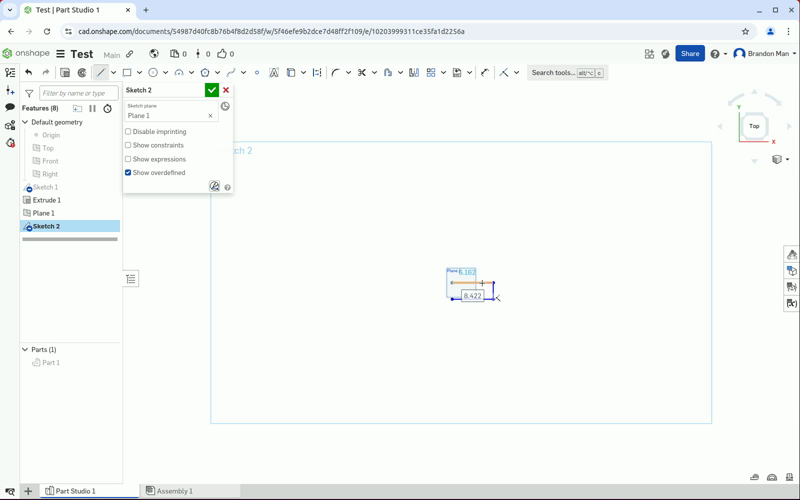
mouse_move(452, 299)
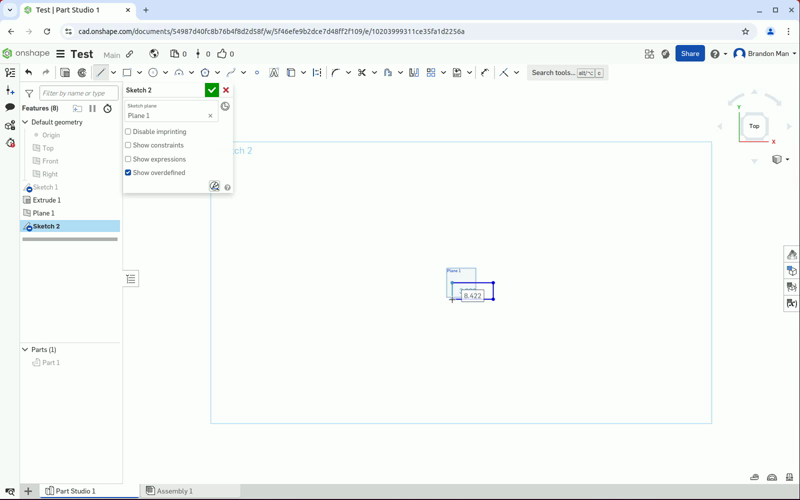
key_up(shift)
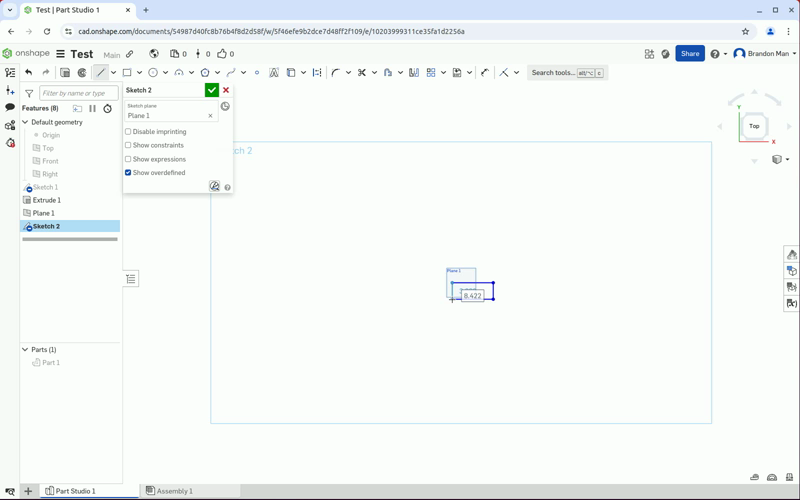
click(452, 299)
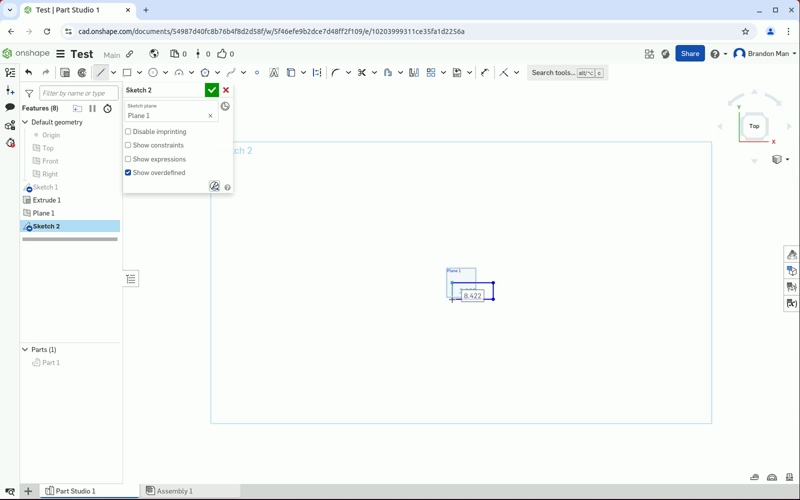
key(esc)
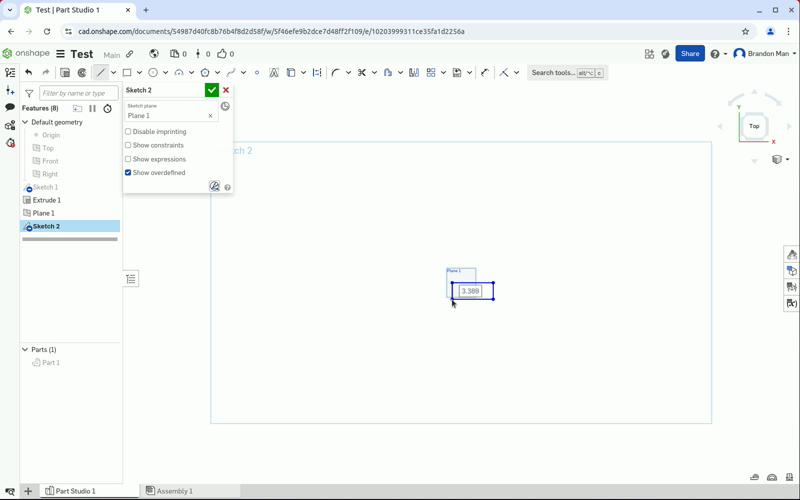
mouse_move(476, 293)
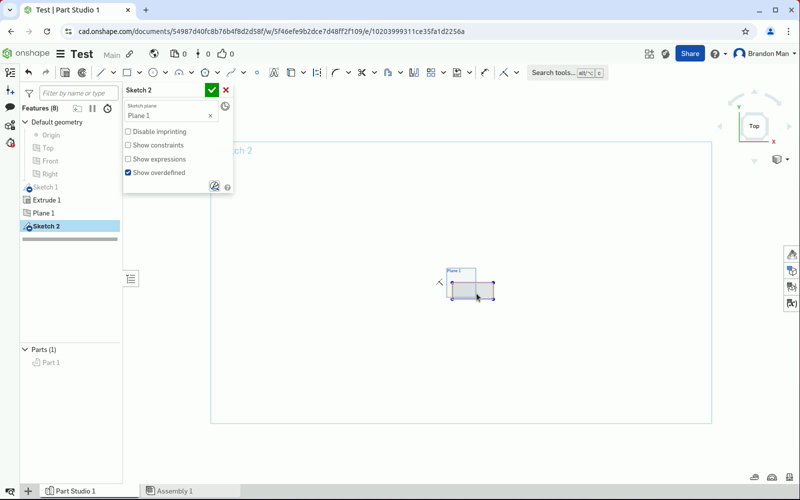
scroll(6)
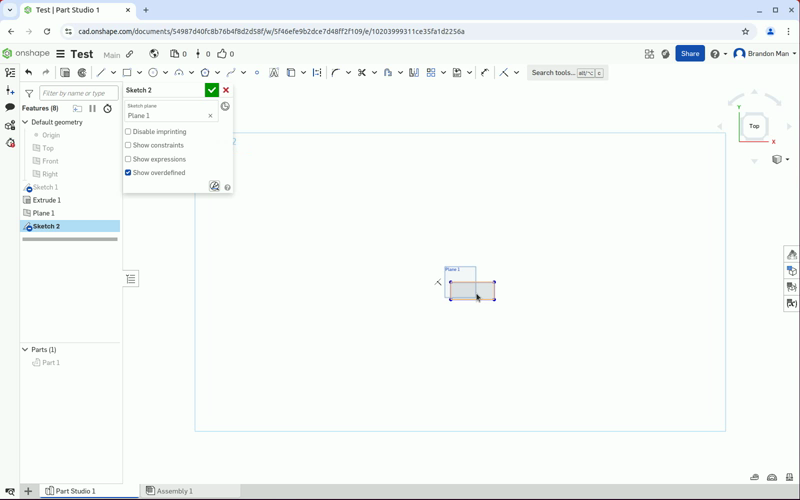
scroll(6)
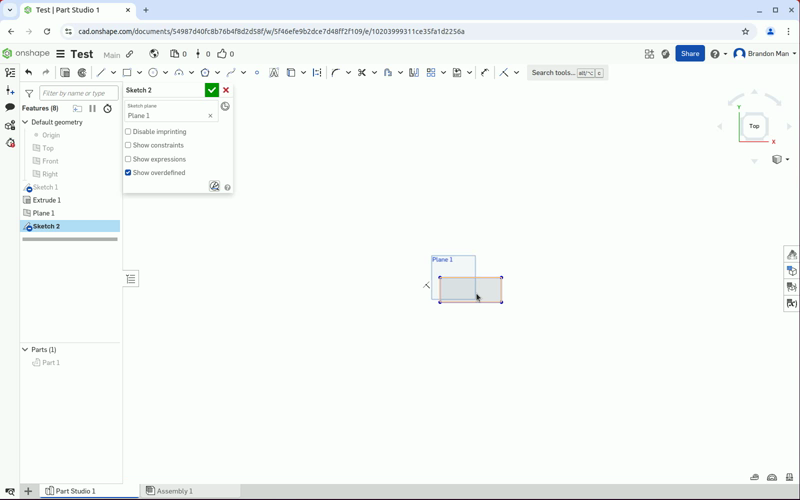
scroll(6)
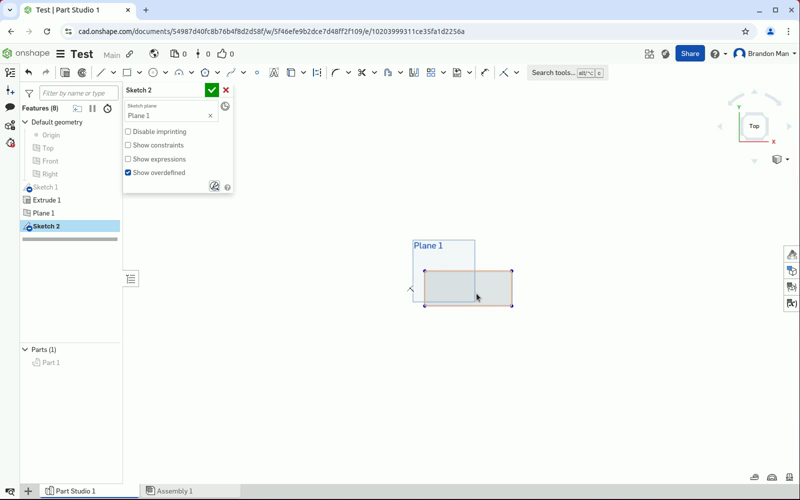
scroll(6)
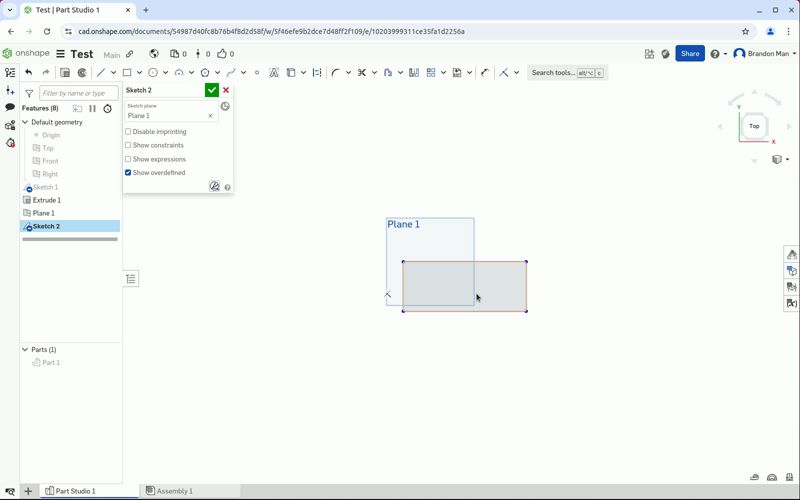
scroll(6)
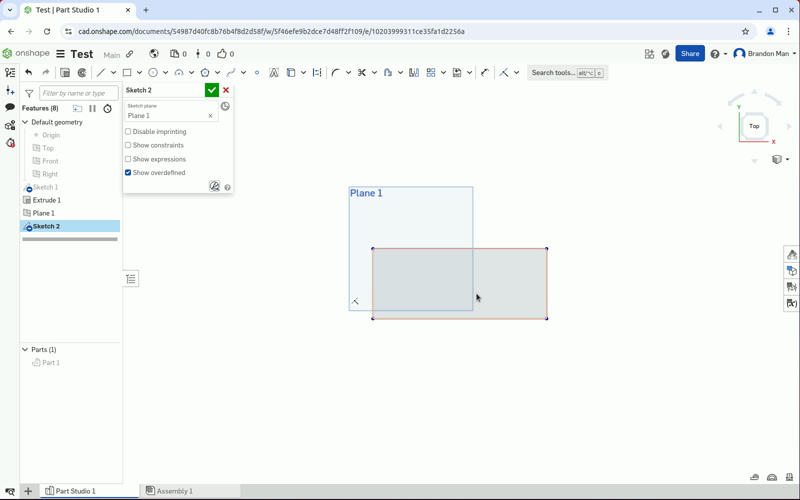
scroll(6)
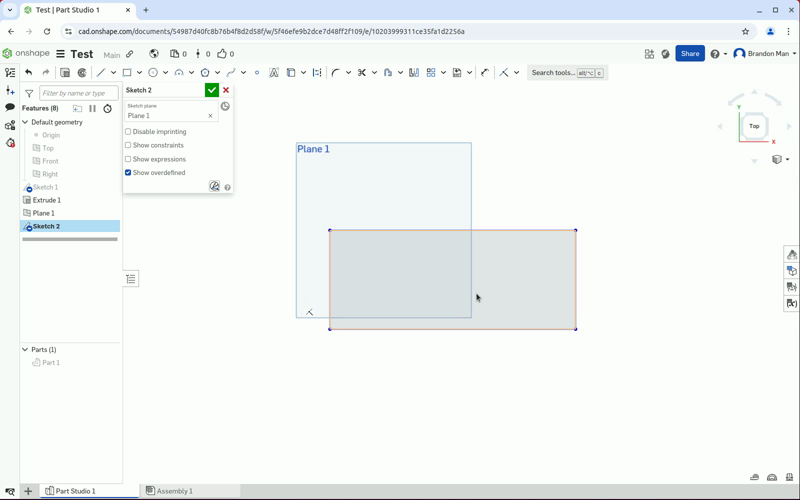
scroll(6)
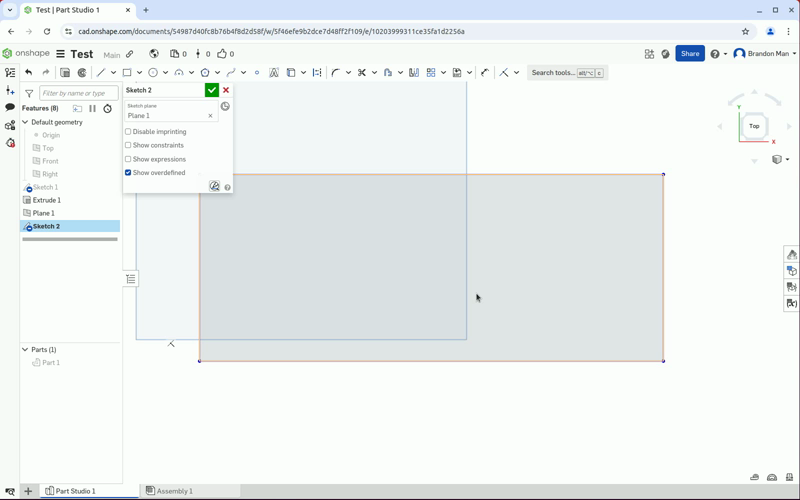
click(476, 293)
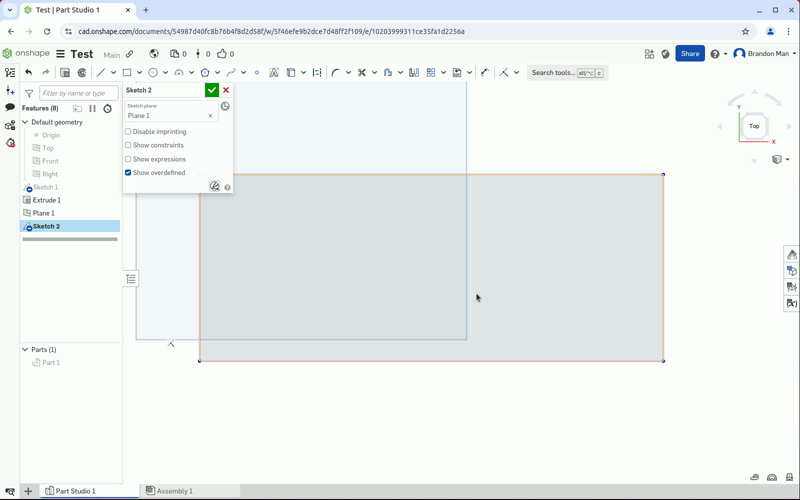
scroll(-6)
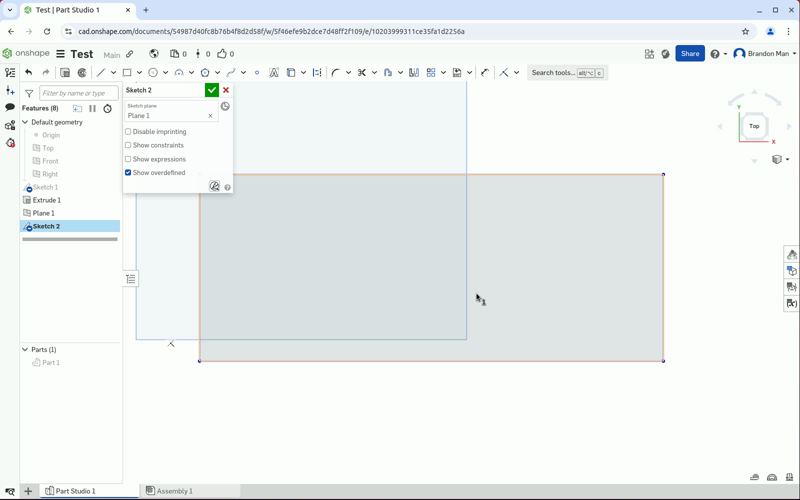
scroll(-6)
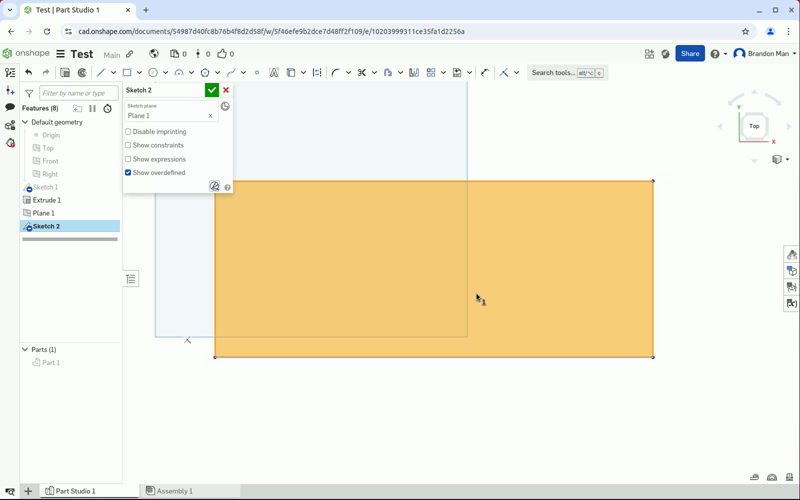
scroll(-6)
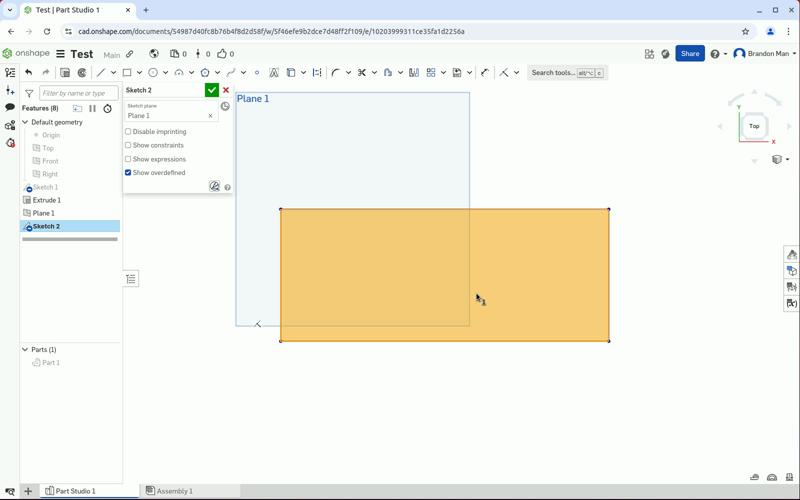
scroll(-6)
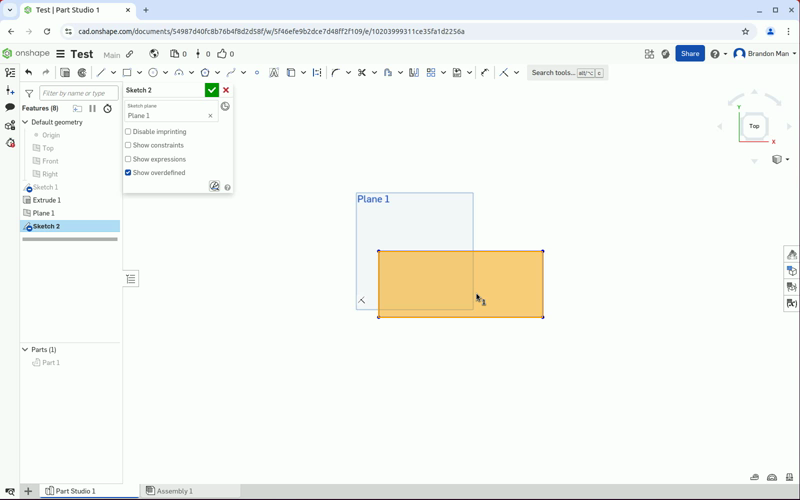
scroll(-6)
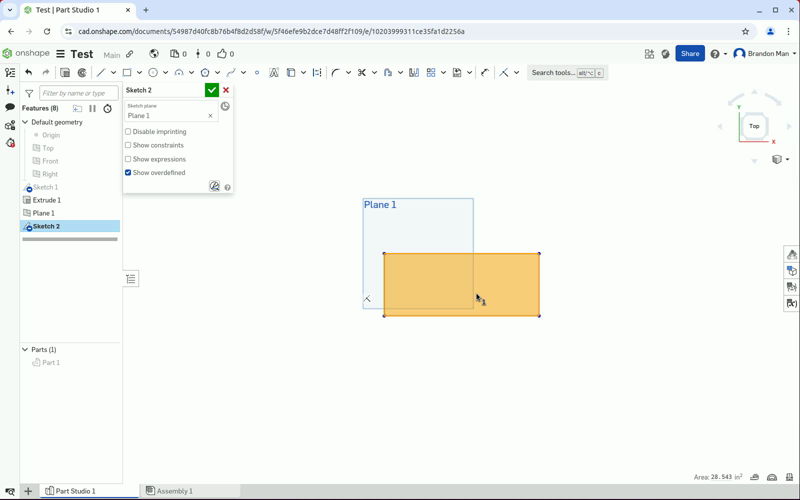
scroll(-6)
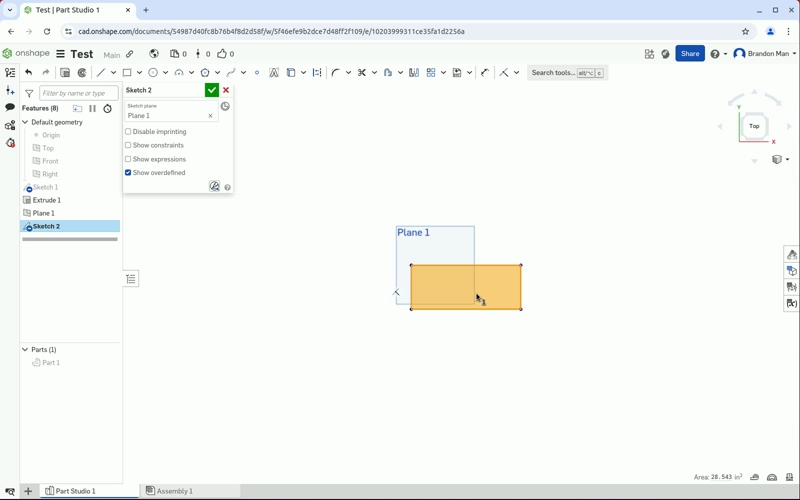
scroll(-6)
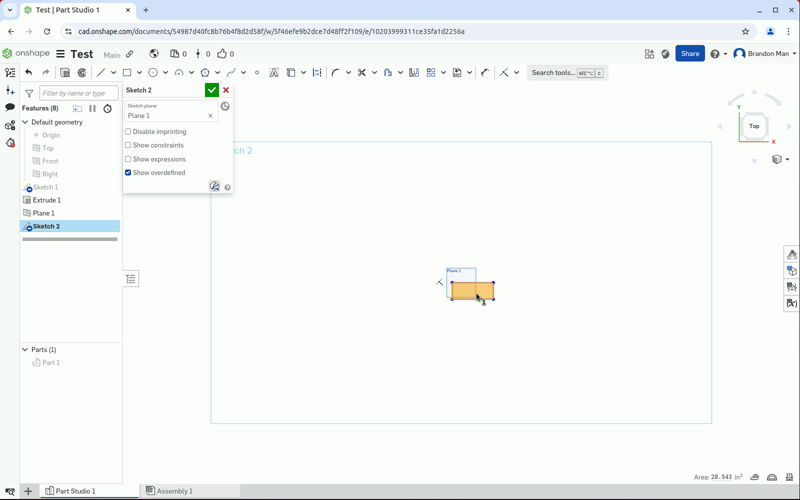
mouse_move(73, 352)
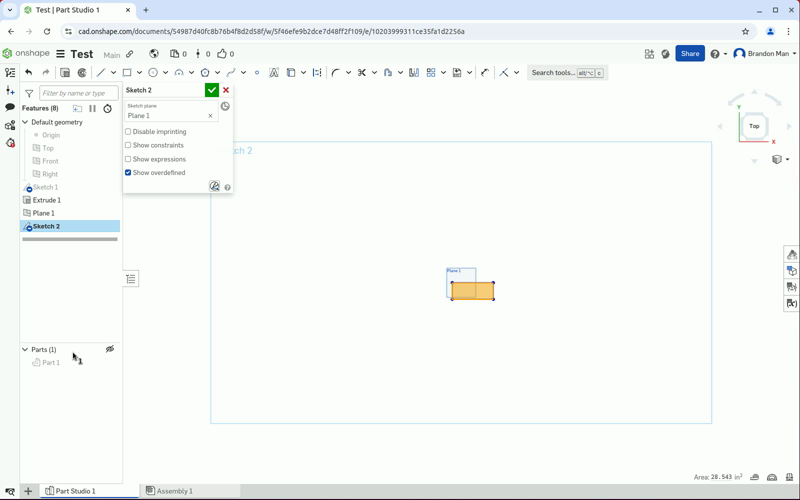
key(shift+y)
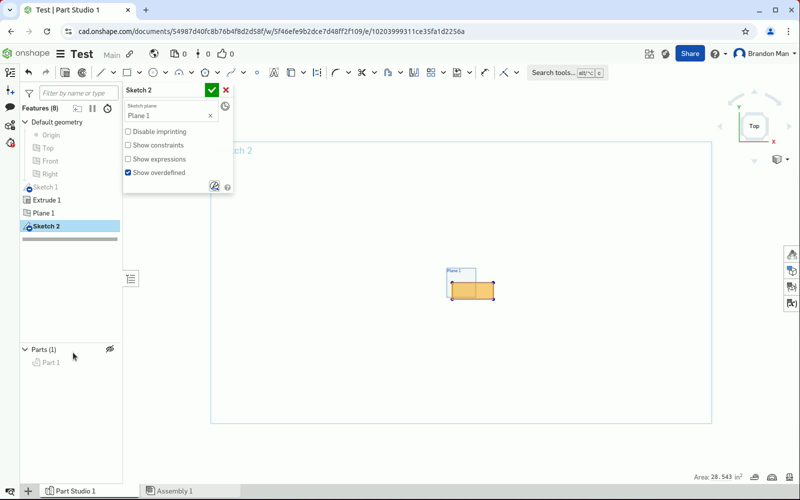
key(shift+e)
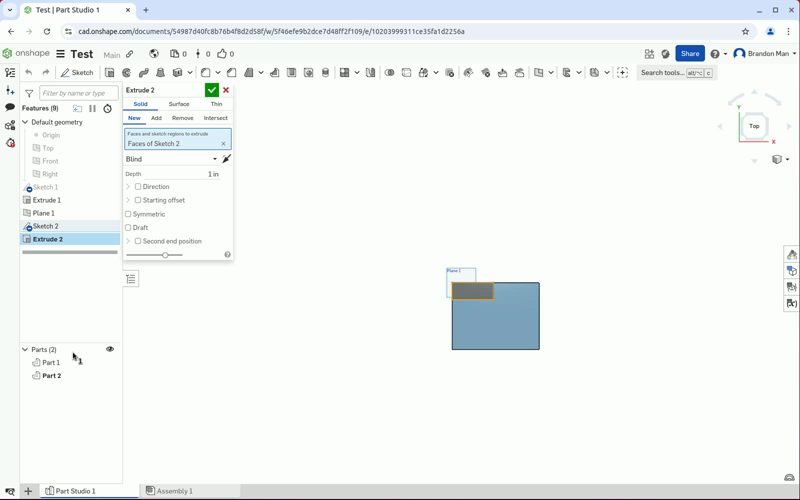
mouse_move(143, 106)
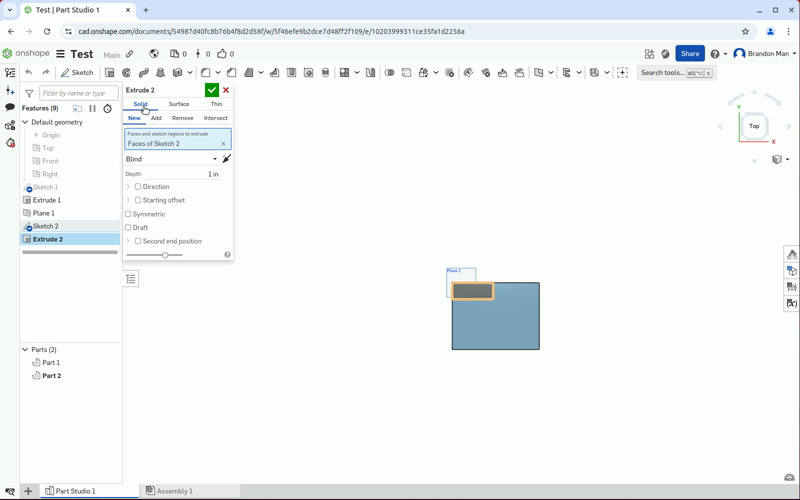
click(143, 106)
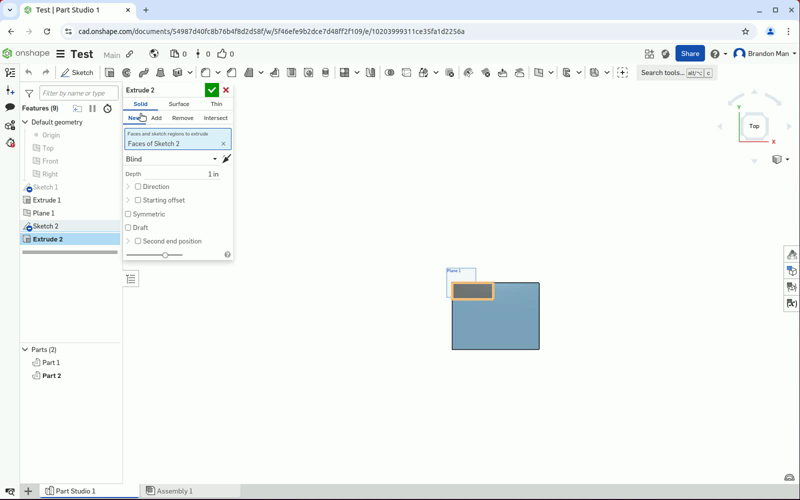
mouse_move(137, 120)
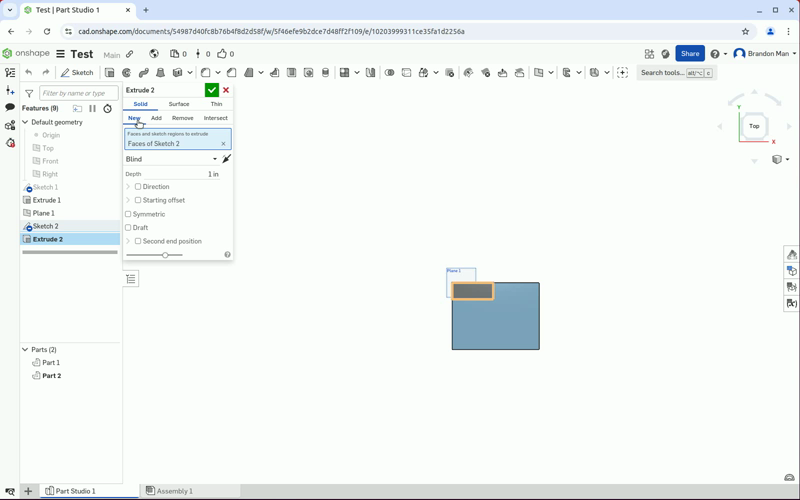
click(137, 120)
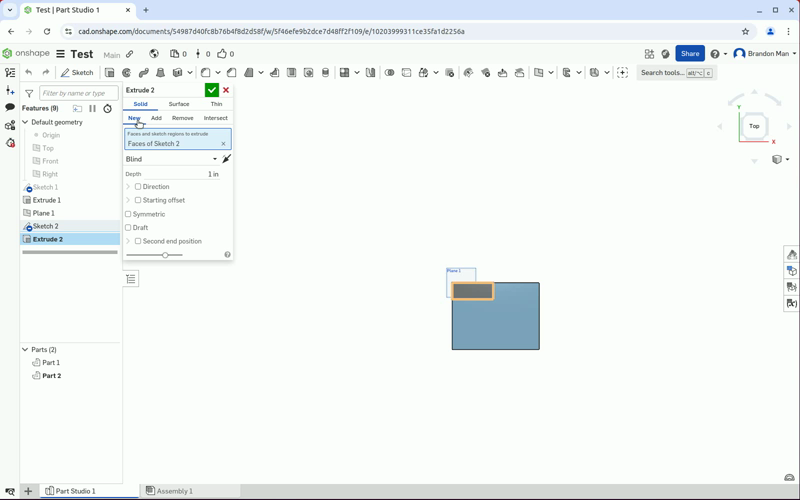
key(tab, 4)
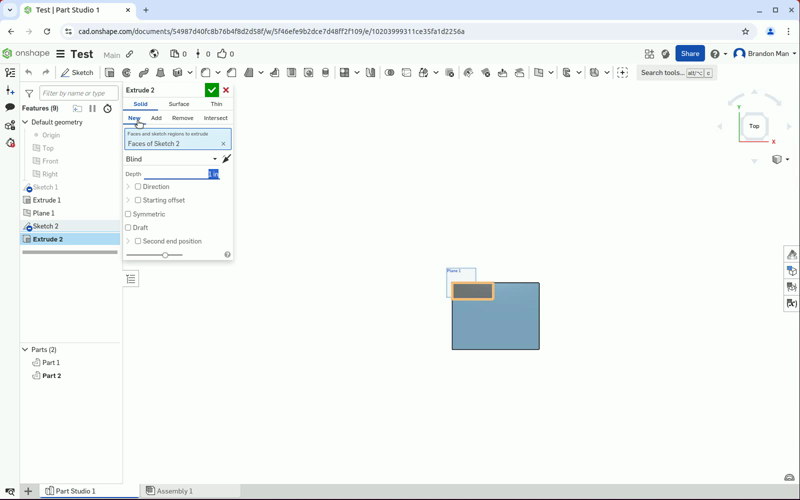
text(6.981)
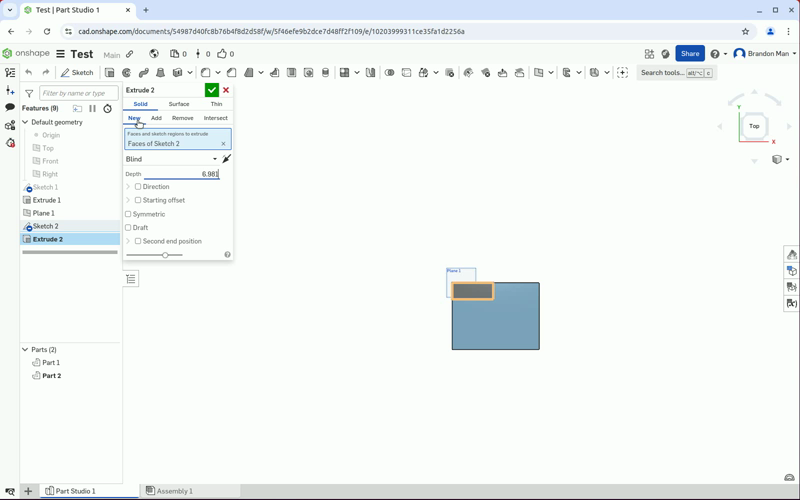
key(enter)
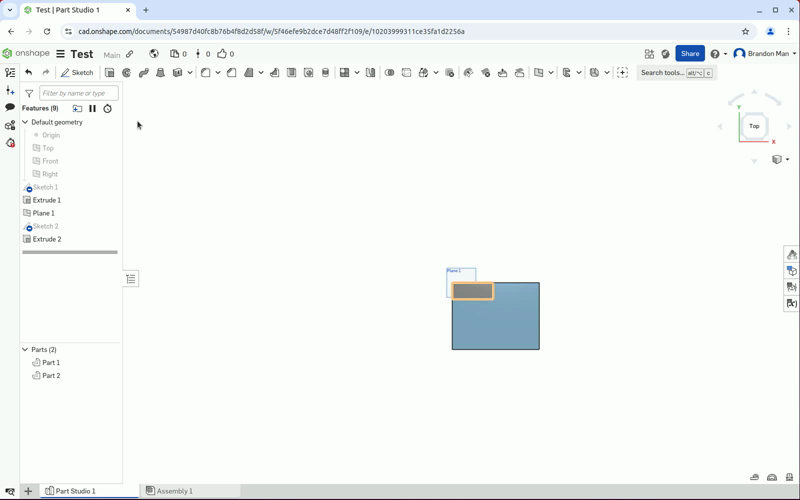
key(shift+h)
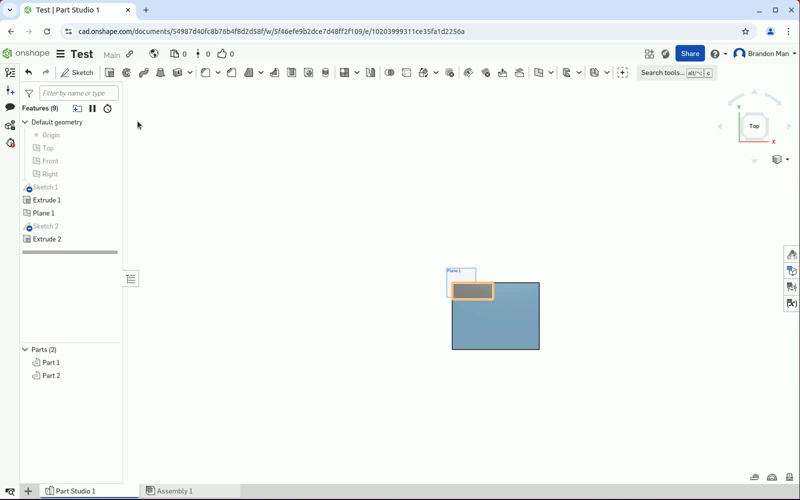
key(shift+h)
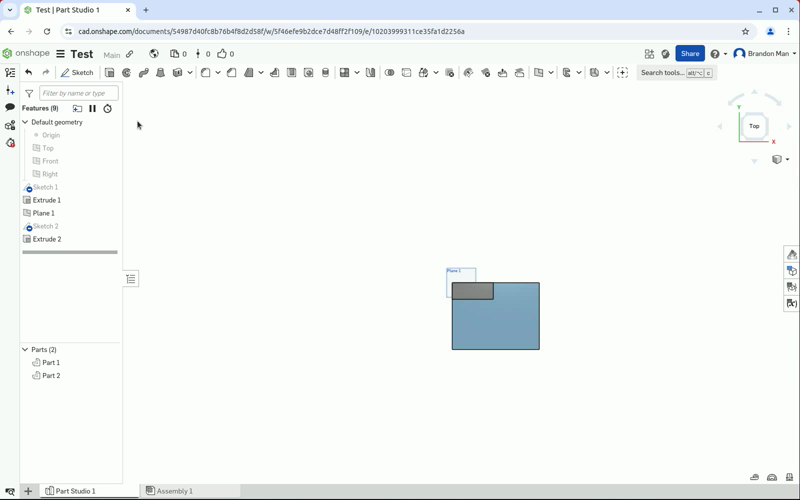
mouse_move(73, 189)
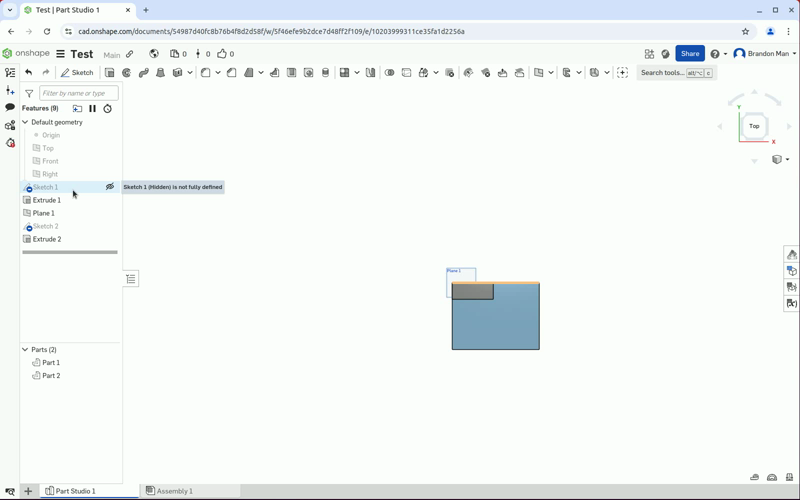
click(73, 189)
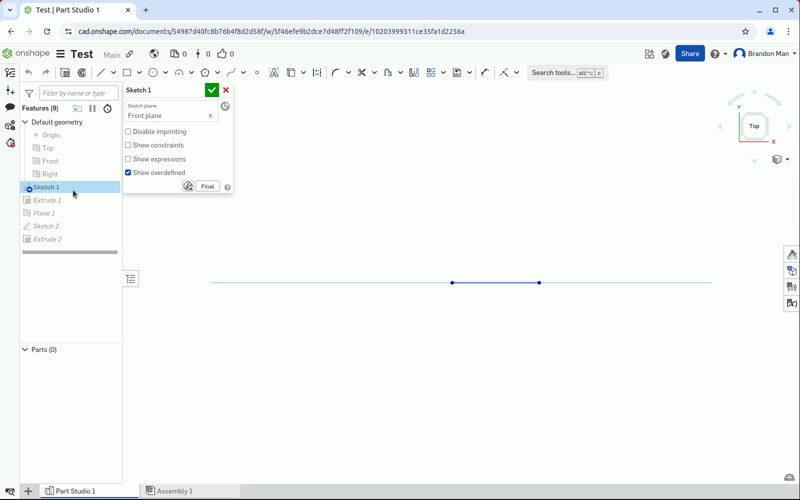
mouse_move(229, 92)
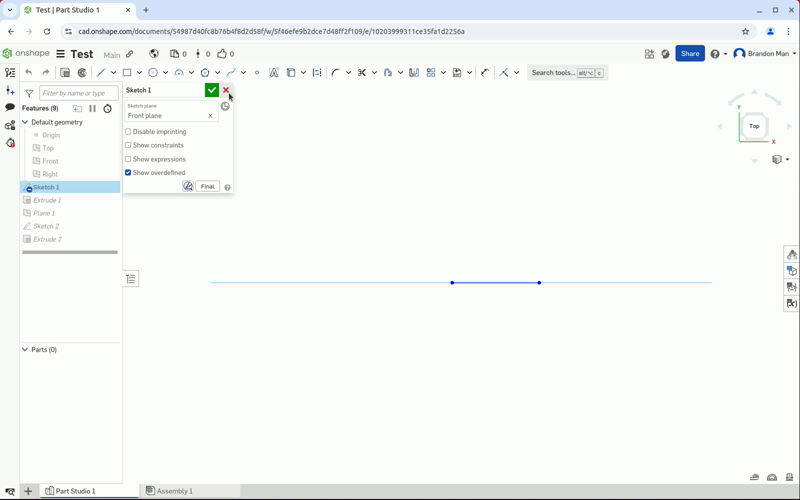
click(229, 92)
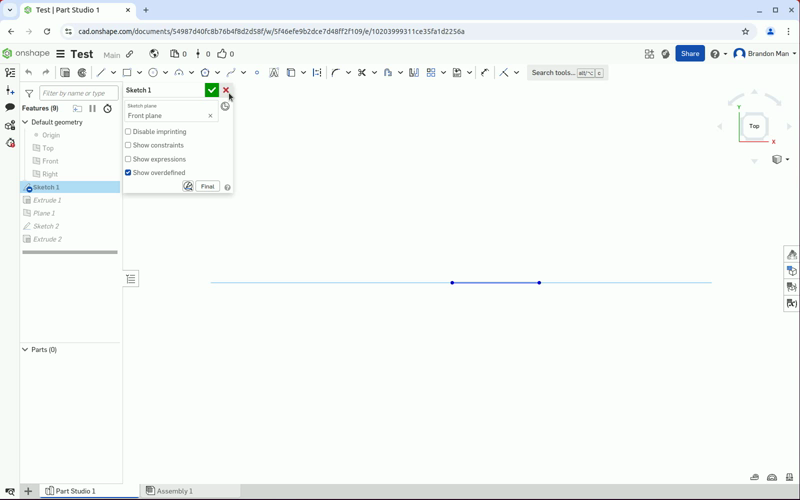
key(shift+s)
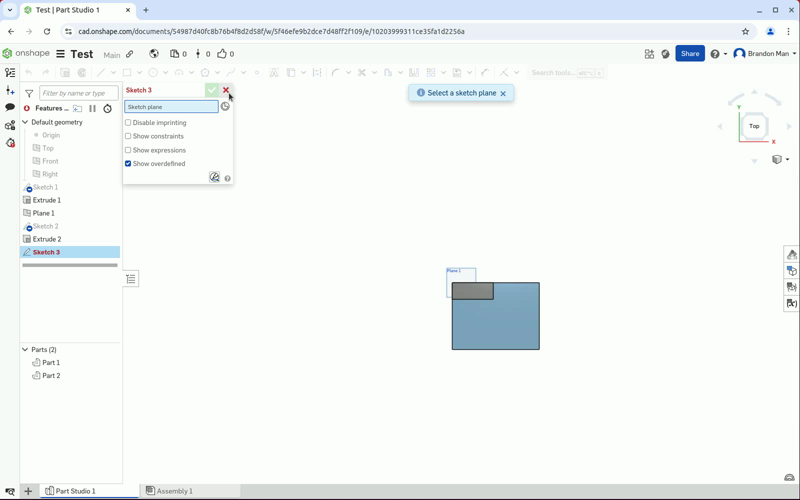
mouse_move(73, 215)
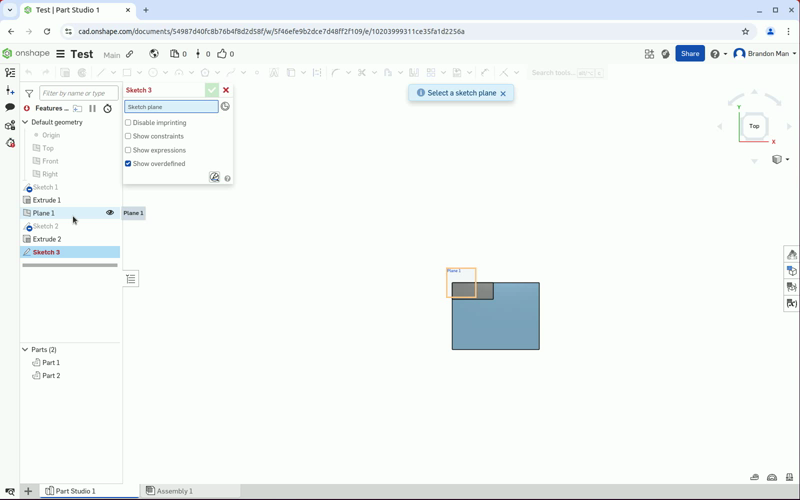
click(73, 215)
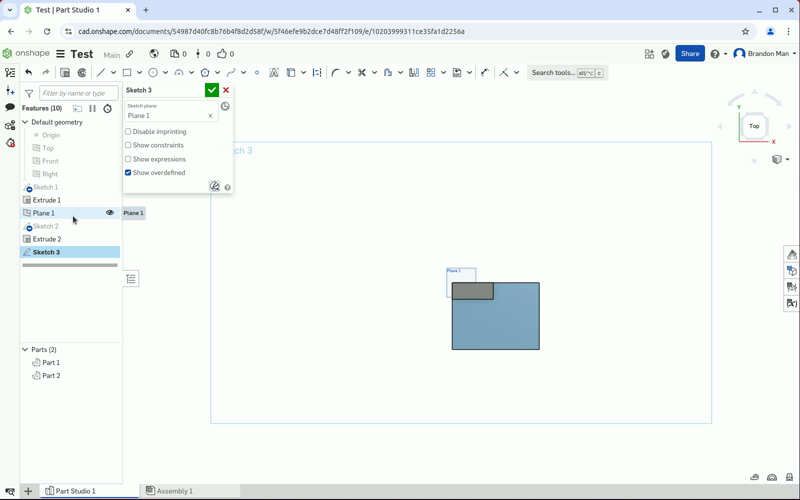
mouse_move(73, 352)
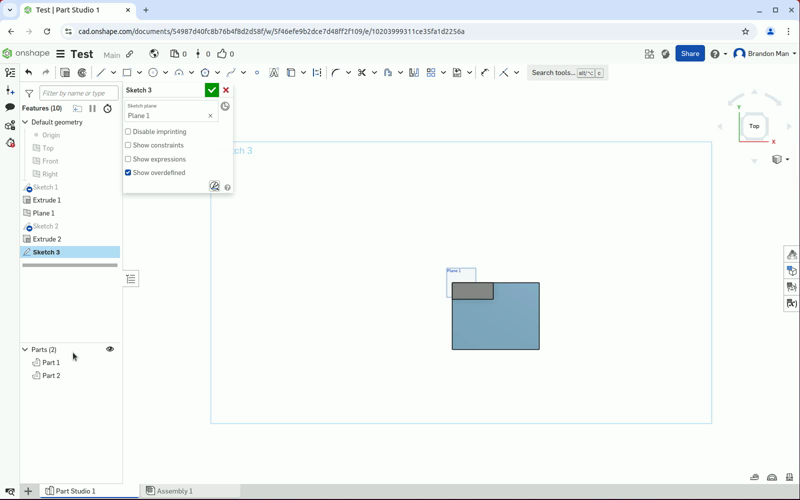
key(y)
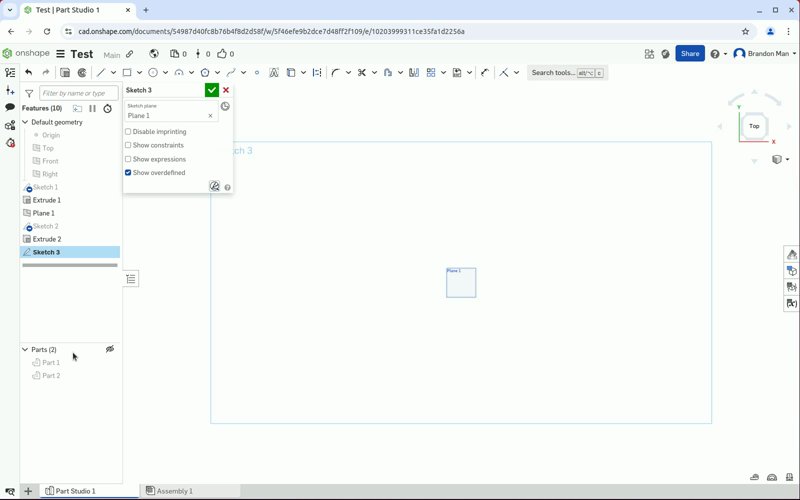
key(a)
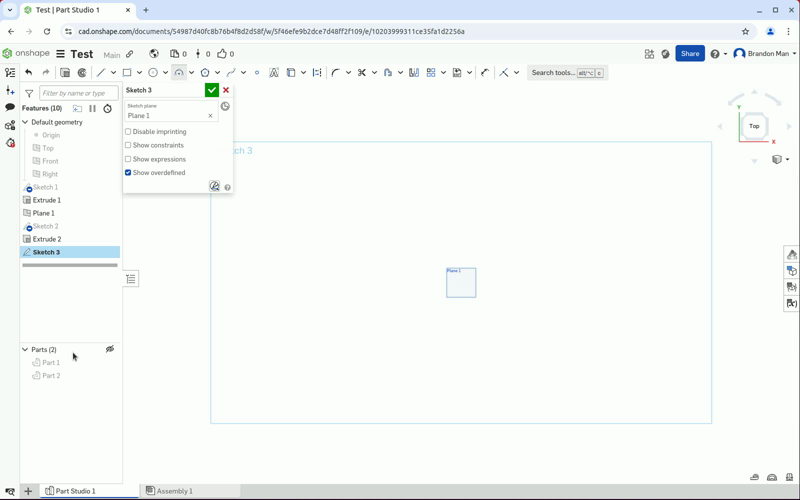
key_down(shift)
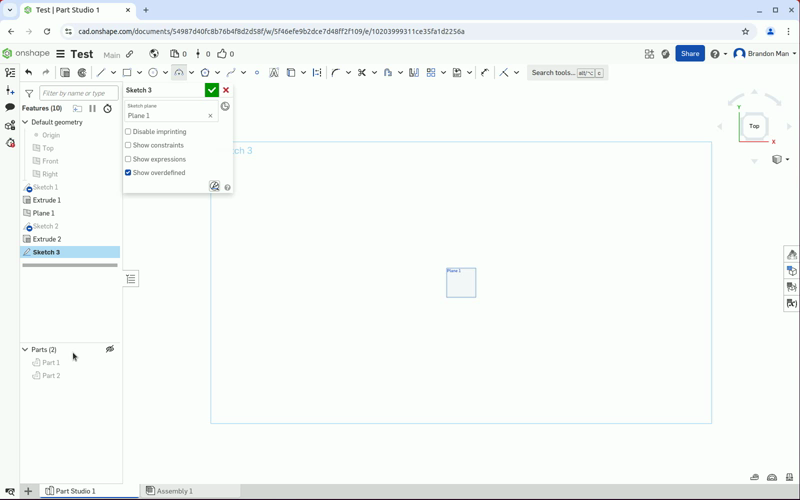
mouse_move(539, 349)
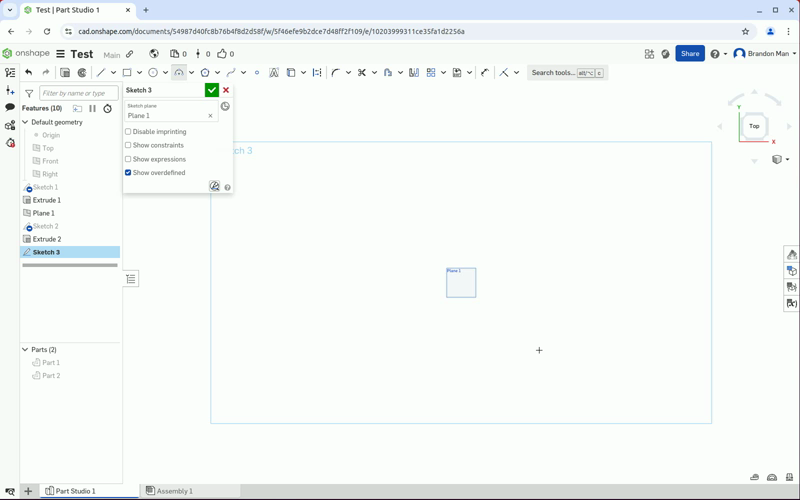
click(539, 349)
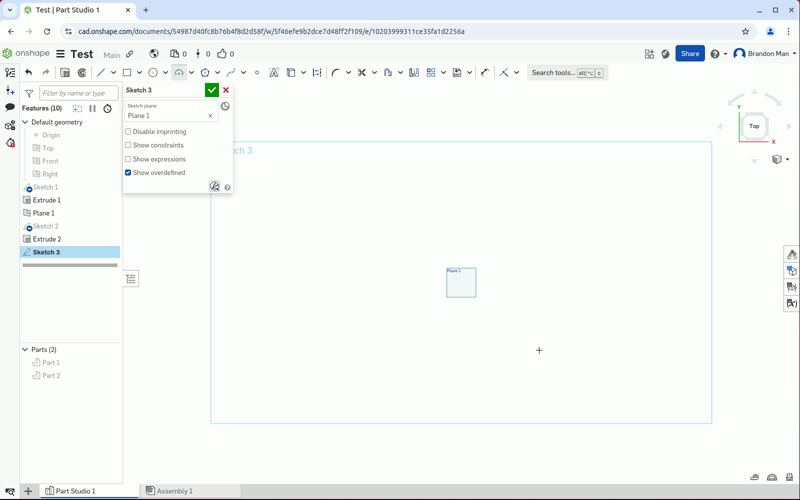
key_up(shift)
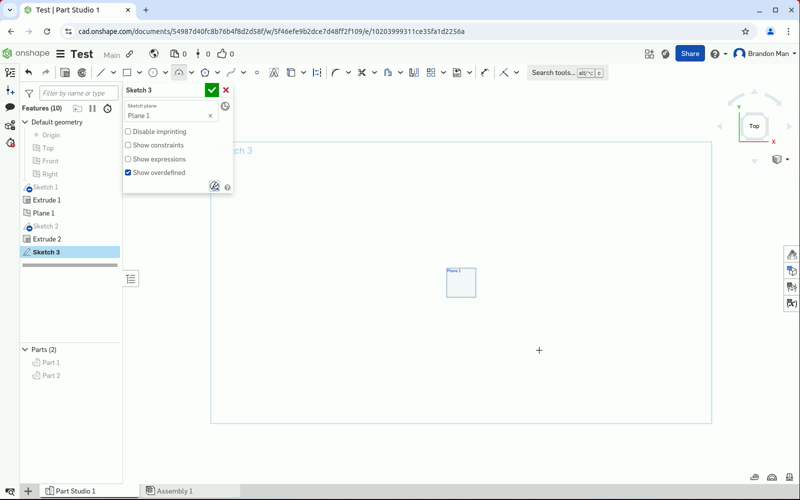
key_down(shift)
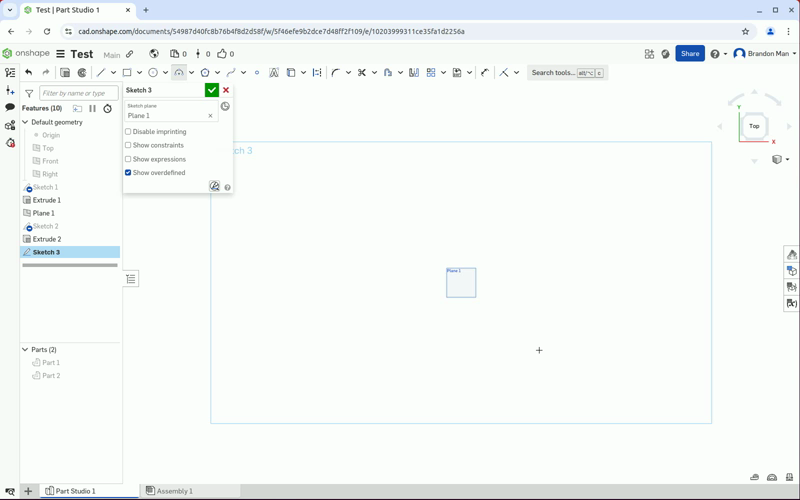
mouse_move(539, 282)
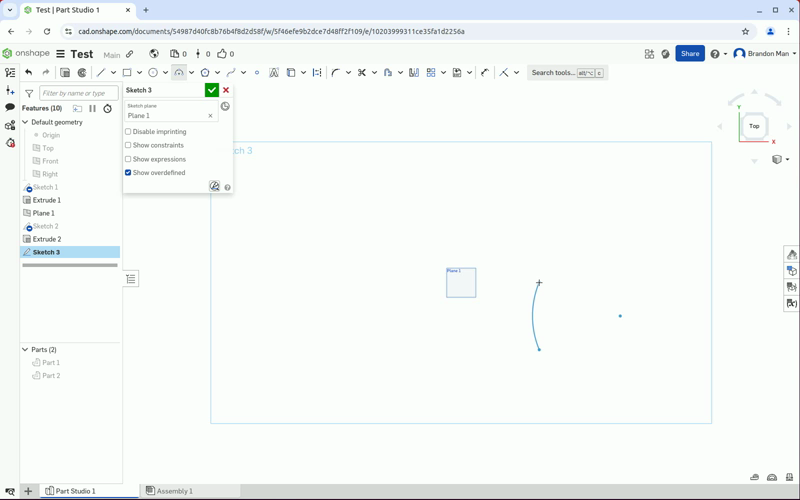
click(539, 282)
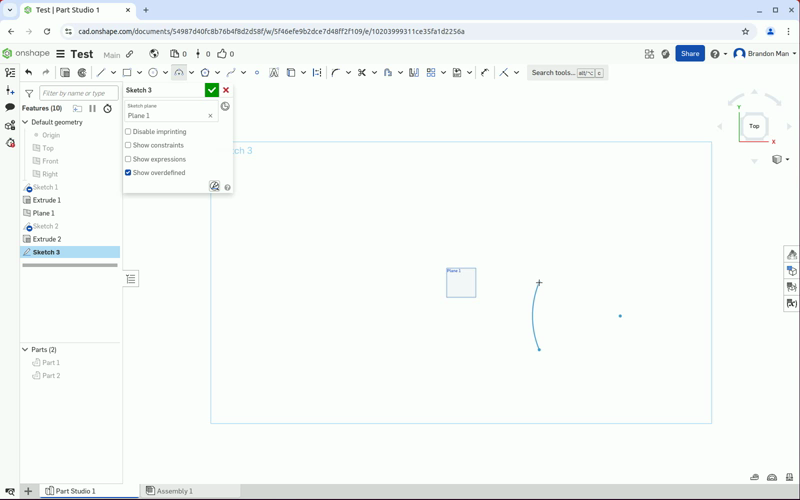
mouse_move(573, 315)
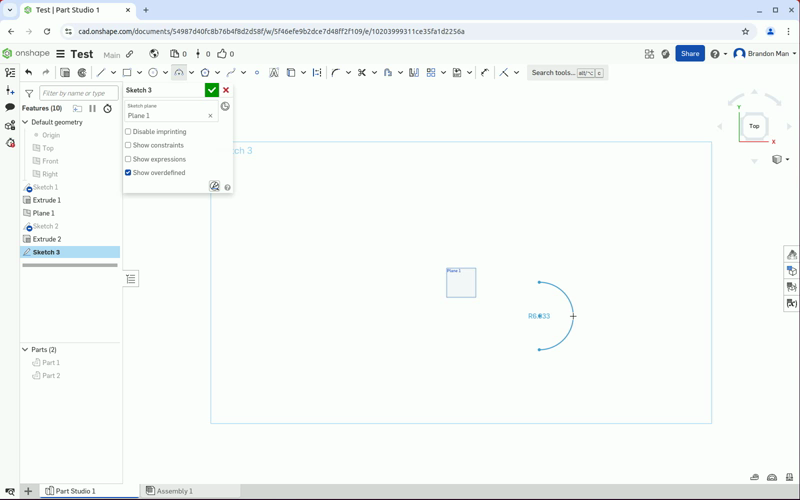
click(573, 315)
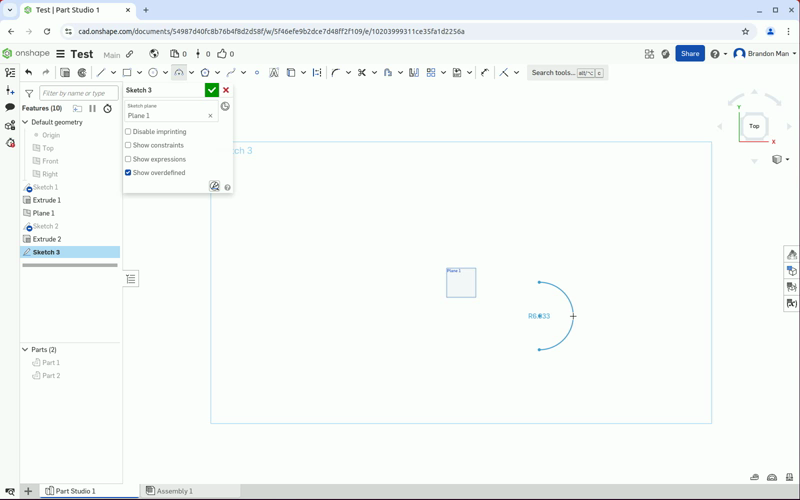
key_up(shift)
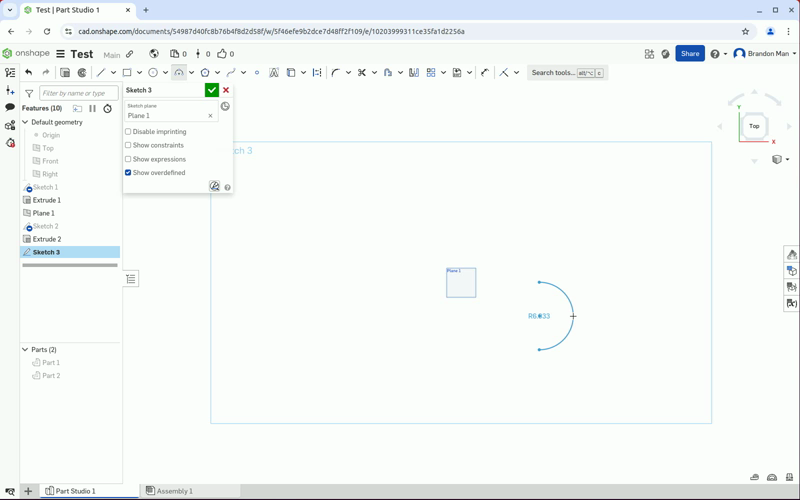
key(esc)
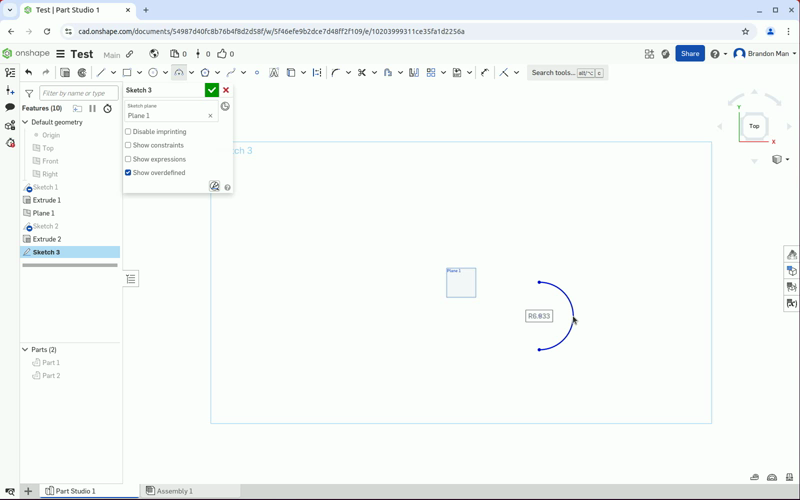
key(l)
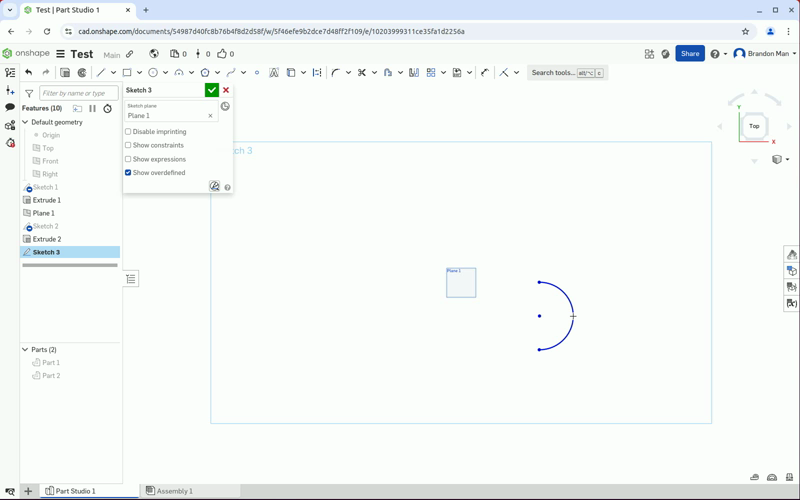
mouse_move(539, 282)
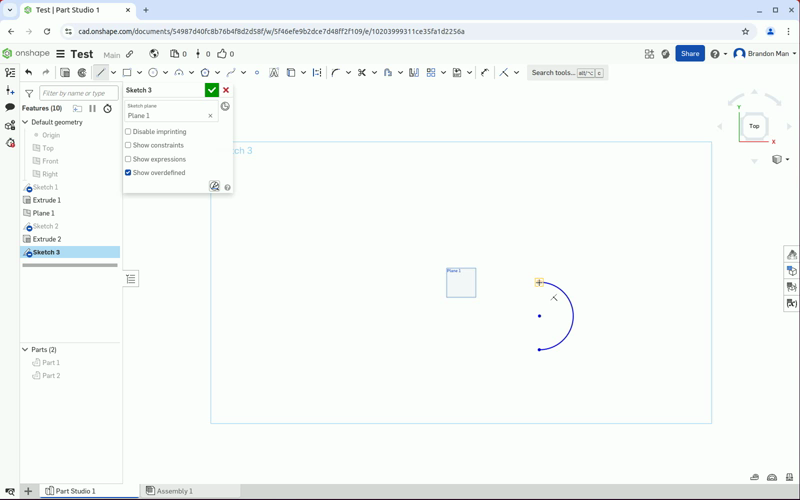
click(539, 282)
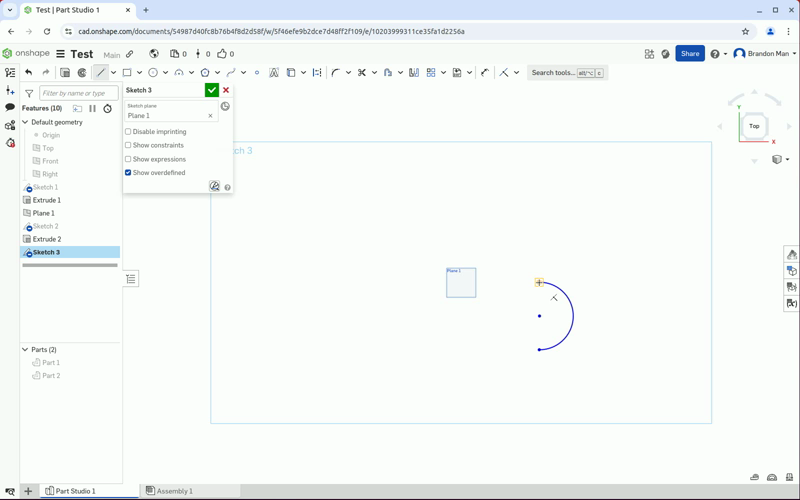
key_down(shift)
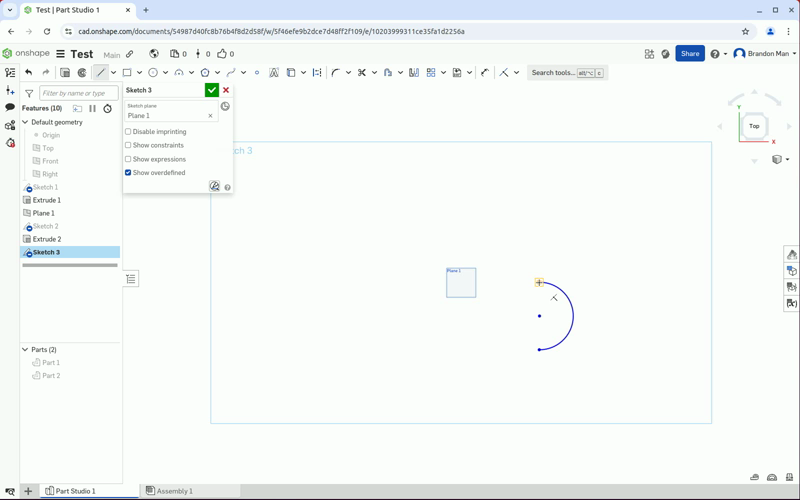
mouse_move(539, 349)
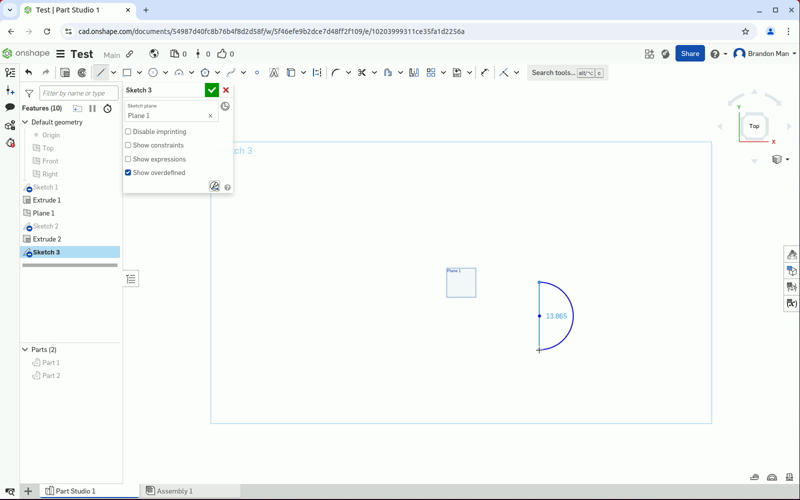
key_up(shift)
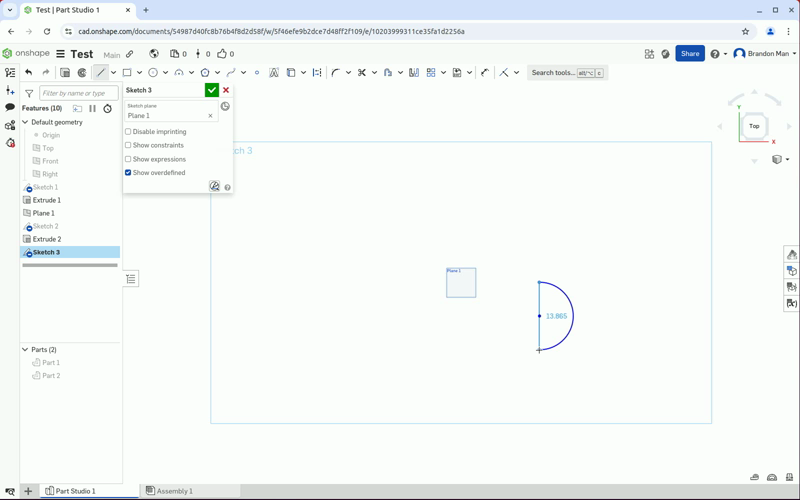
click(539, 349)
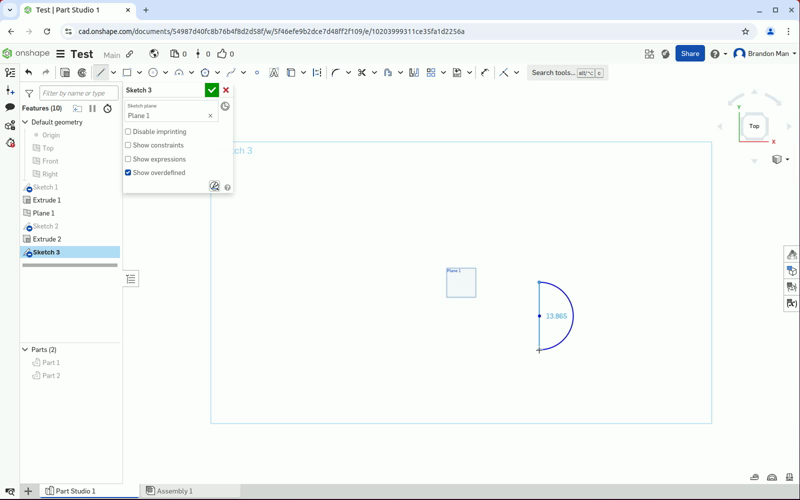
key(esc)
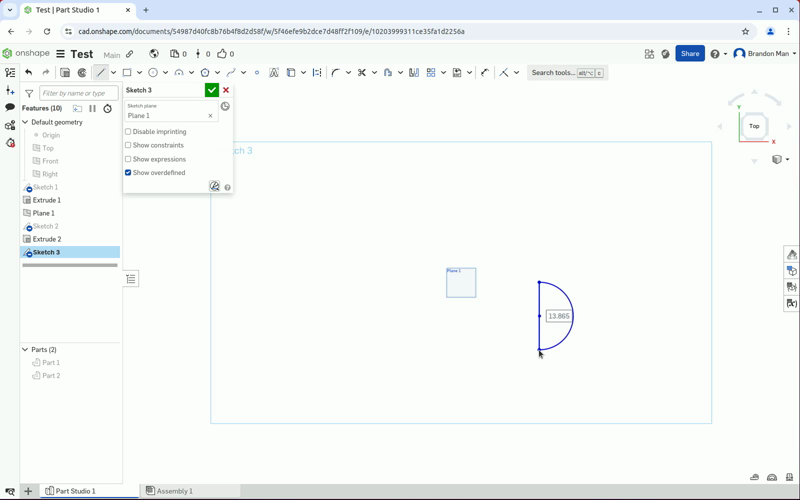
mouse_move(552, 343)
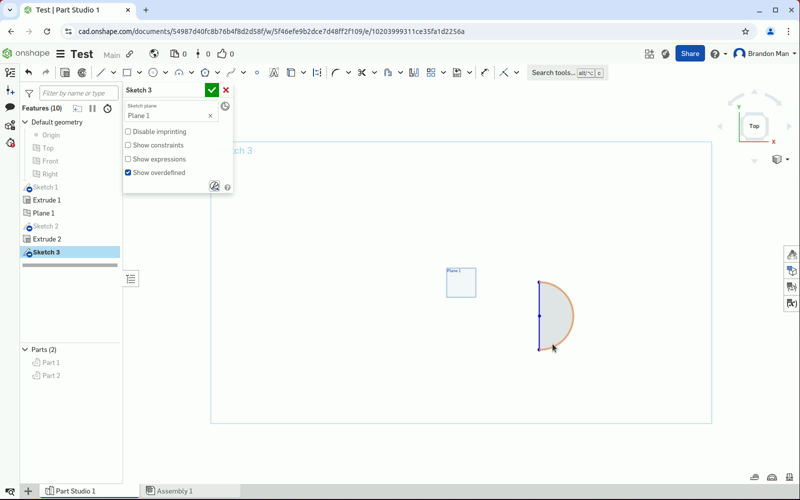
scroll(6)
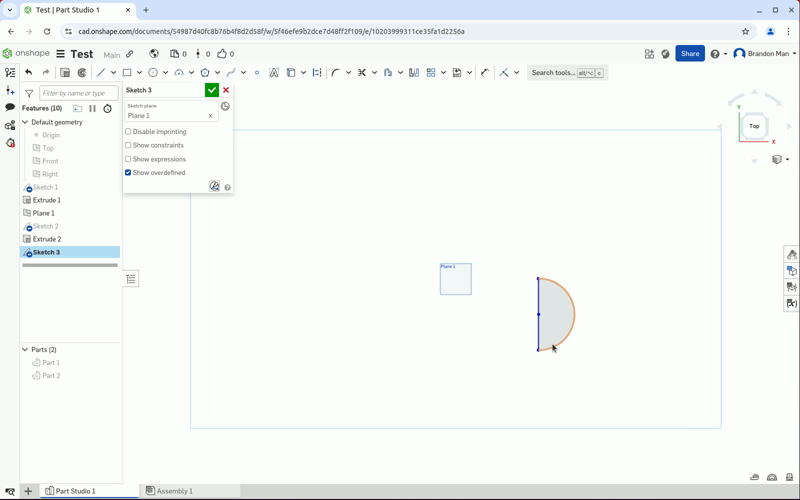
scroll(6)
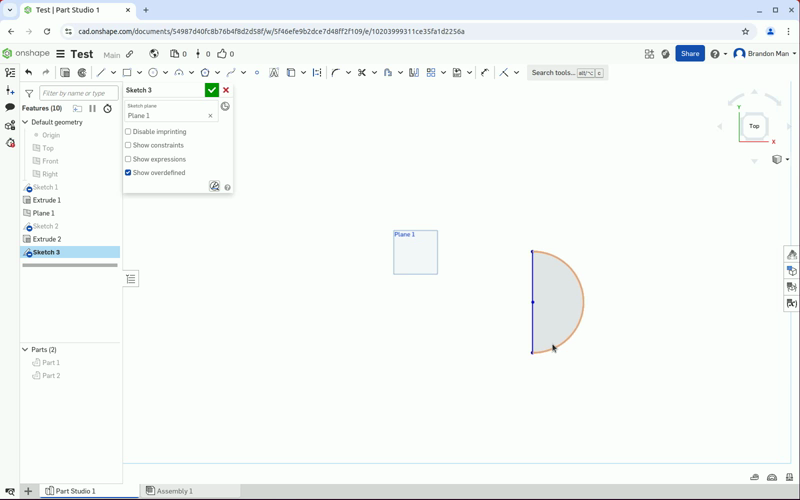
scroll(6)
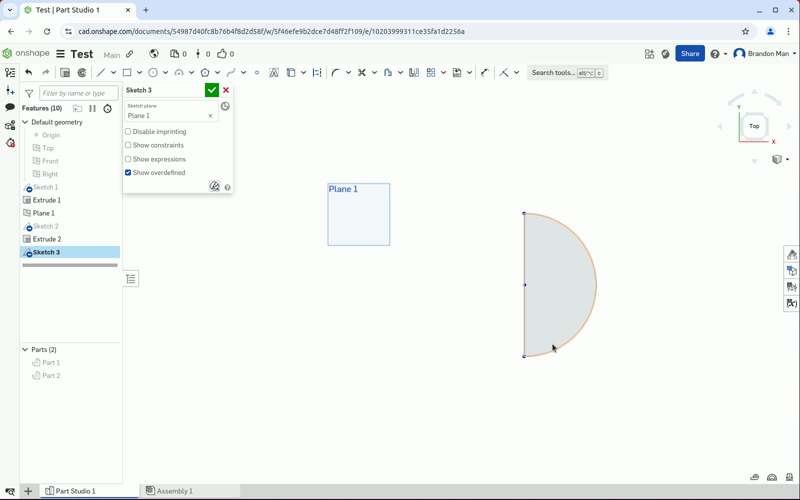
scroll(6)
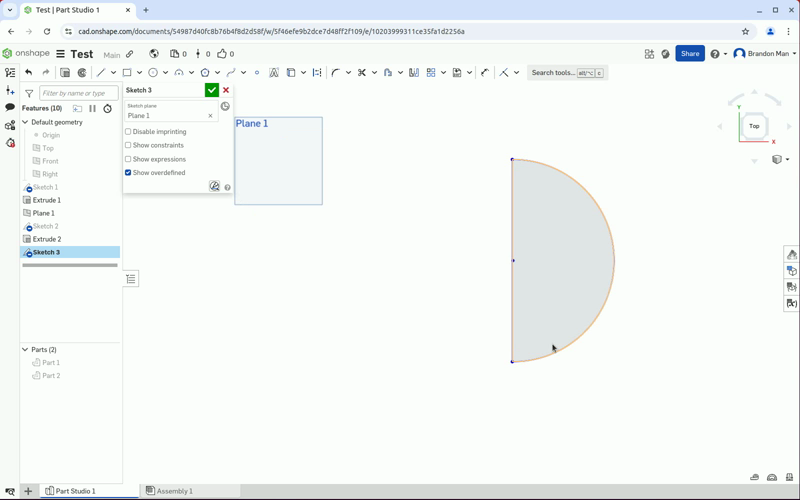
scroll(6)
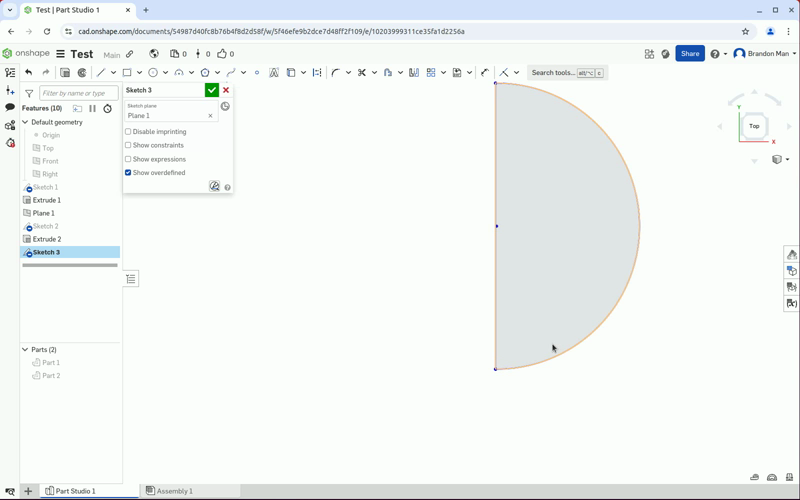
scroll(6)
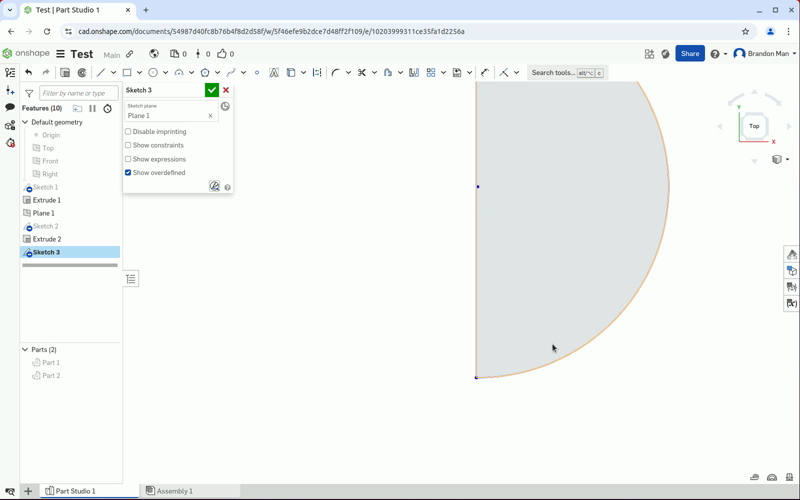
scroll(6)
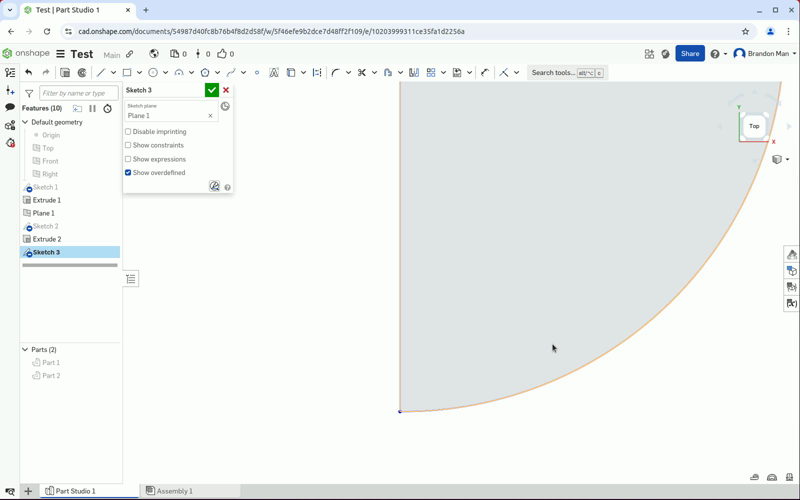
click(552, 343)
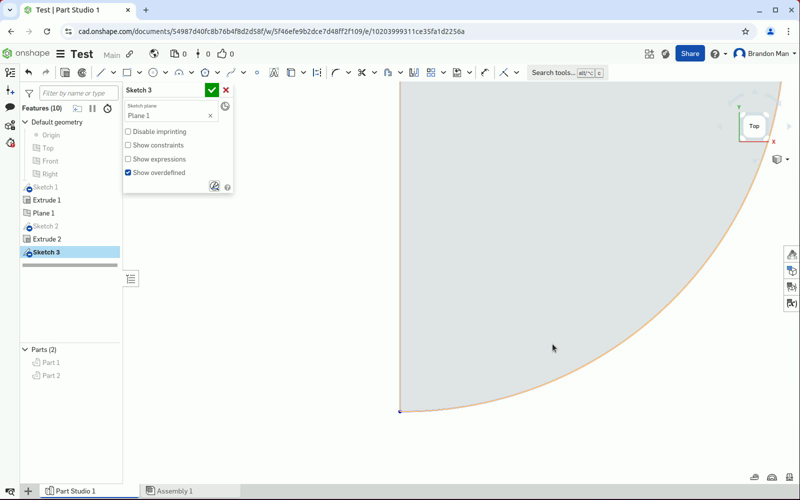
scroll(-6)
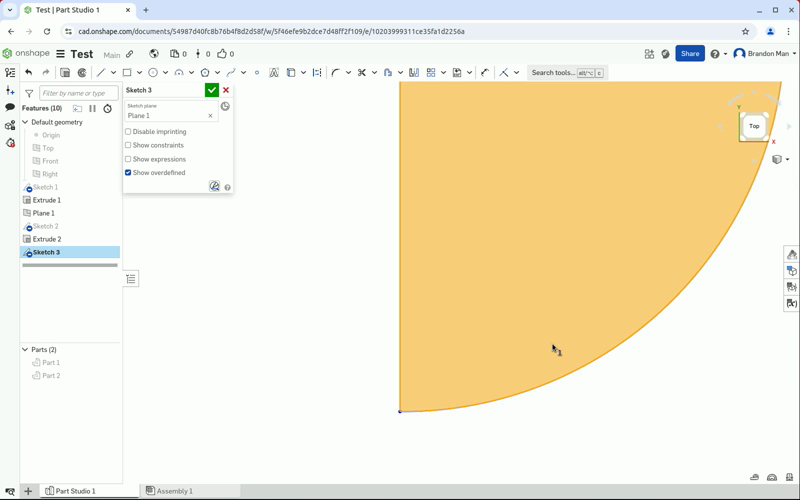
scroll(-6)
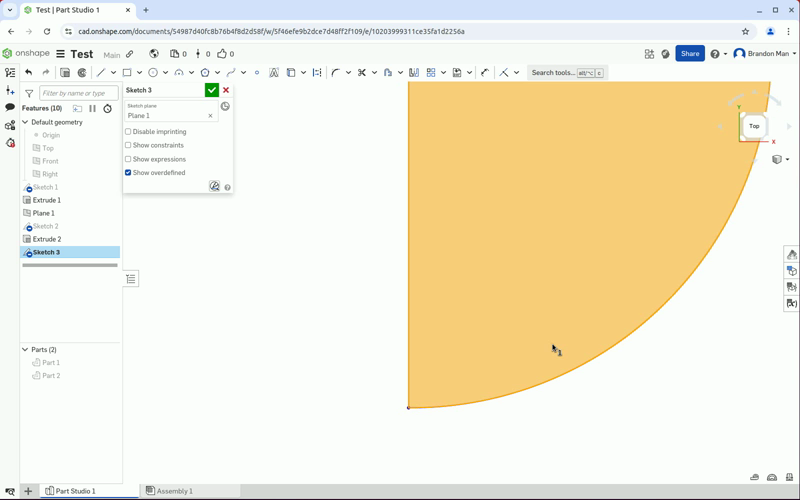
scroll(-6)
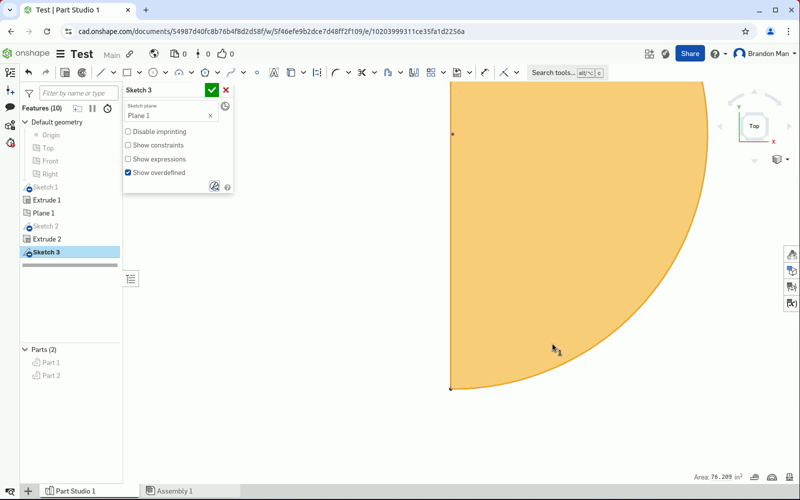
scroll(-6)
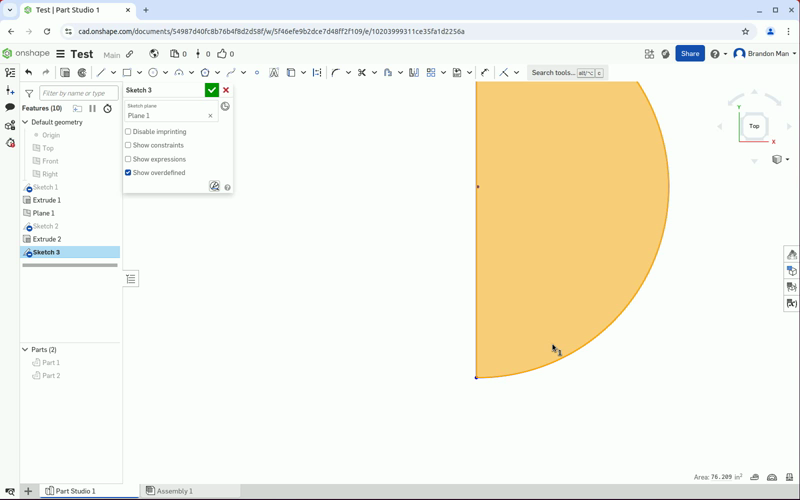
scroll(-6)
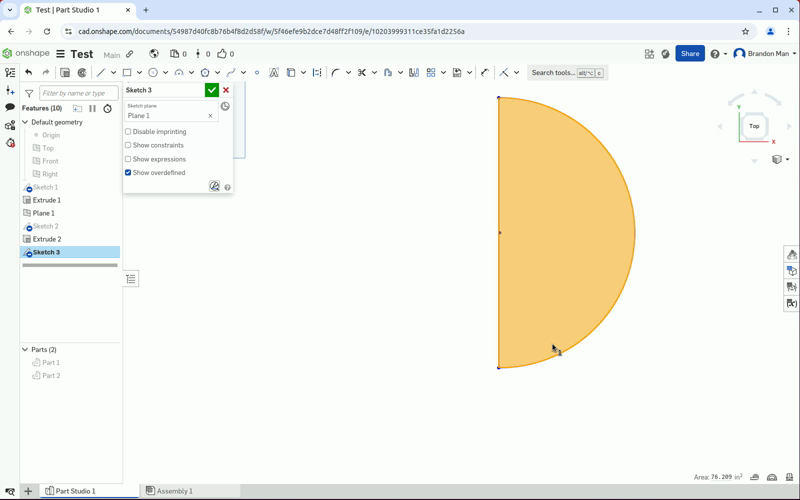
scroll(-6)
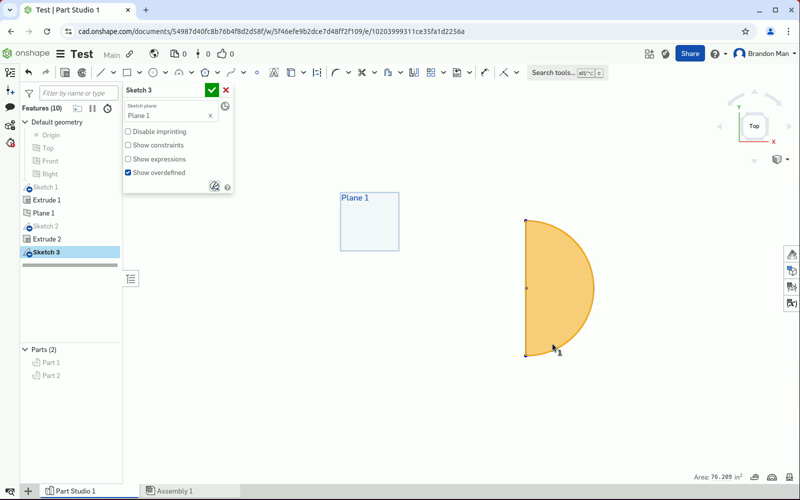
scroll(-6)
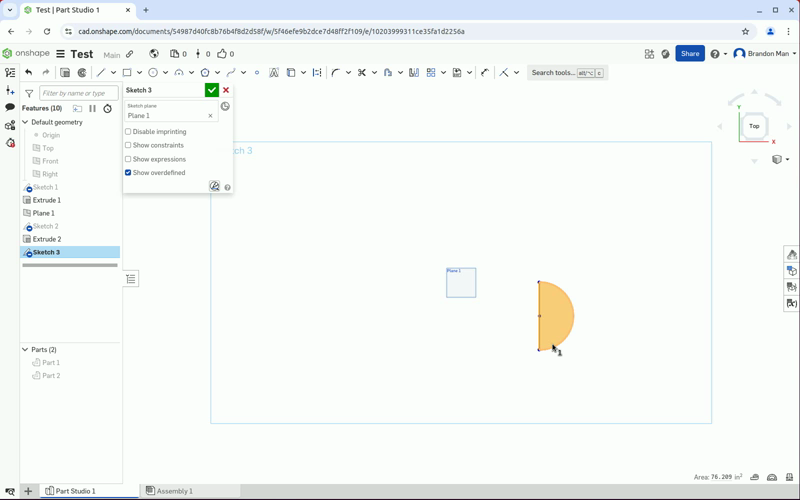
mouse_move(73, 352)
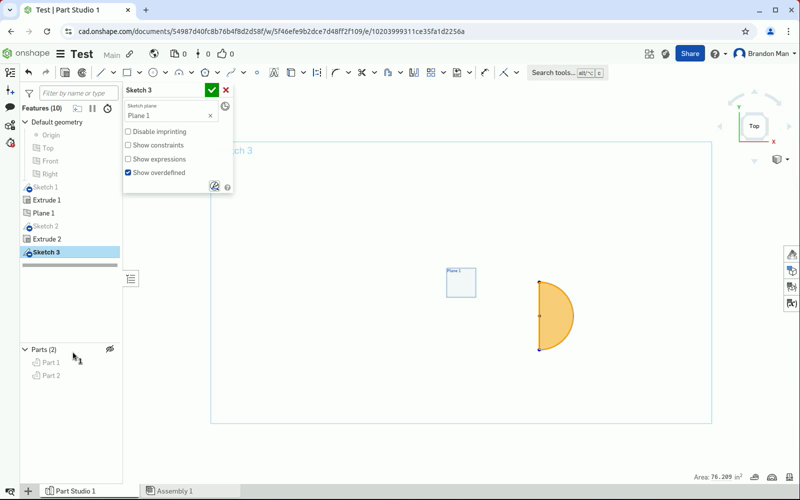
key(shift+y)
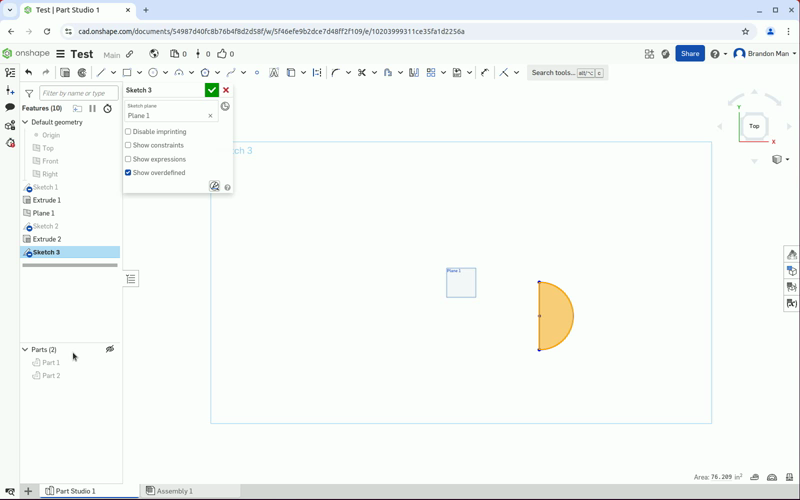
key(shift+e)
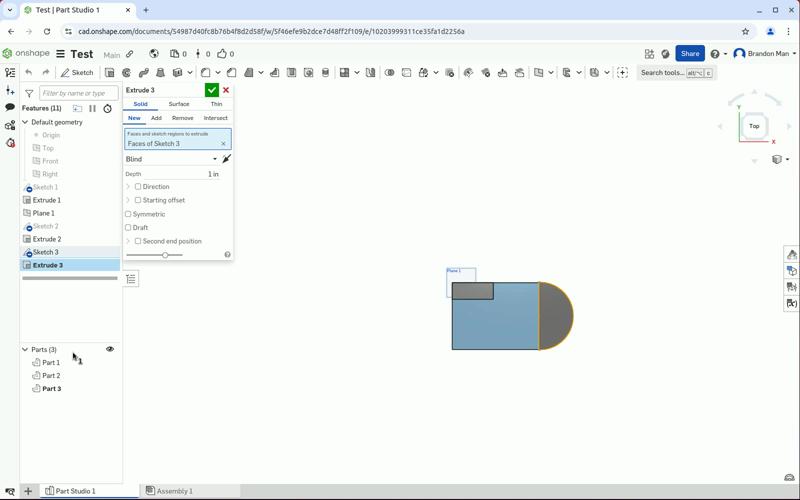
mouse_move(143, 106)
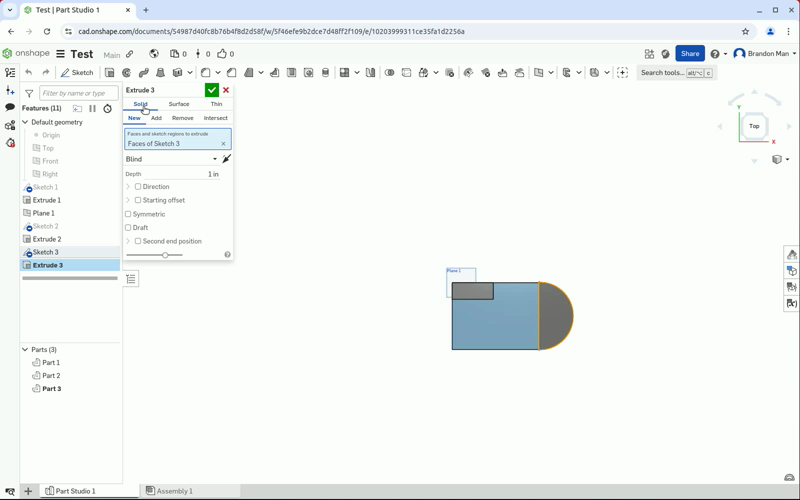
click(143, 106)
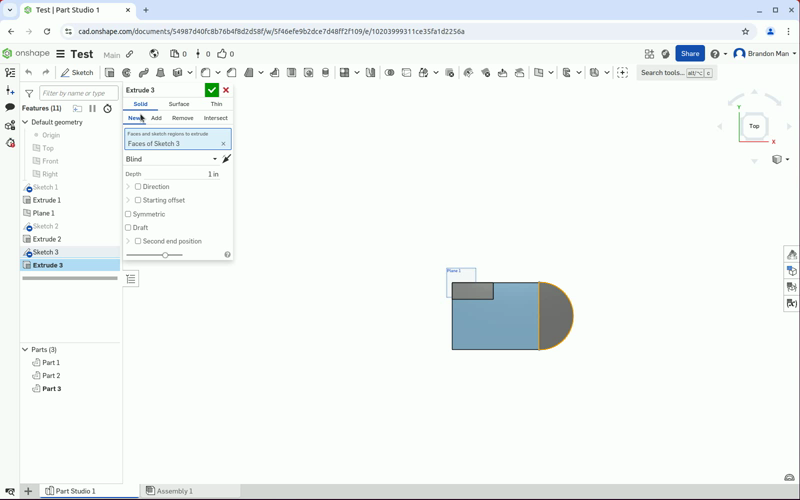
mouse_move(137, 120)
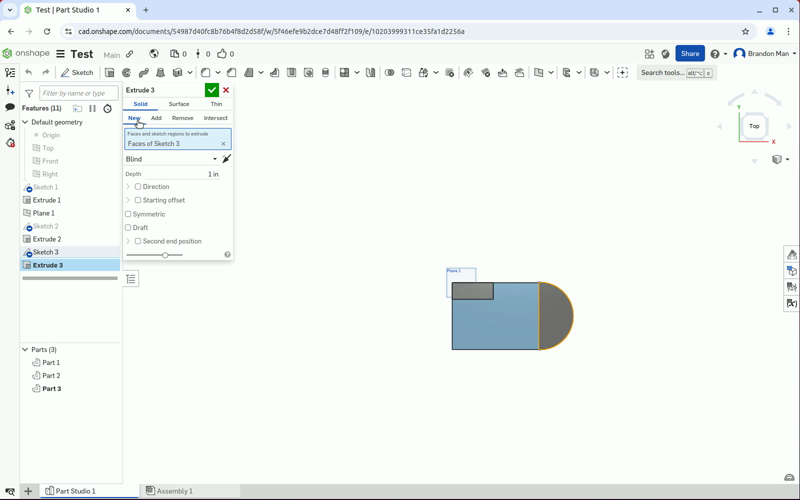
click(137, 120)
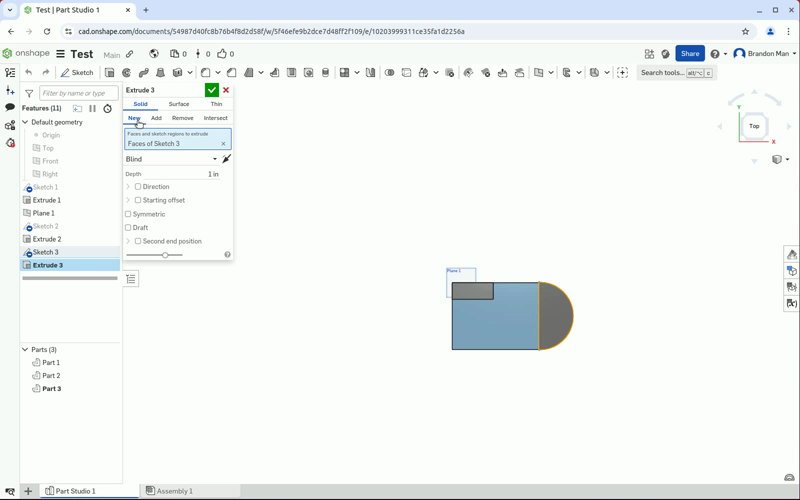
key(tab, 4)
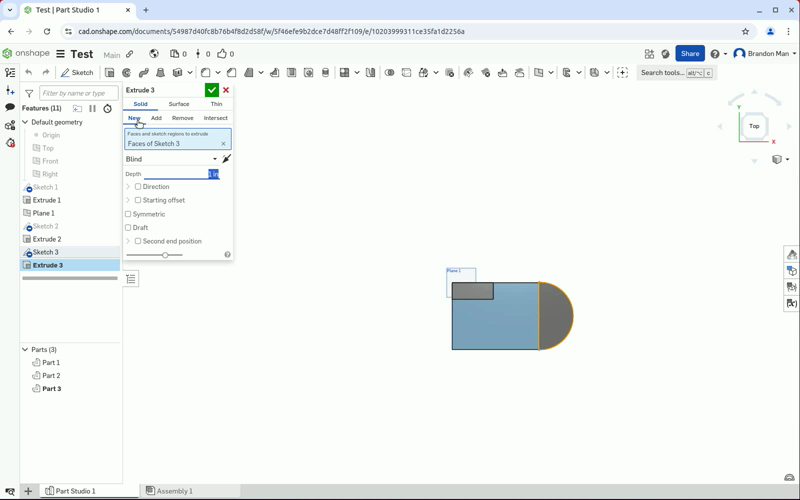
text(-3.37)
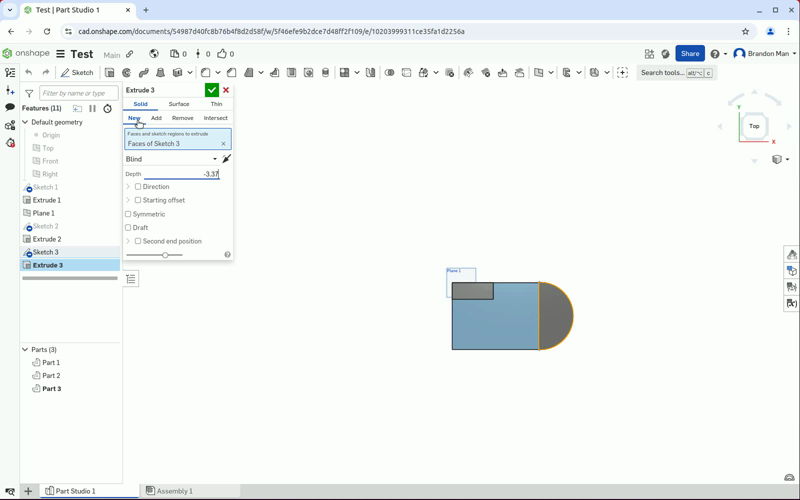
key(enter)
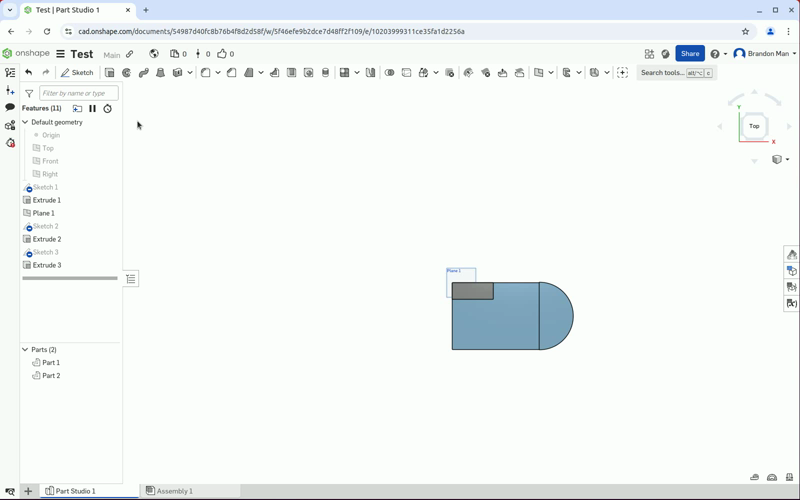
key(shift+h)
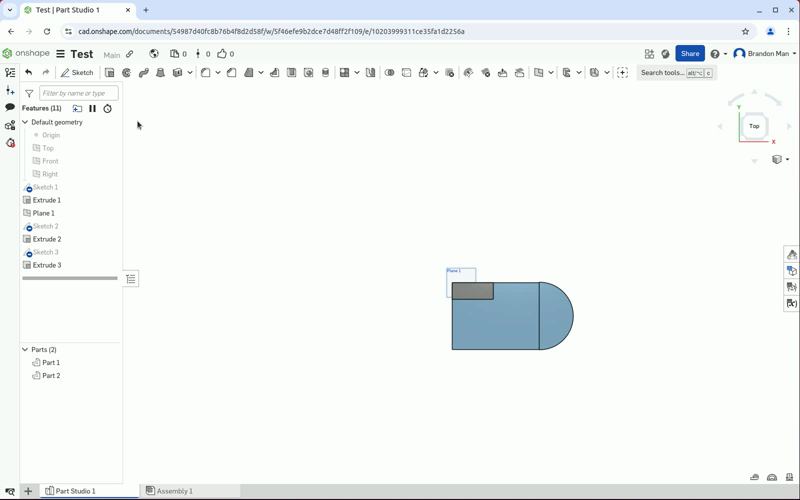
key(shift+h)
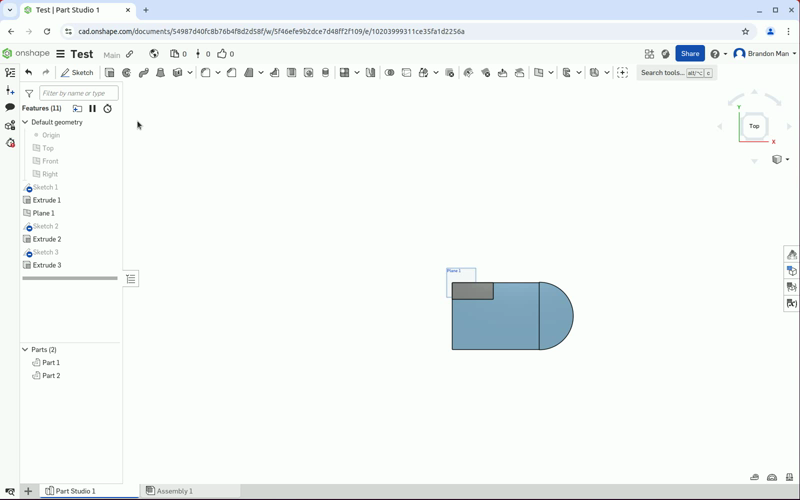
mouse_move(73, 189)
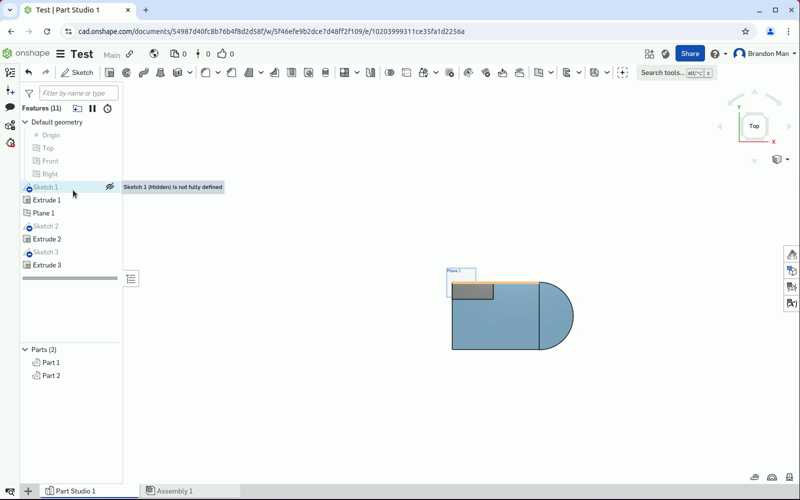
click(73, 189)
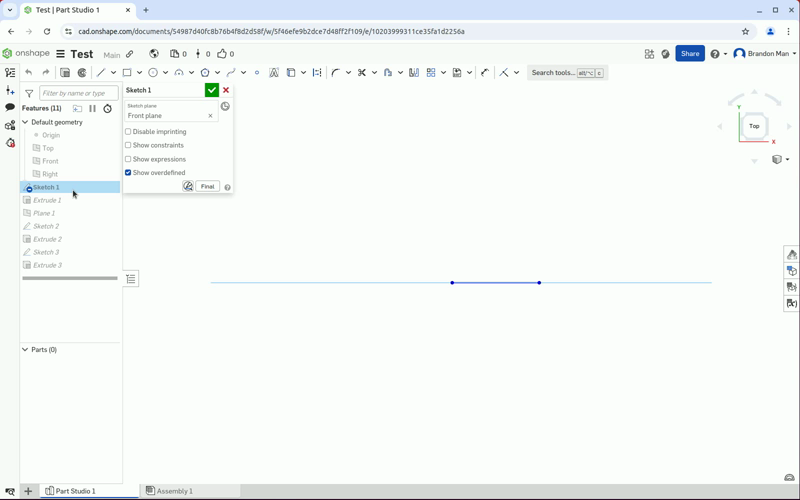
mouse_move(229, 92)
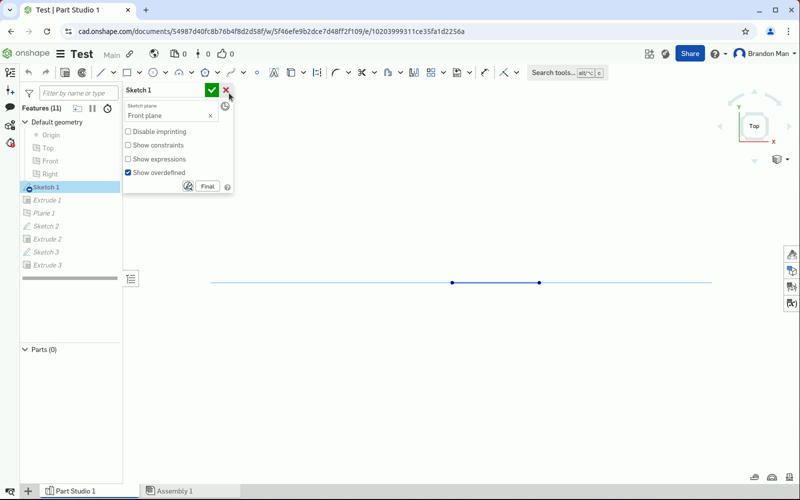
click(229, 92)
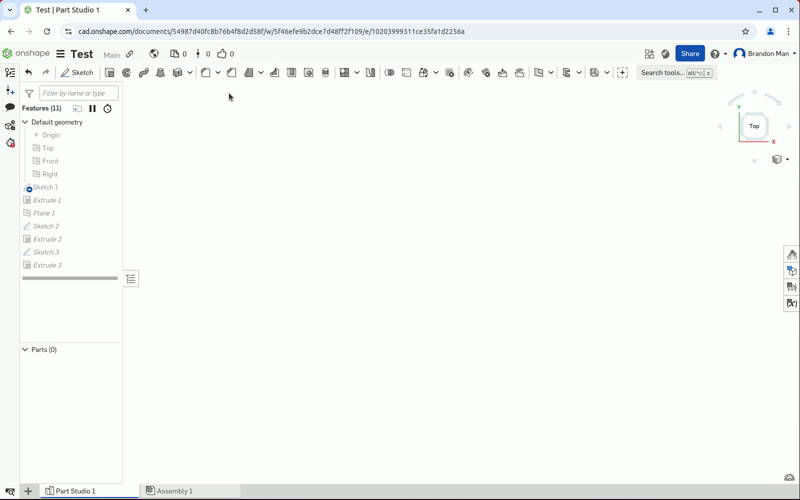
key(shift+s)
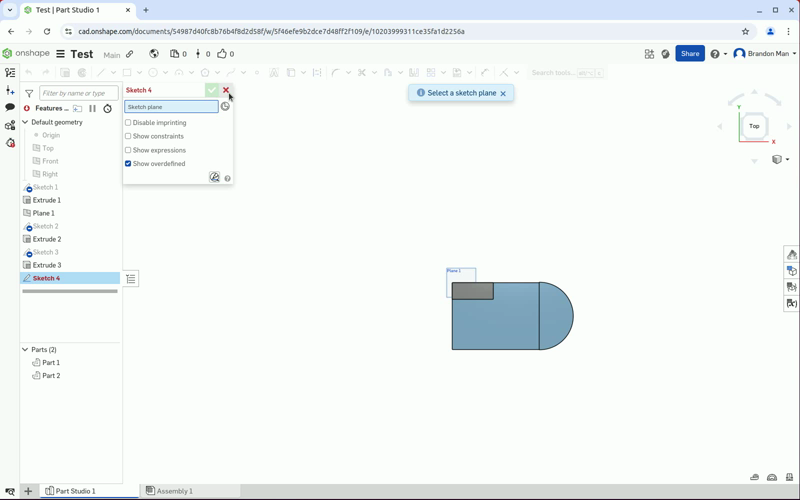
mouse_move(73, 215)
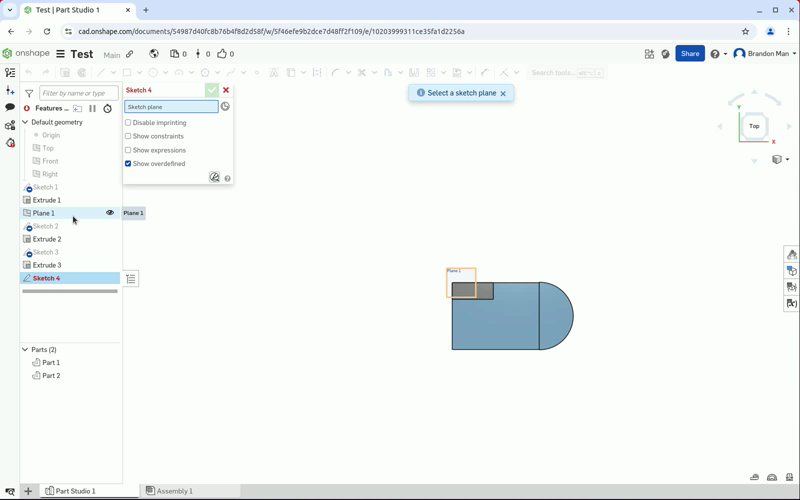
click(73, 215)
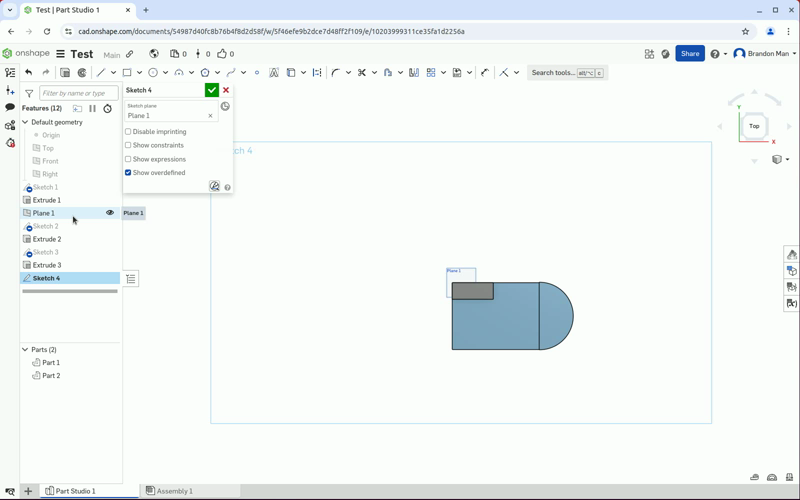
mouse_move(73, 352)
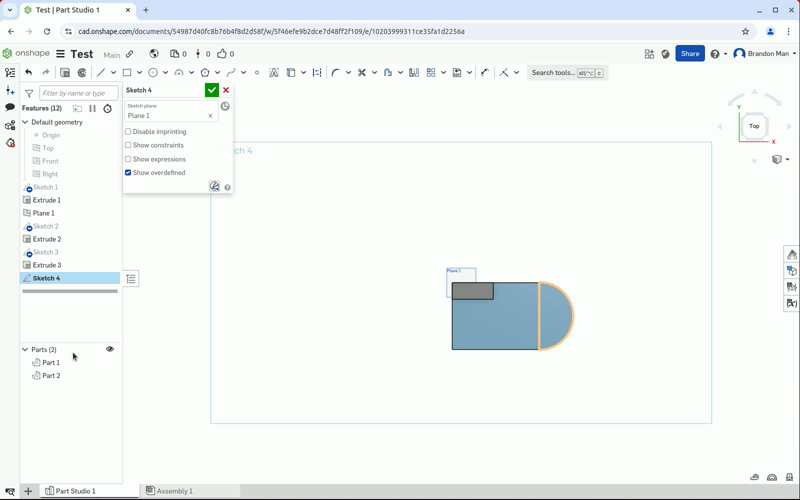
key(y)
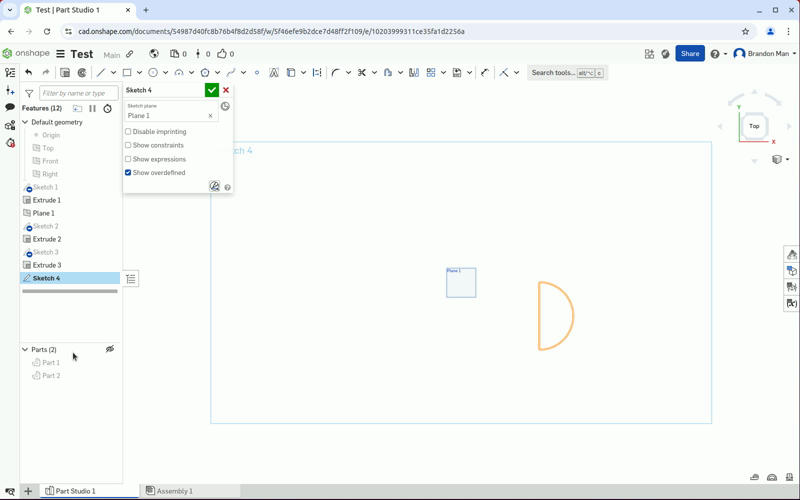
key(c)
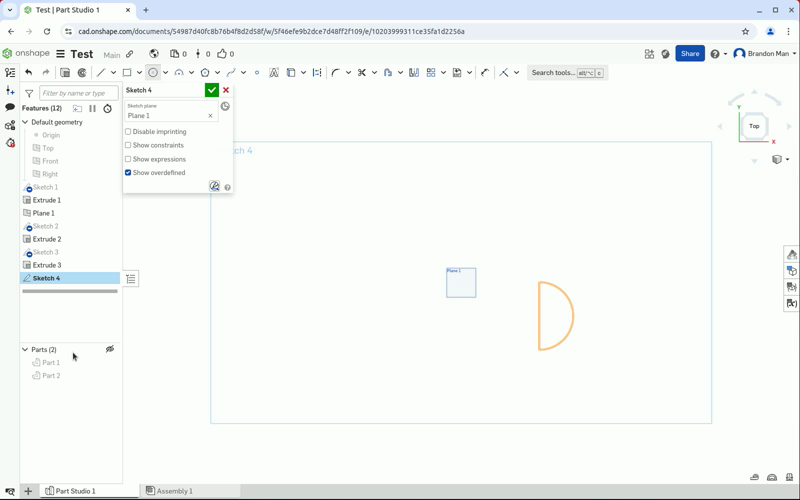
key_down(shift)
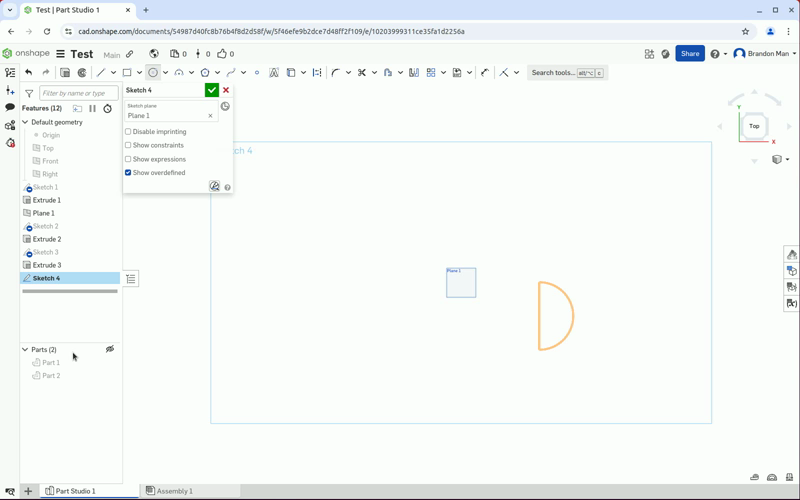
mouse_move(540, 315)
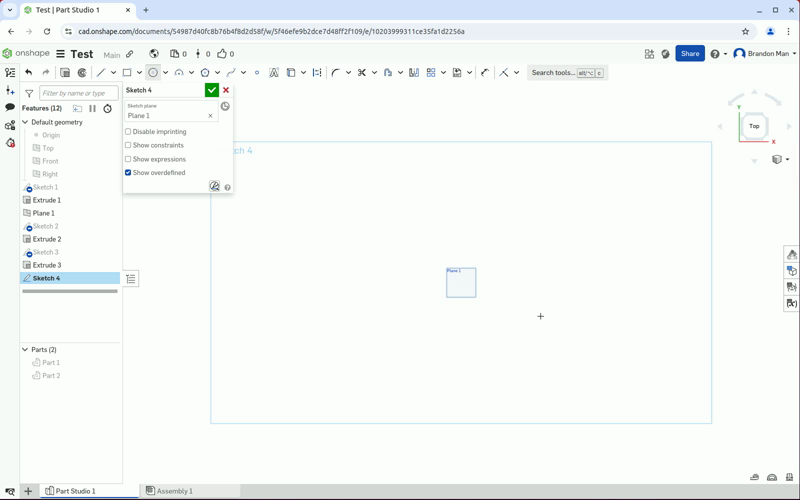
click(540, 315)
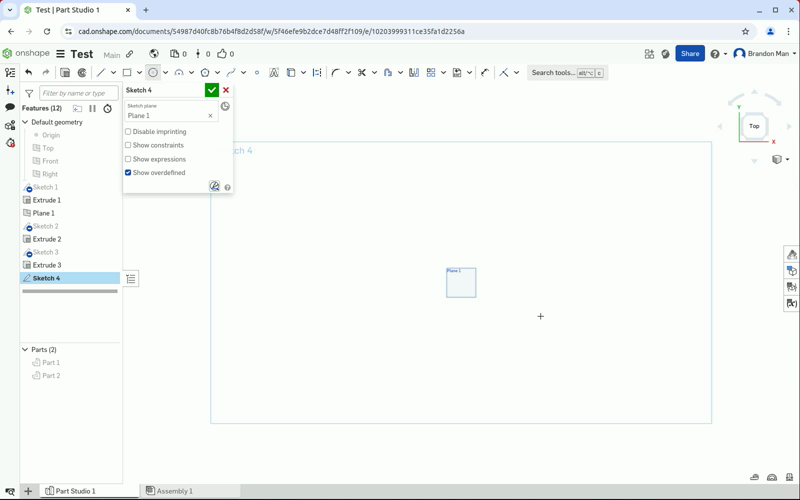
key_up(shift)
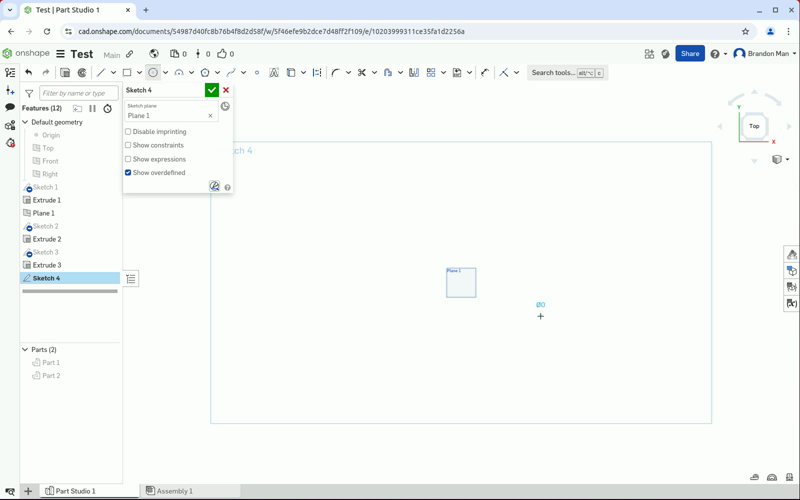
mouse_move(558, 315)
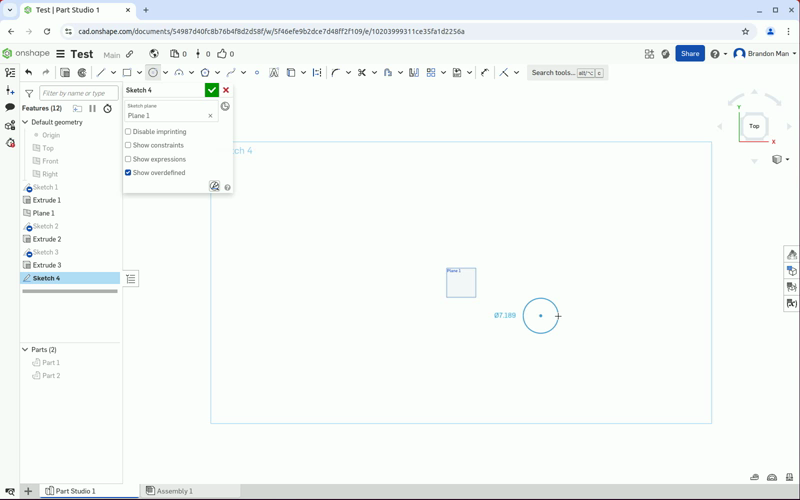
click(558, 315)
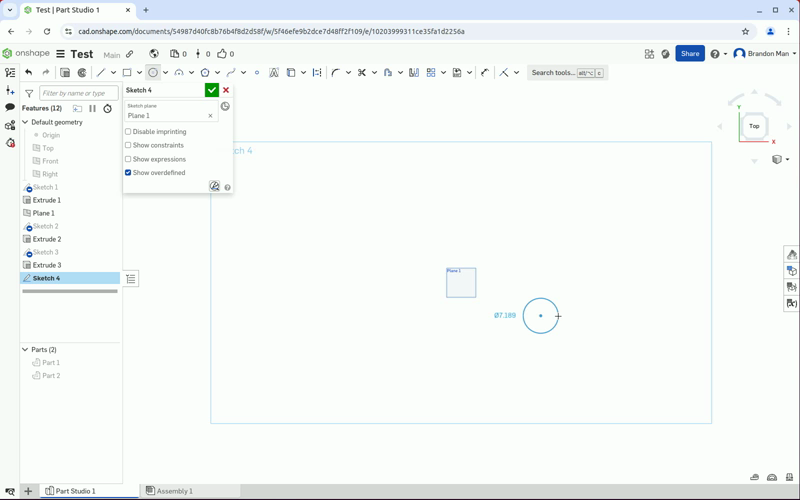
key(esc)
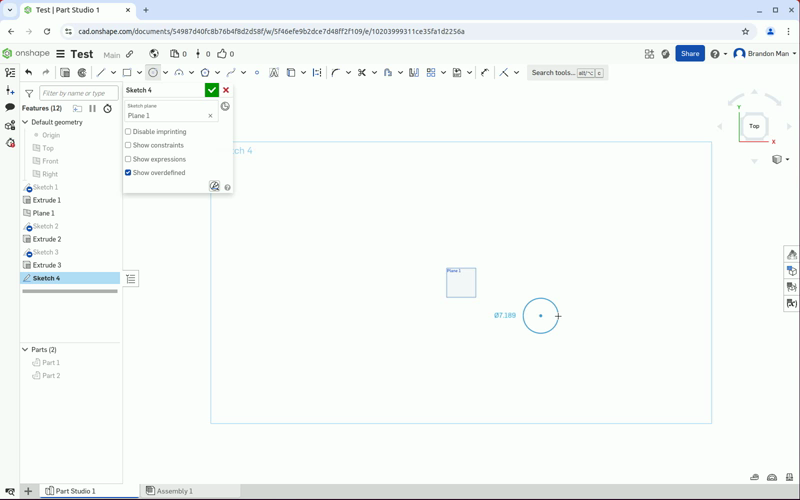
mouse_move(534, 311)
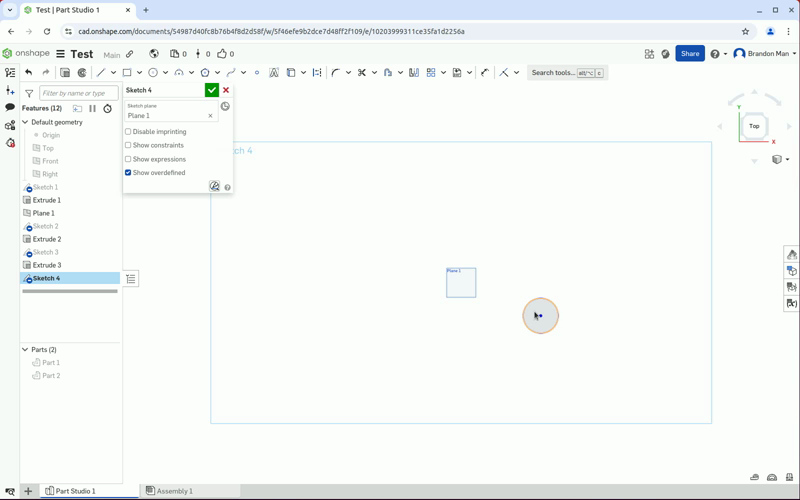
scroll(6)
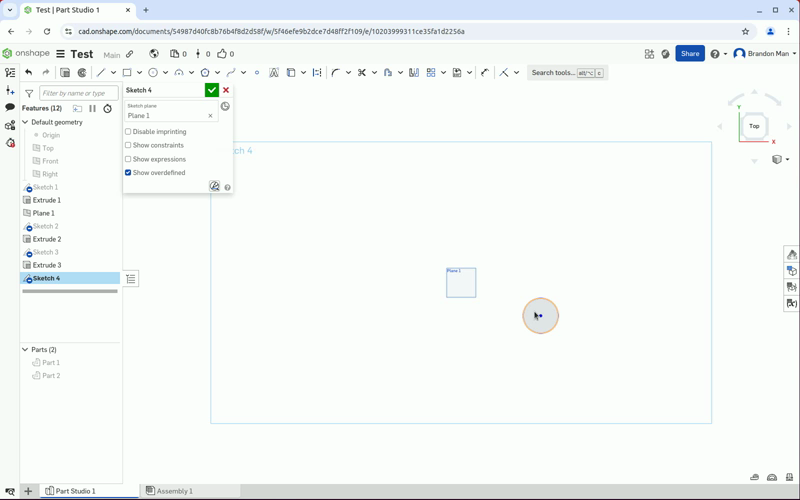
scroll(6)
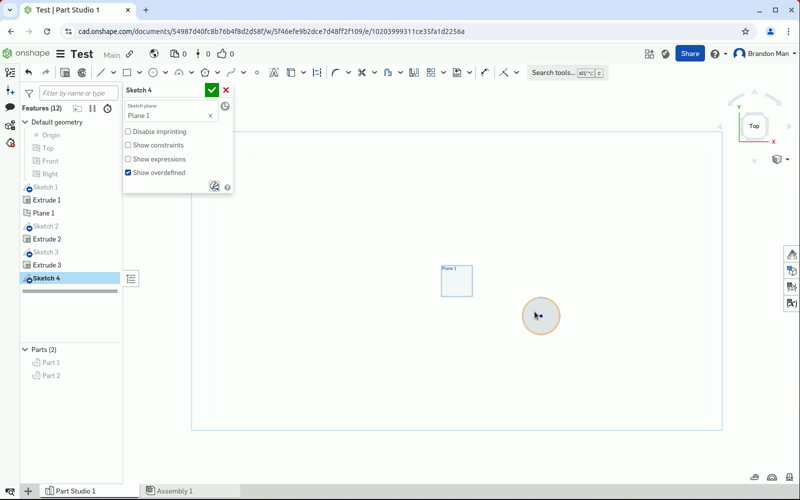
scroll(6)
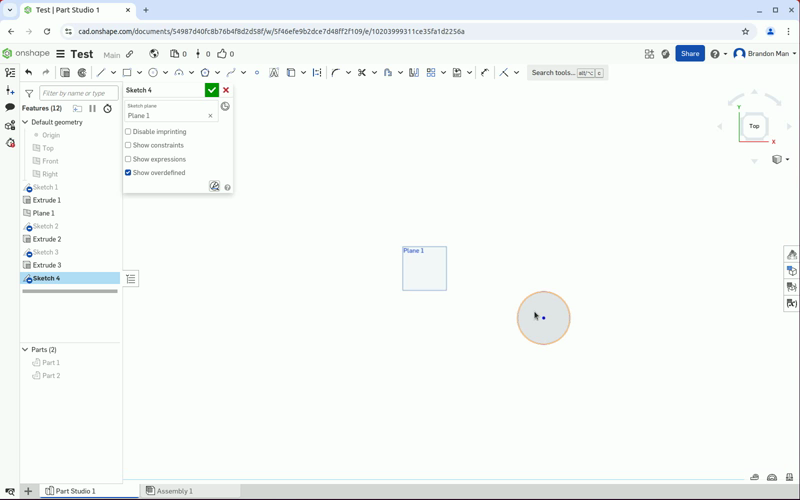
scroll(6)
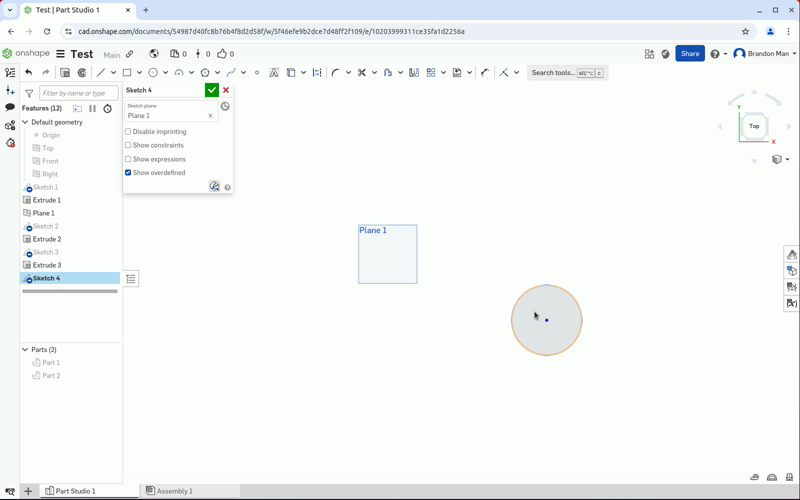
scroll(6)
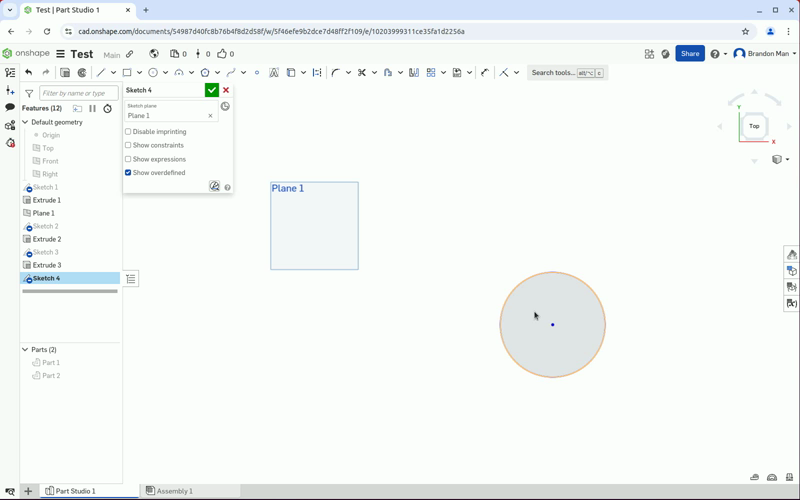
scroll(6)
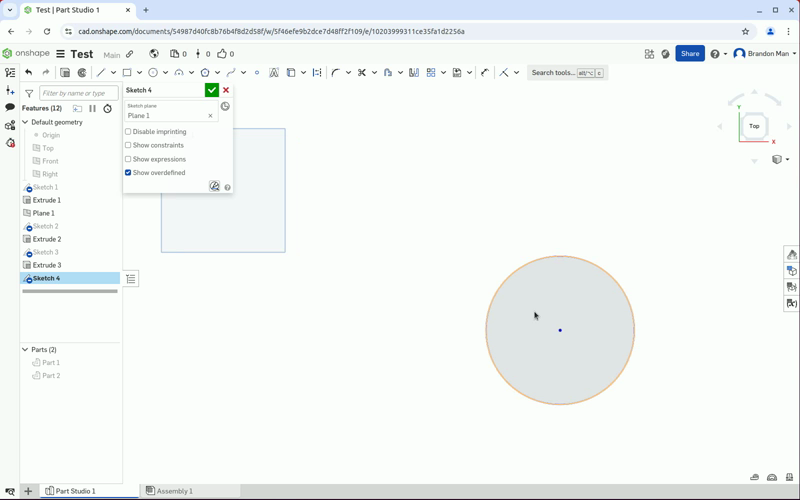
scroll(6)
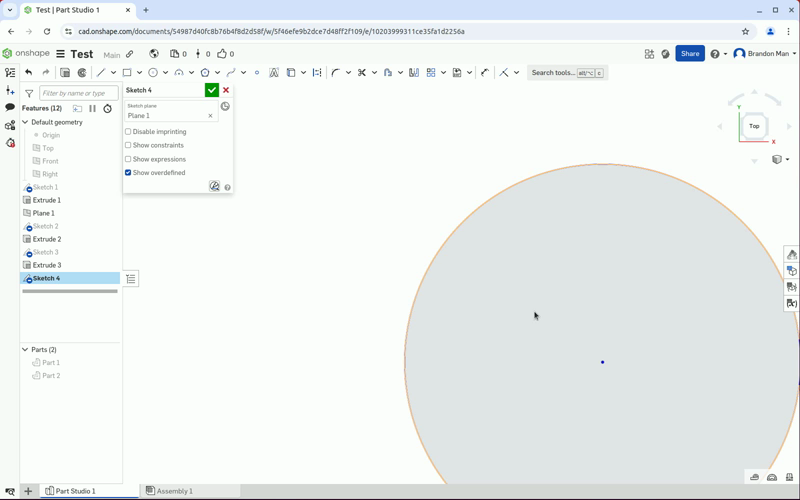
click(534, 311)
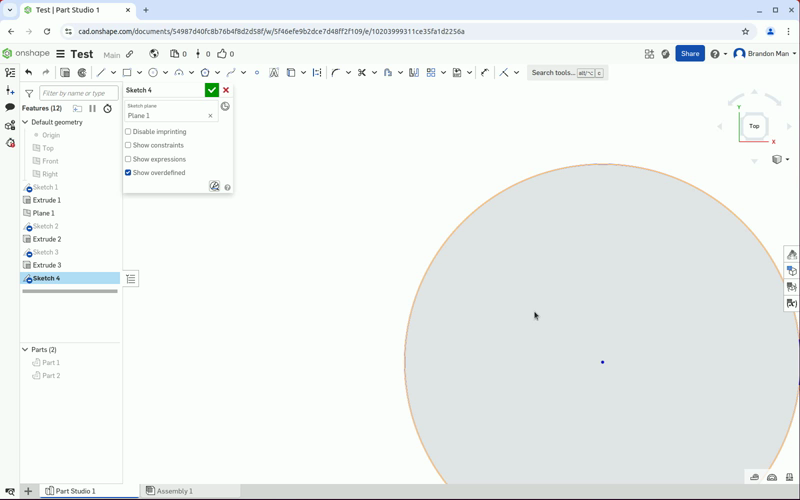
scroll(-6)
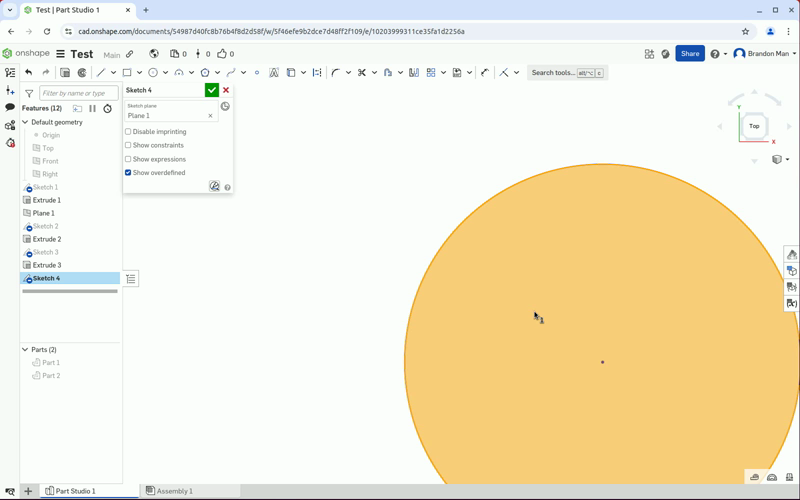
scroll(-6)
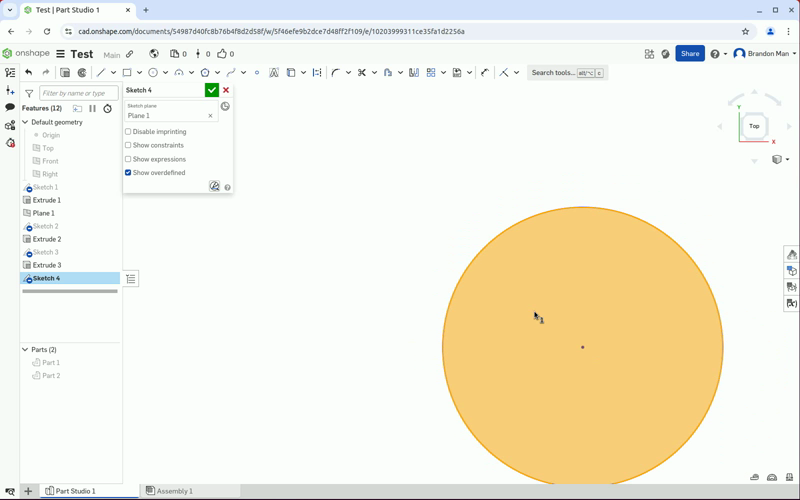
scroll(-6)
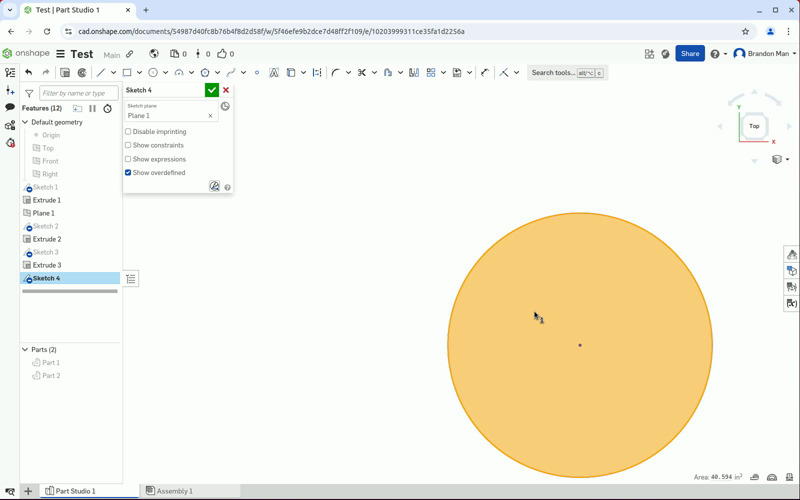
scroll(-6)
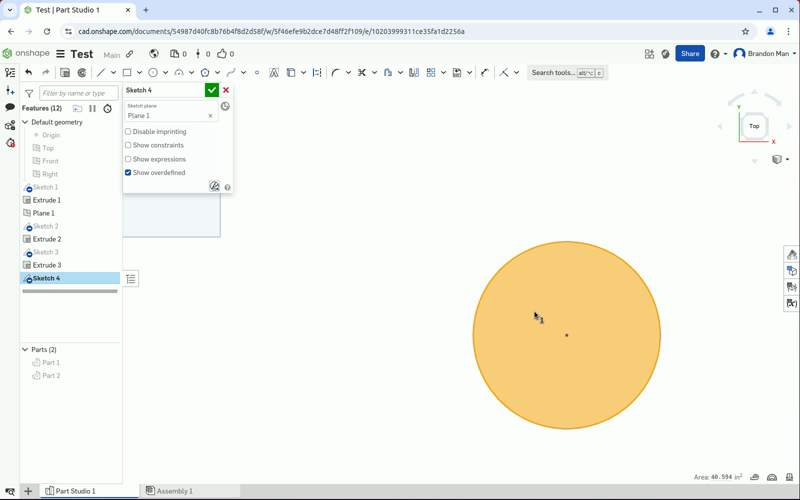
scroll(-6)
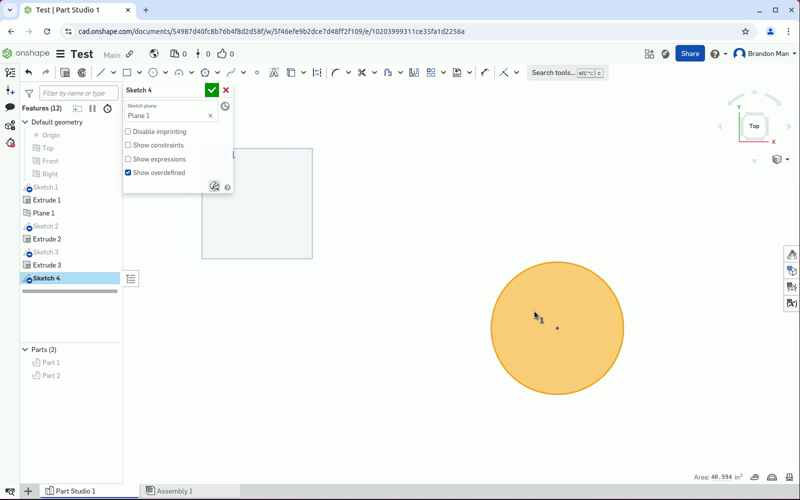
scroll(-6)
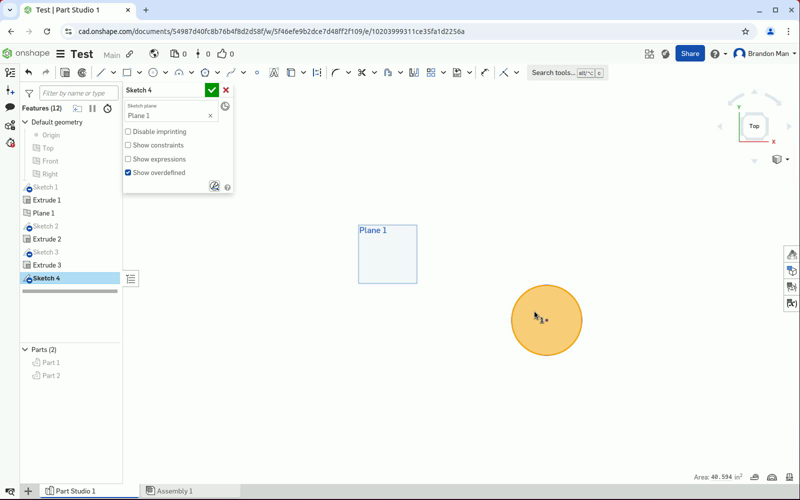
scroll(-6)
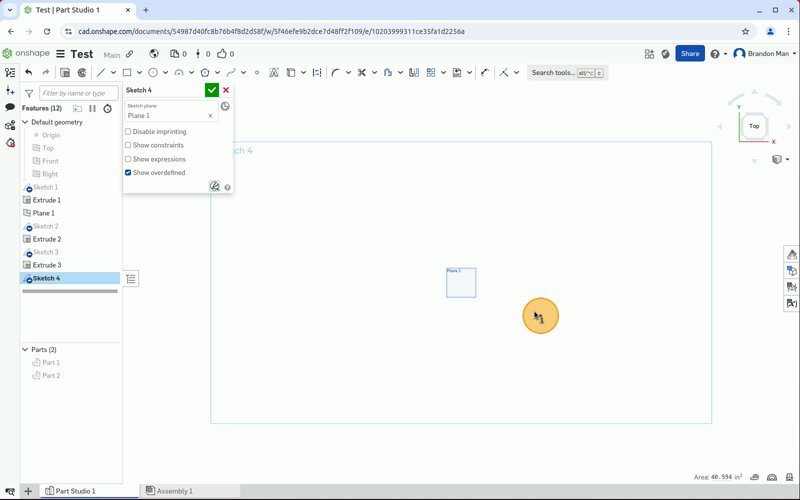
mouse_move(73, 352)
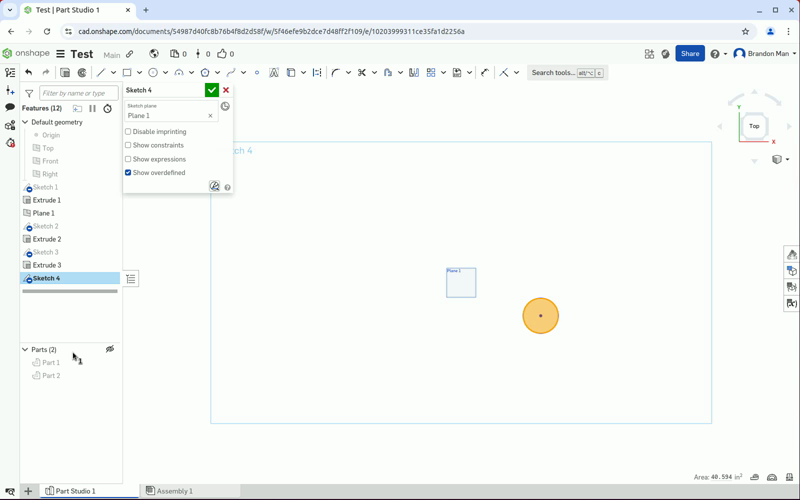
key(shift+y)
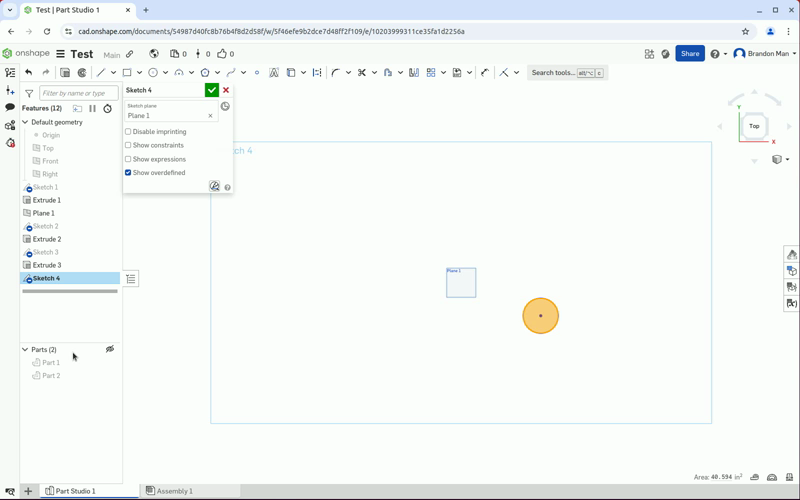
key(shift+e)
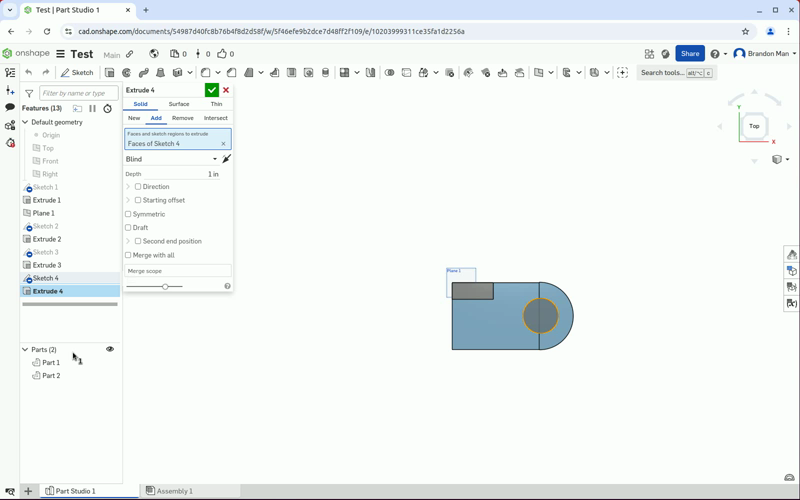
mouse_move(143, 106)
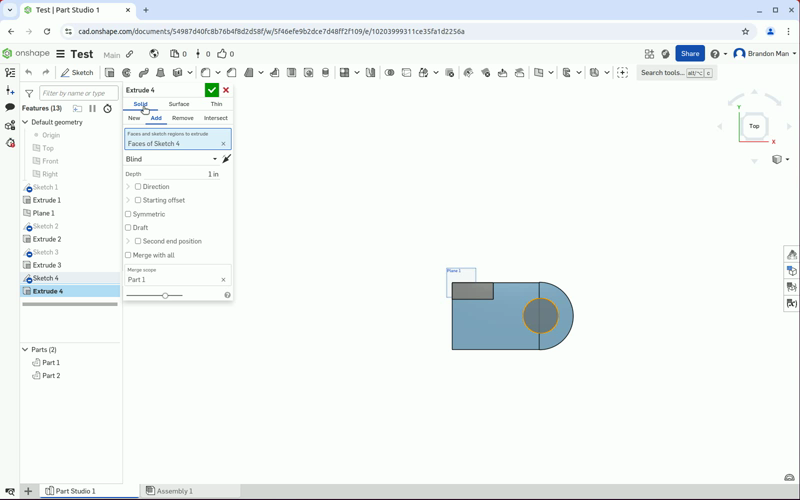
click(143, 106)
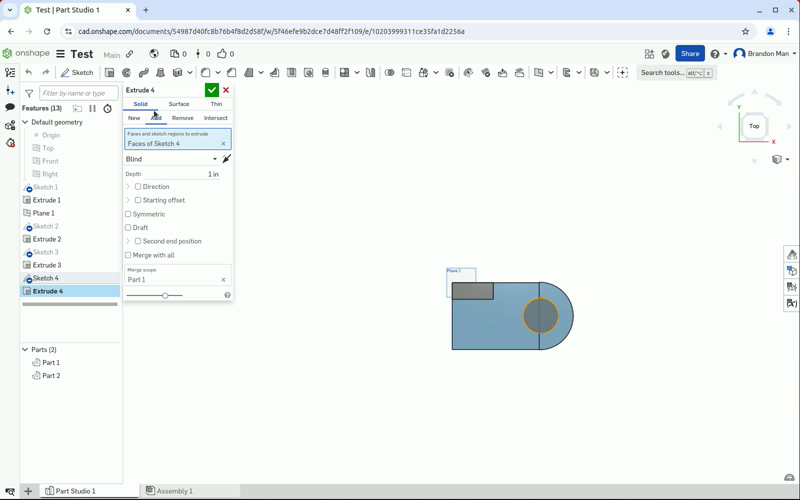
mouse_move(186, 120)
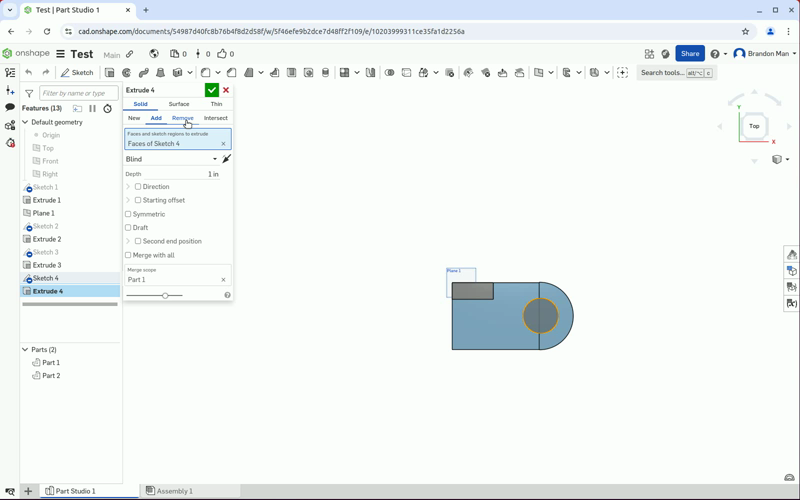
click(186, 120)
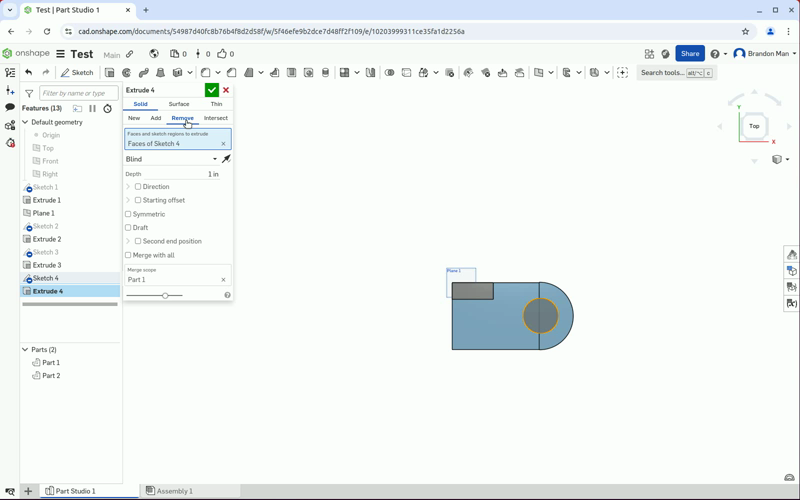
key(tab, 4)
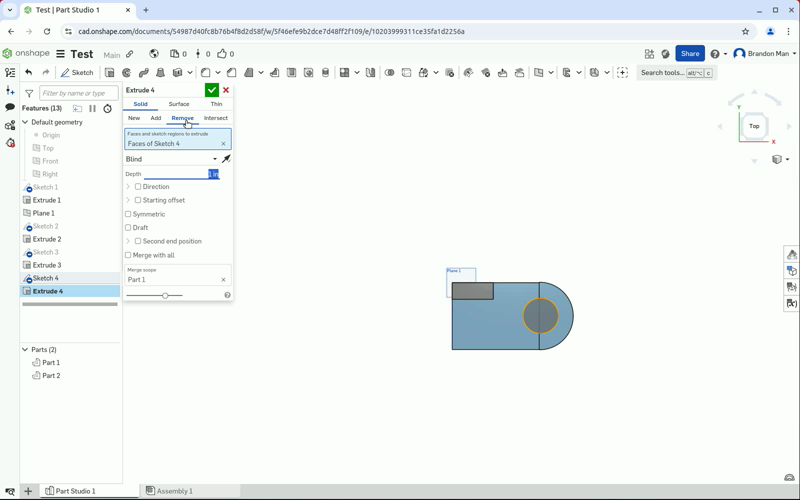
text(6.258)
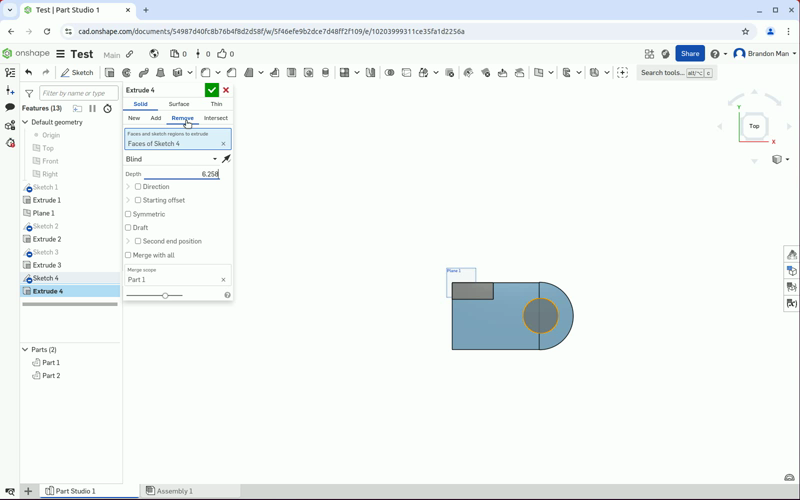
key(tab, 6)
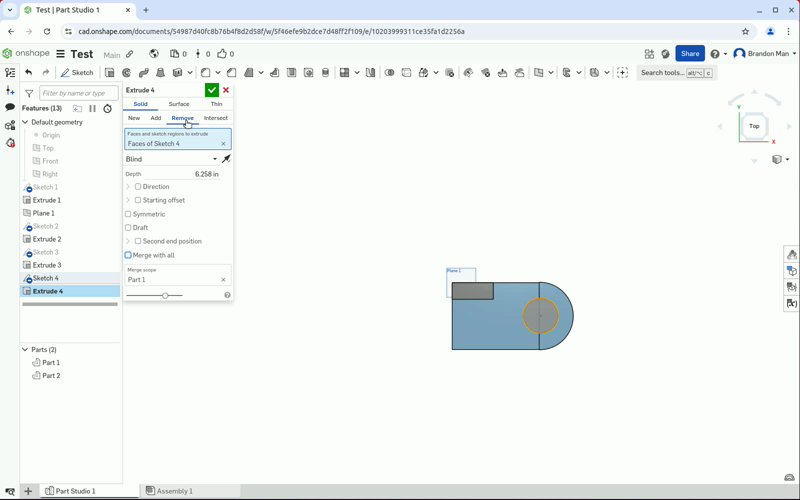
key(space)
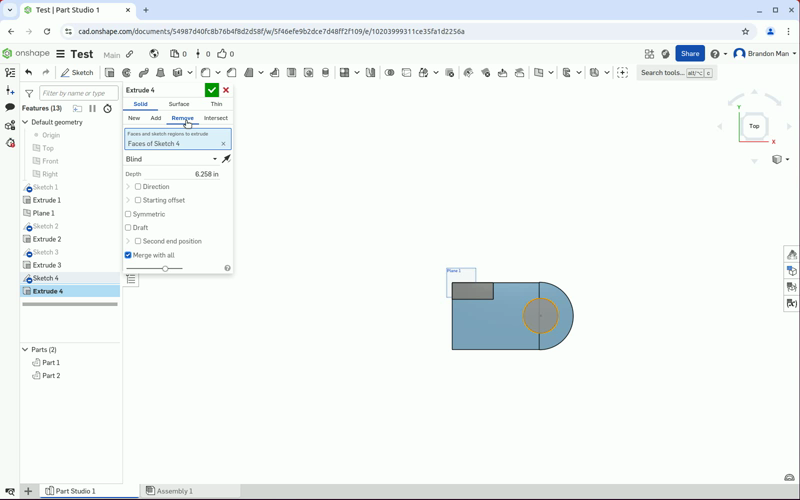
key(enter)
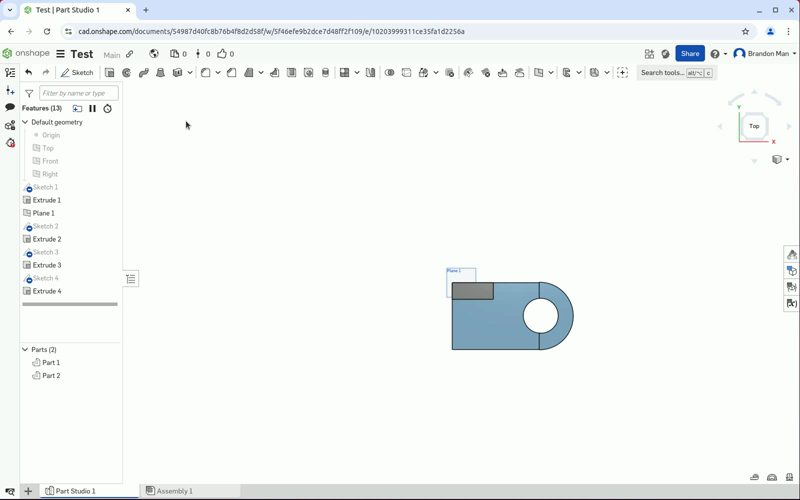
key(shift+h)
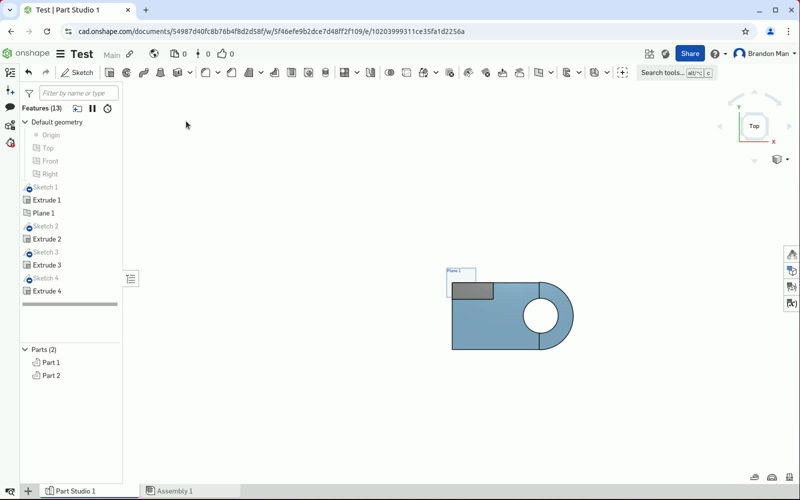
key(shift+h)
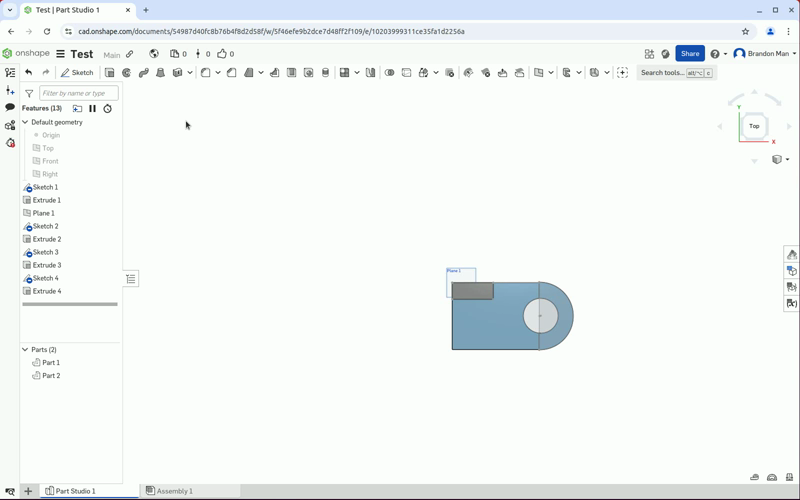
key(shift+7)
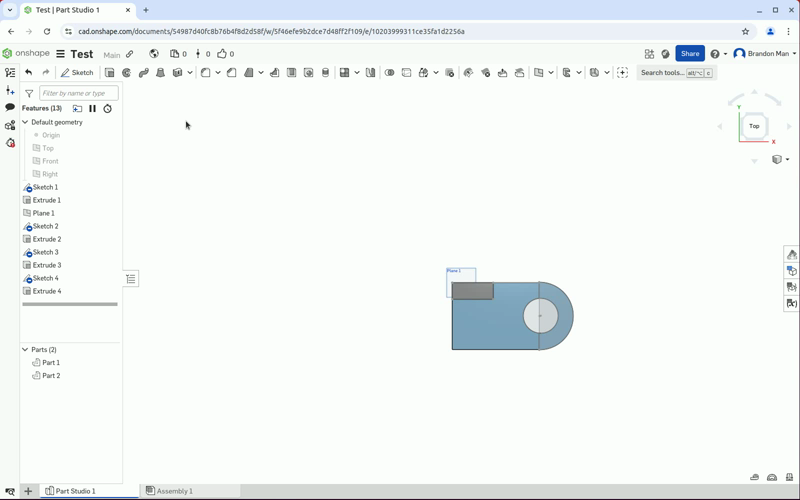
key(up, 3)
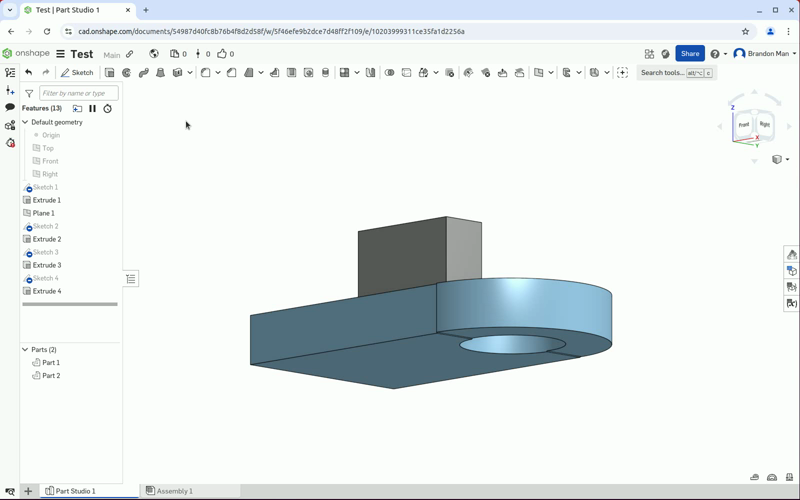
key(left, 3)
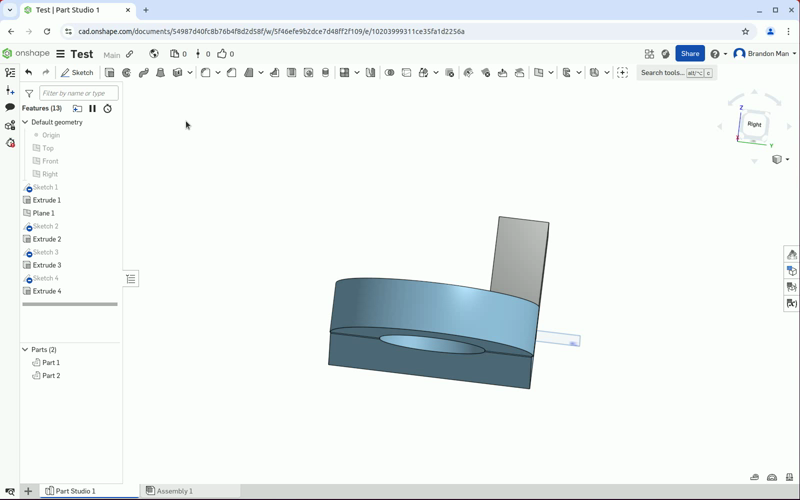
key(right, 3)
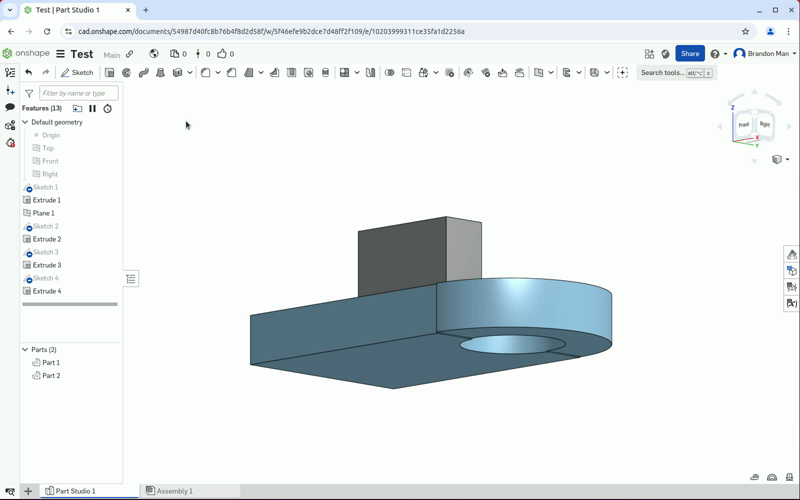
key(down, 3)
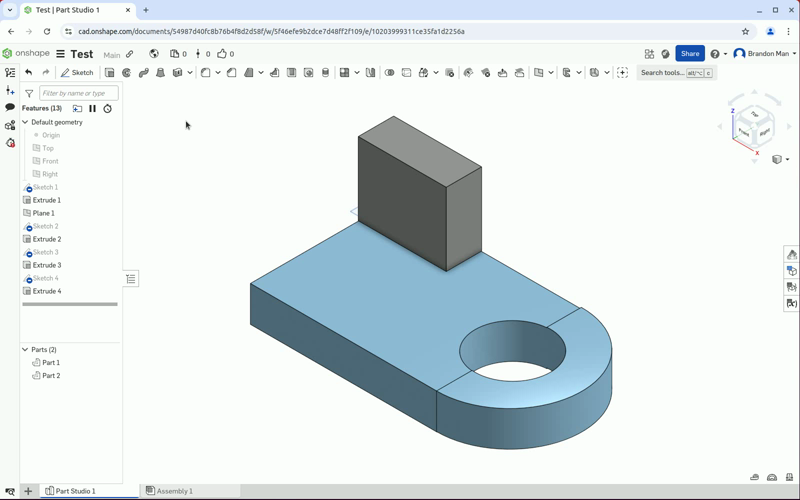
mouse_move(73, 189)
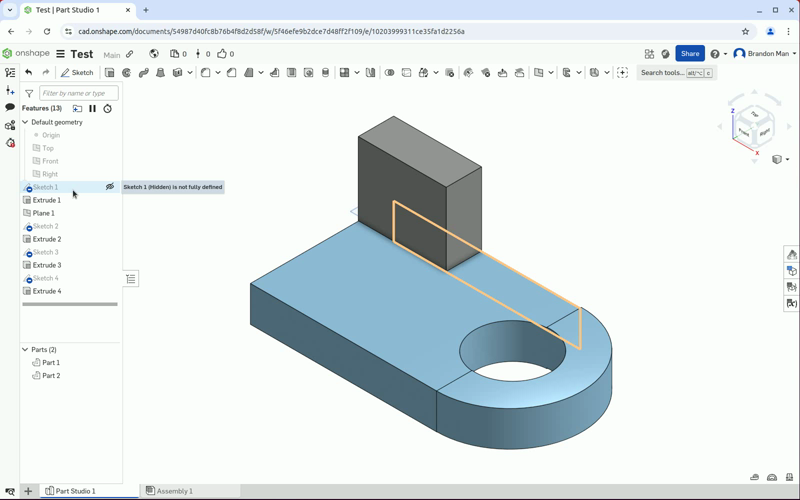
click(73, 189)